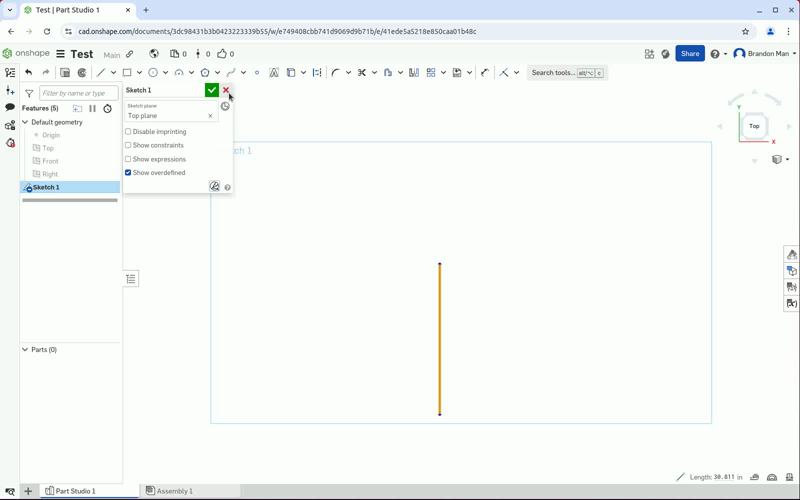
key(shift+h)
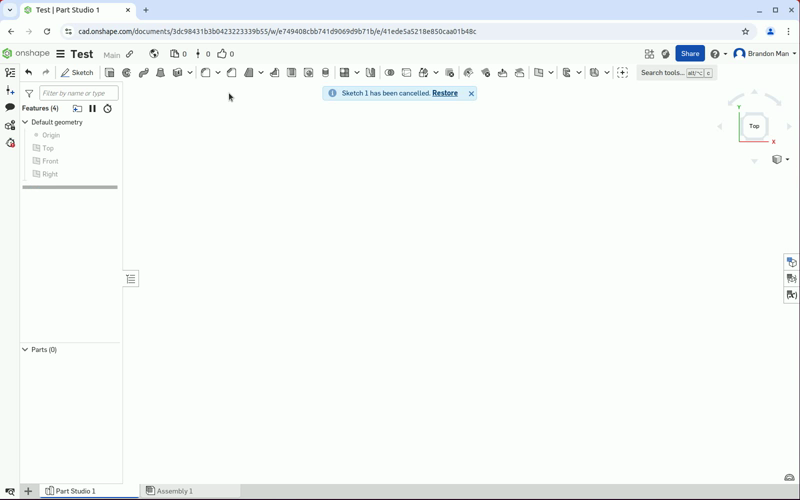
mouse_move(73, 352)
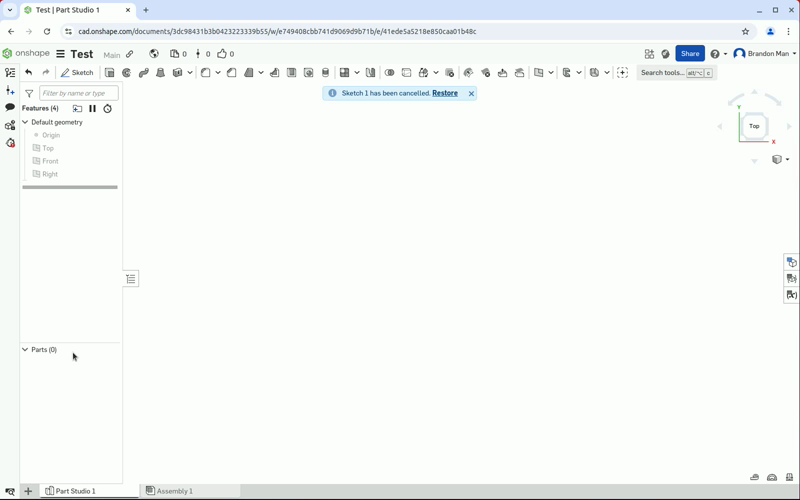
key(y)
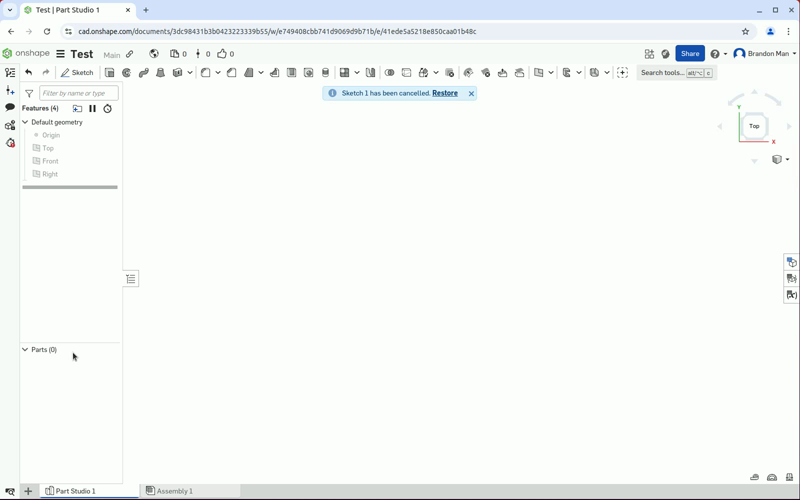
key(shift+p)
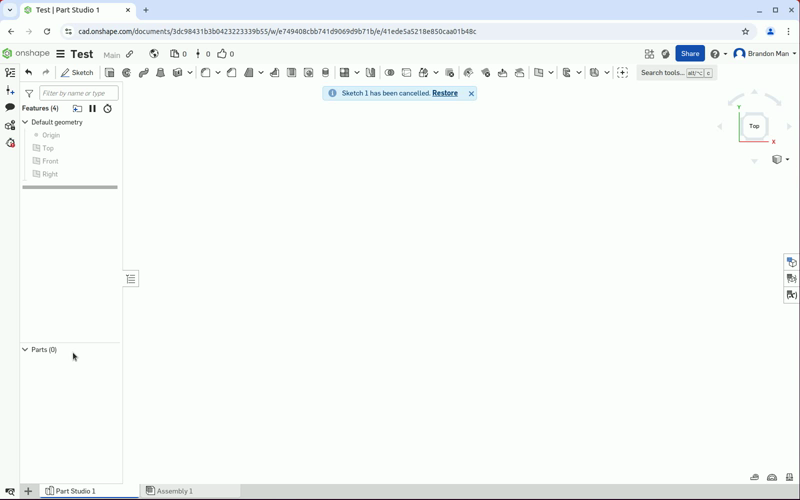
key(space)
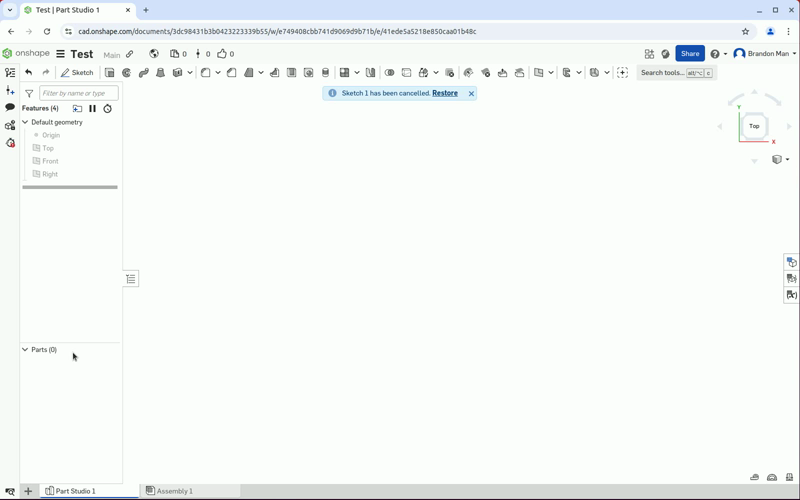
key_down(shift)
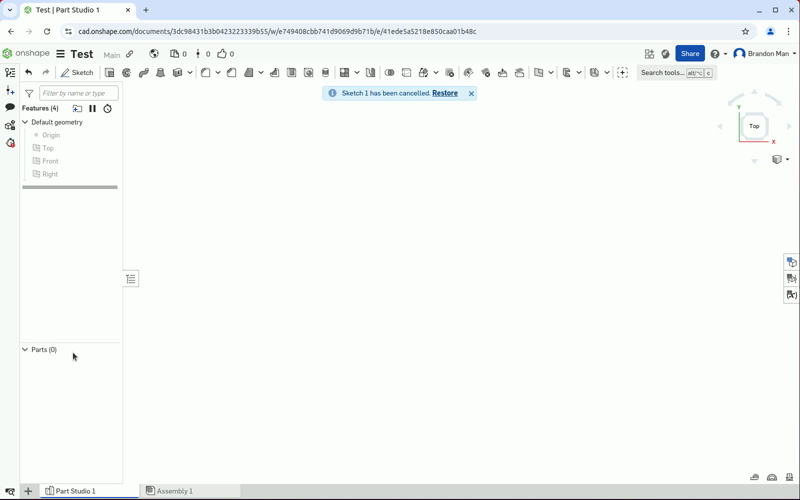
key(up)
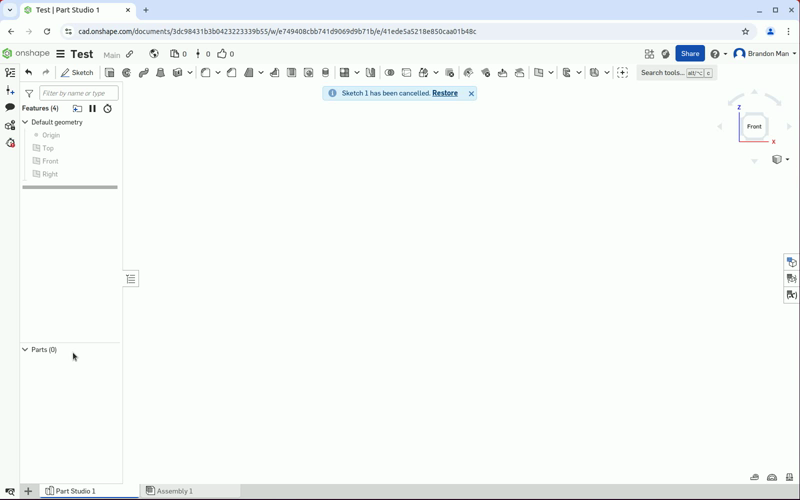
key_up(shift)
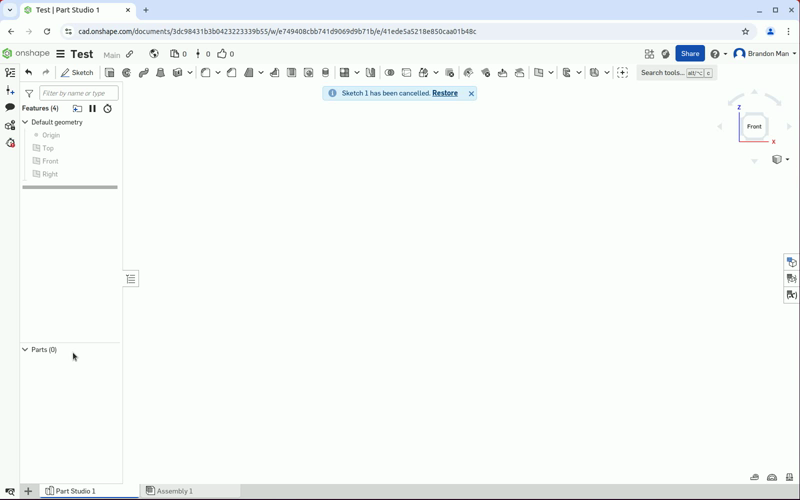
mouse_move(73, 352)
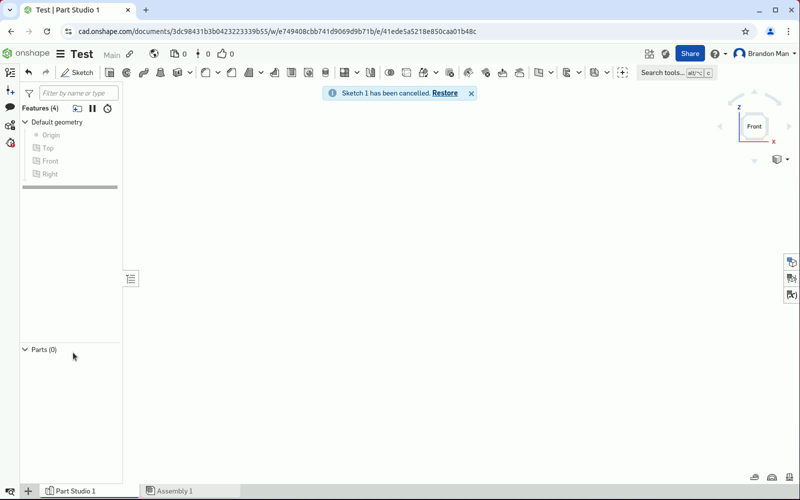
key(shift+y)
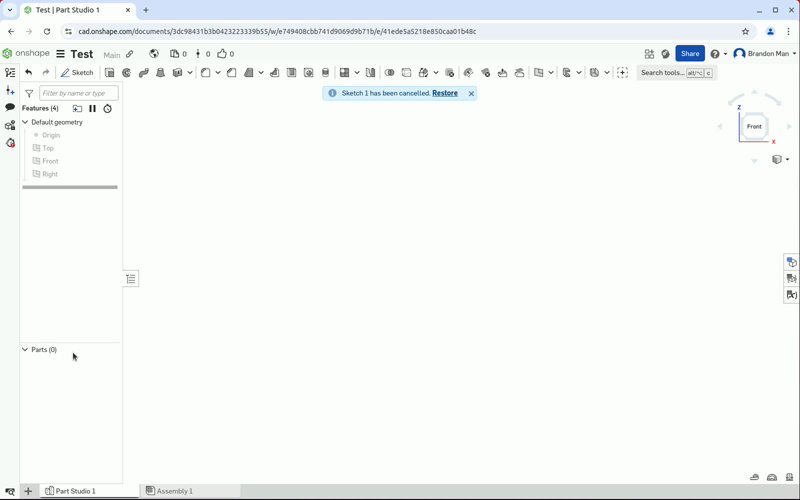
key(shift+s)
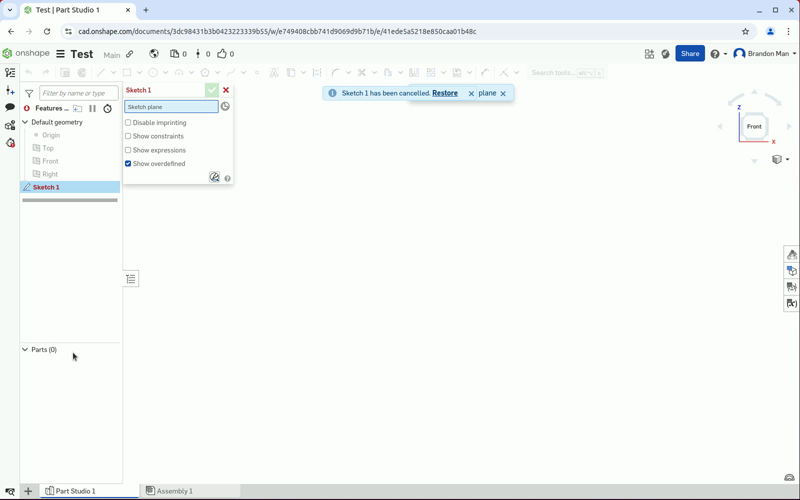
mouse_move(73, 163)
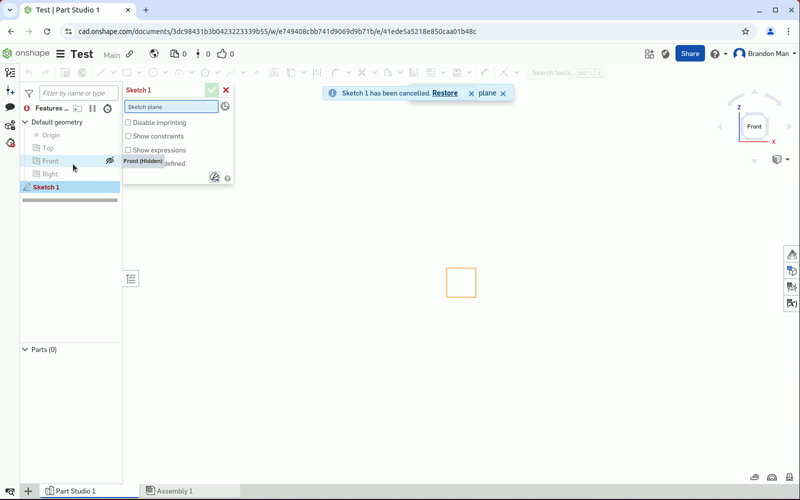
click(73, 163)
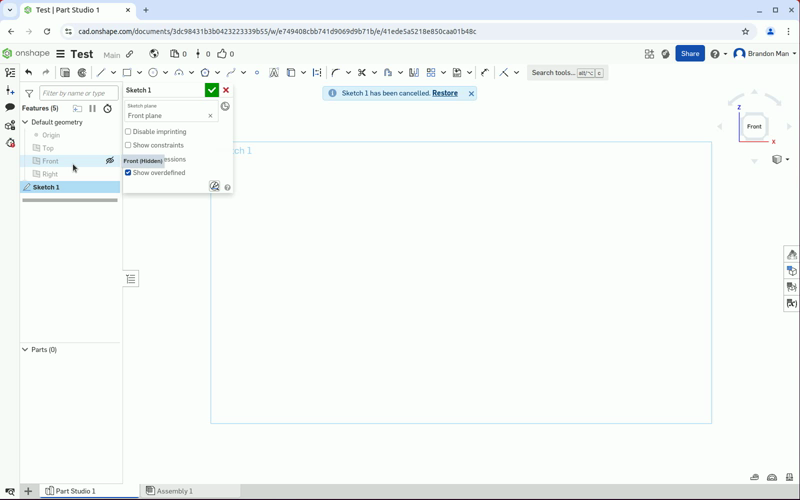
mouse_move(73, 352)
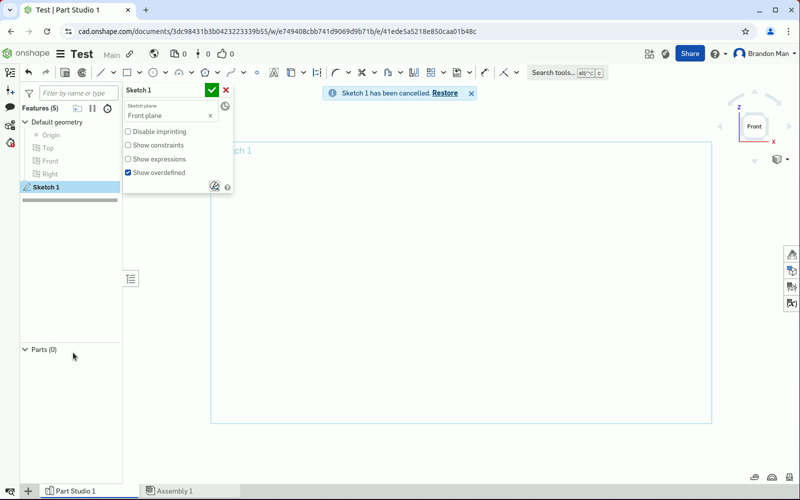
key(y)
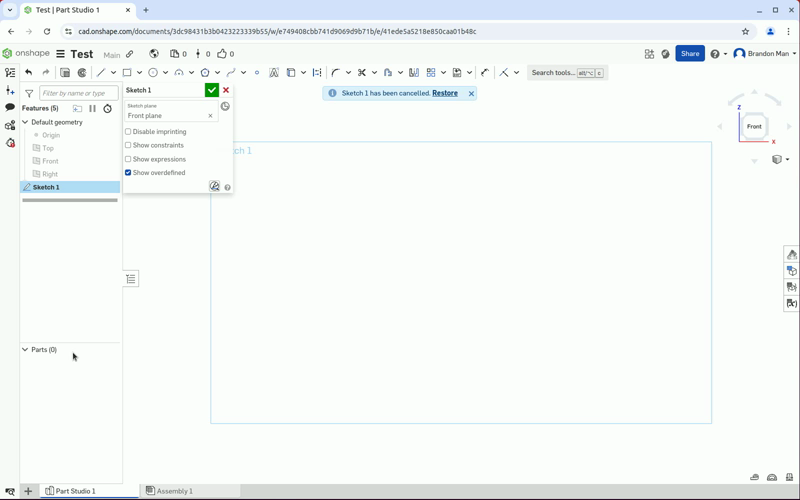
key(l)
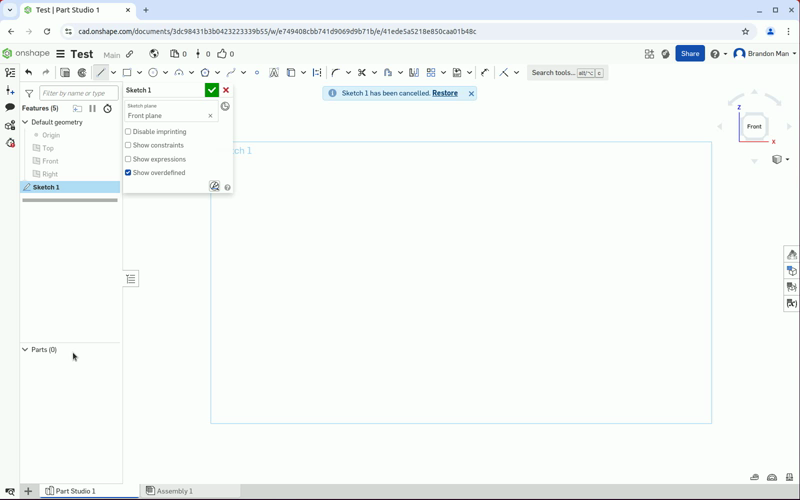
key_down(shift)
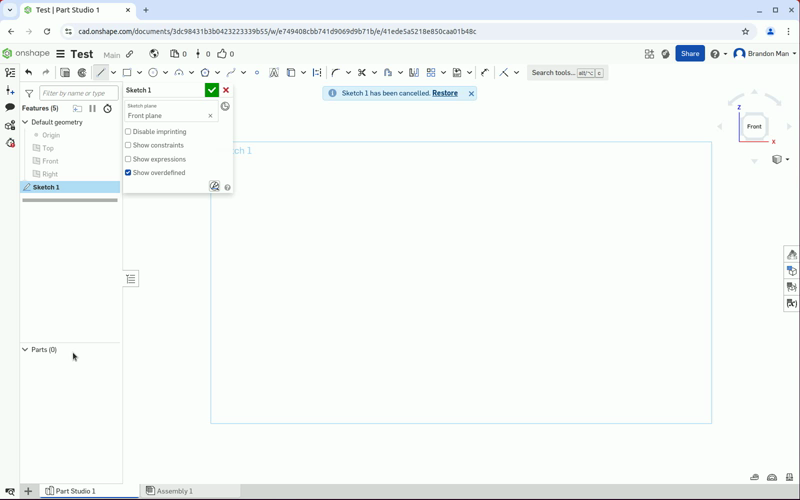
mouse_move(393, 260)
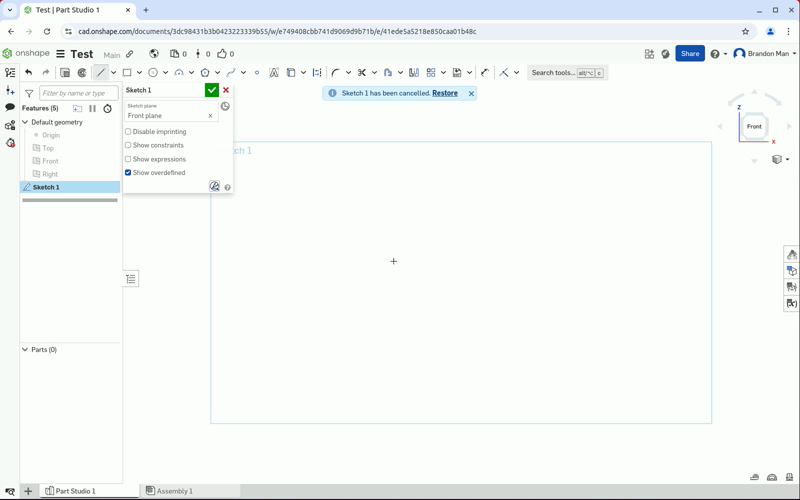
click(393, 260)
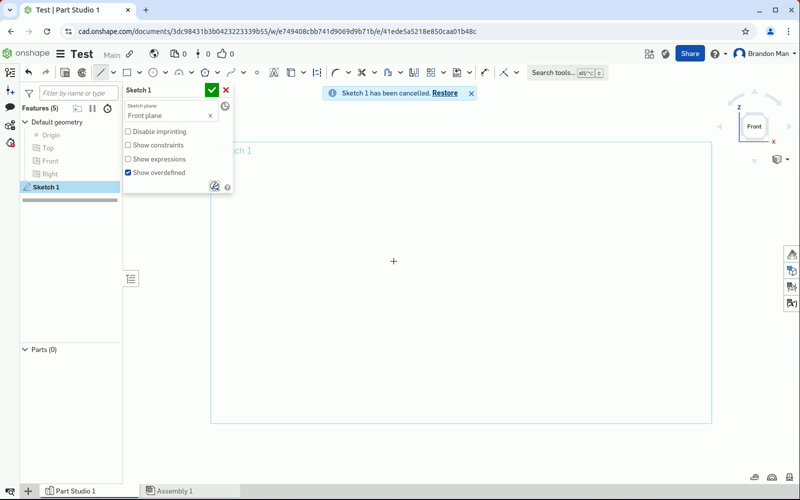
key_up(shift)
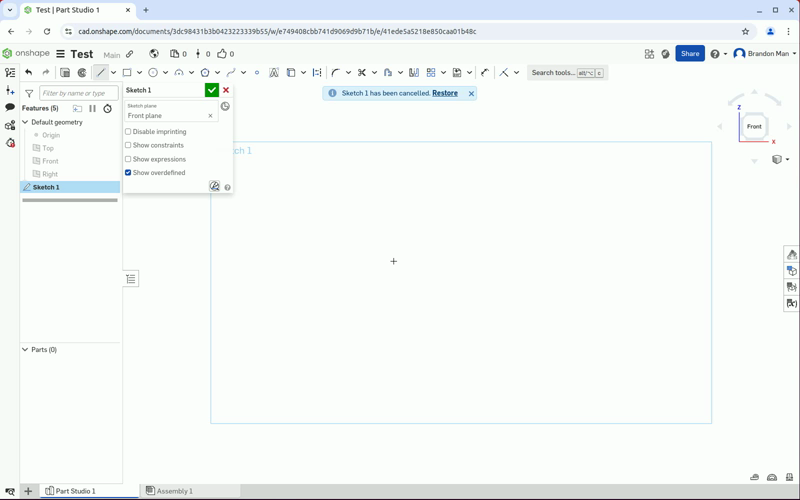
key_down(shift)
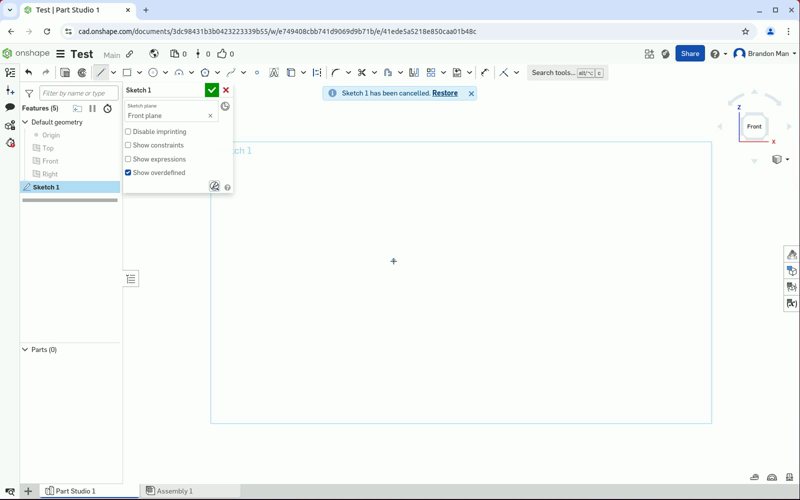
mouse_move(423, 260)
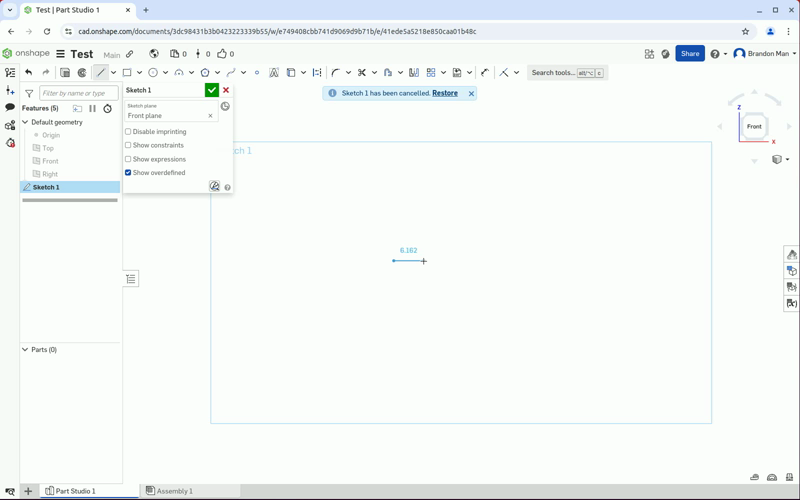
mouse_move(439, 260)
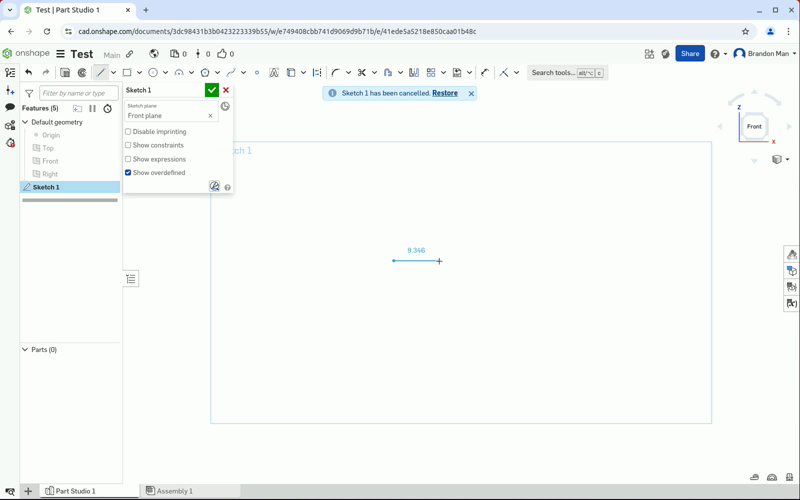
click(439, 260)
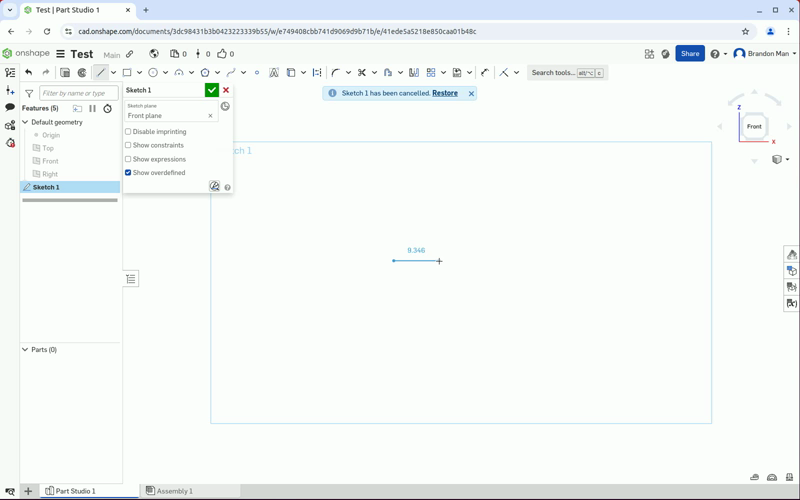
key_up(shift)
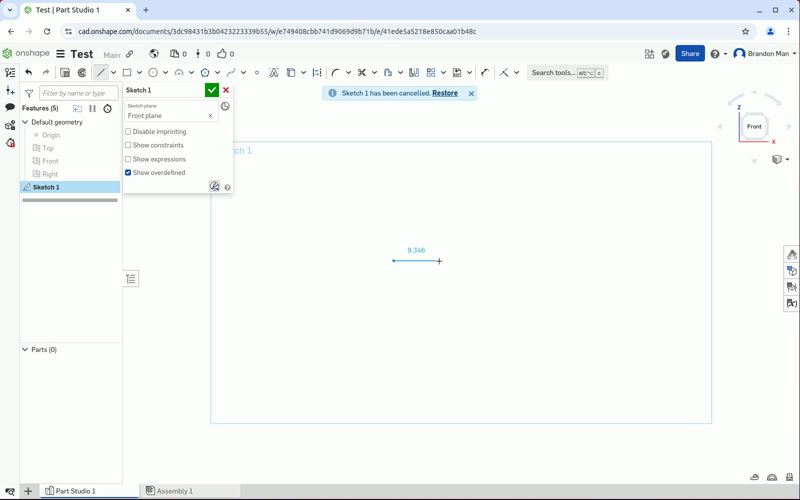
key_down(shift)
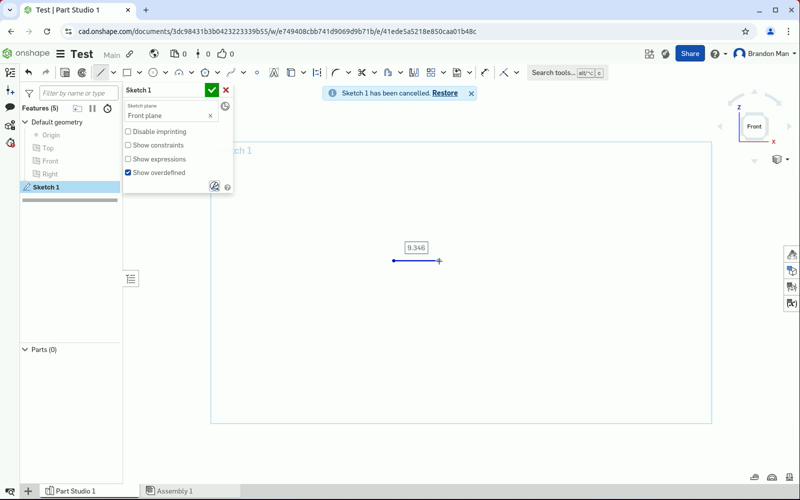
mouse_move(469, 260)
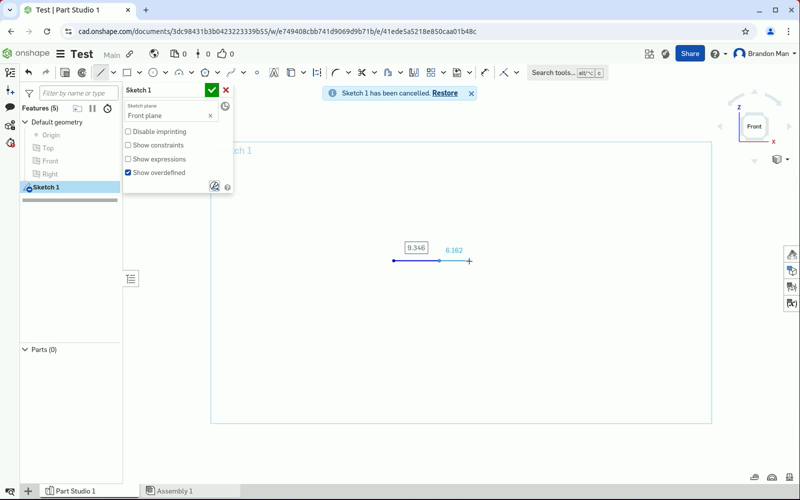
mouse_move(439, 259)
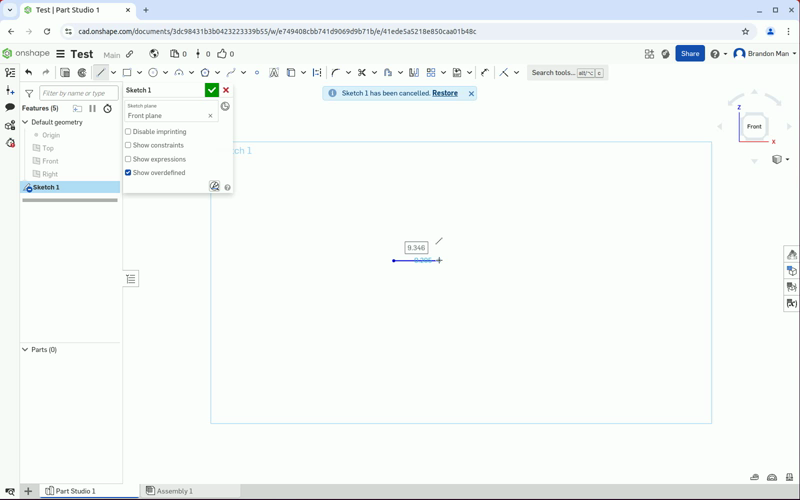
scroll(6)
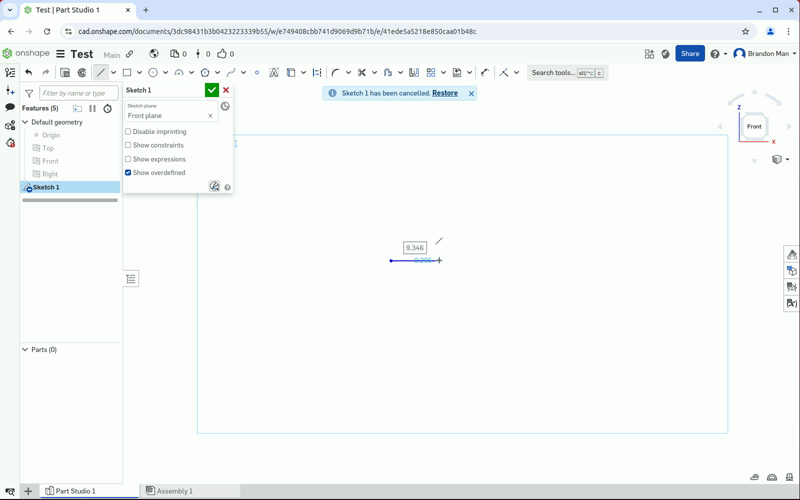
scroll(6)
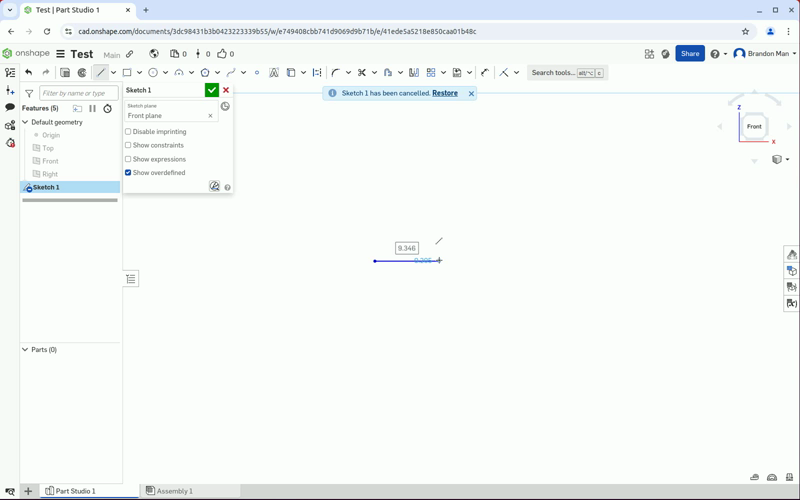
scroll(6)
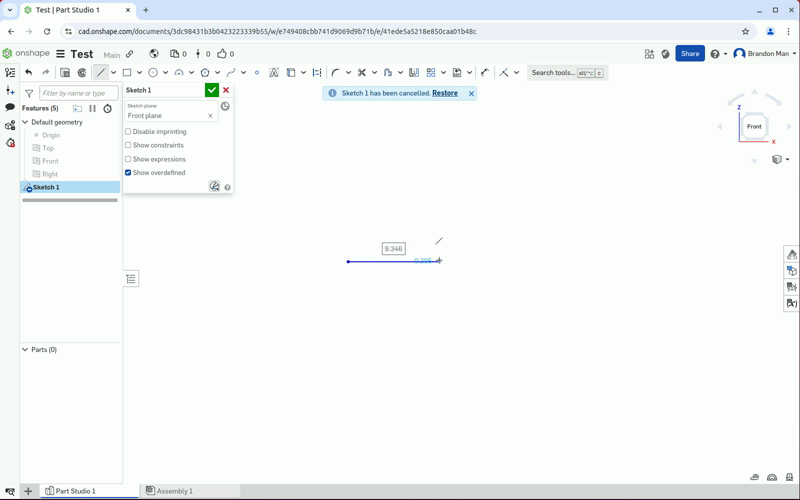
scroll(6)
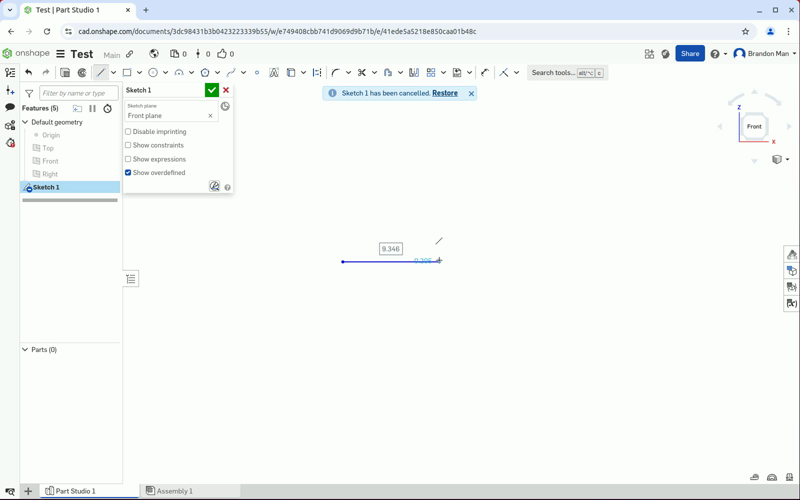
scroll(6)
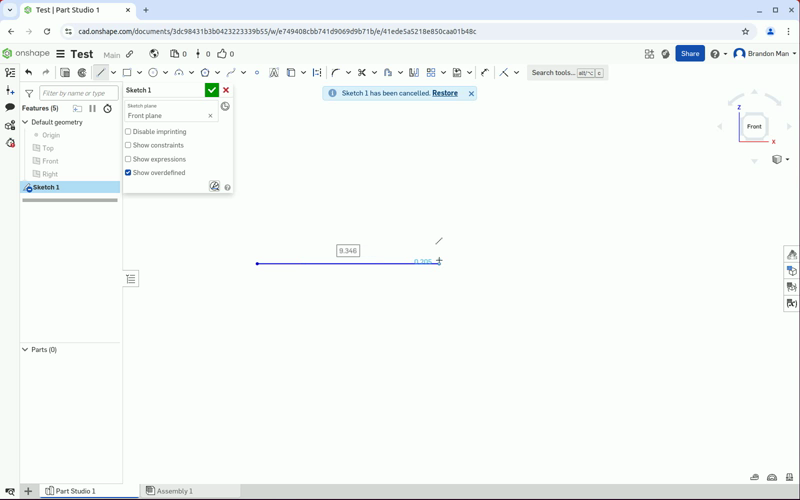
scroll(6)
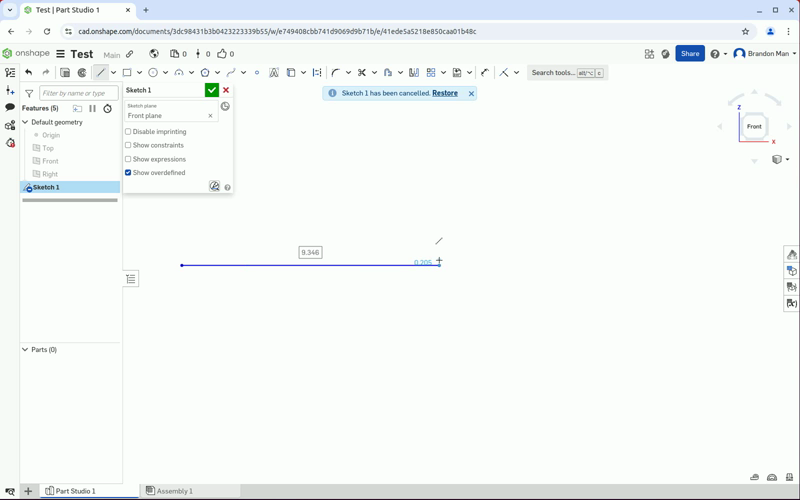
scroll(6)
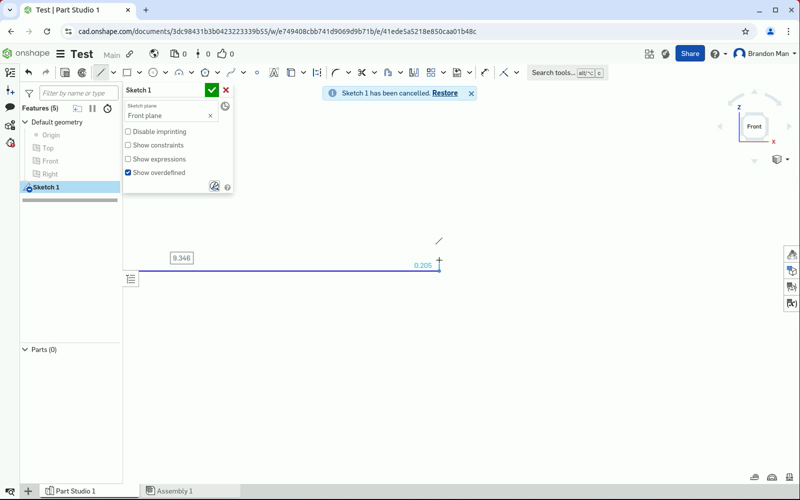
click(439, 259)
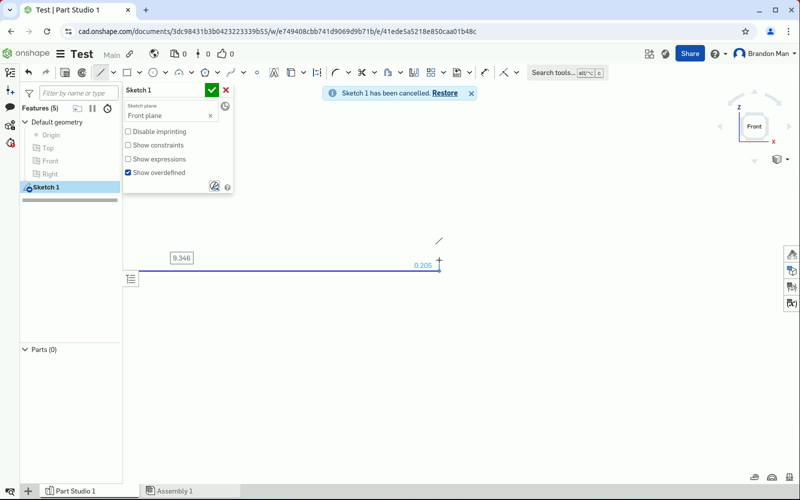
scroll(-6)
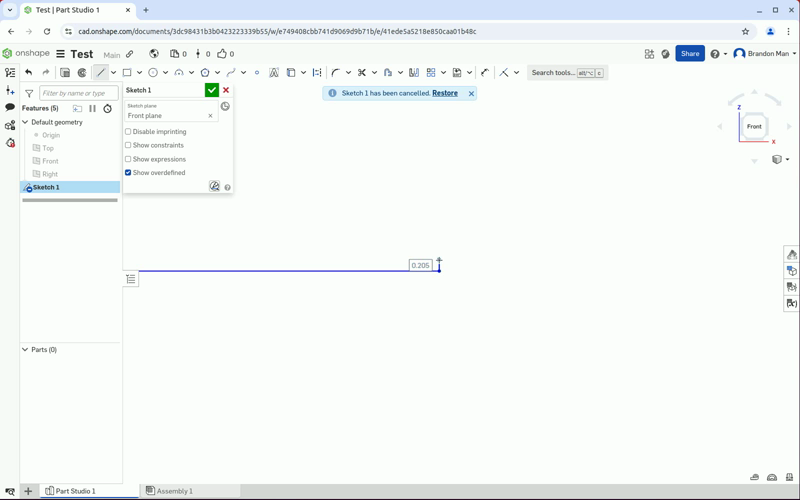
scroll(-6)
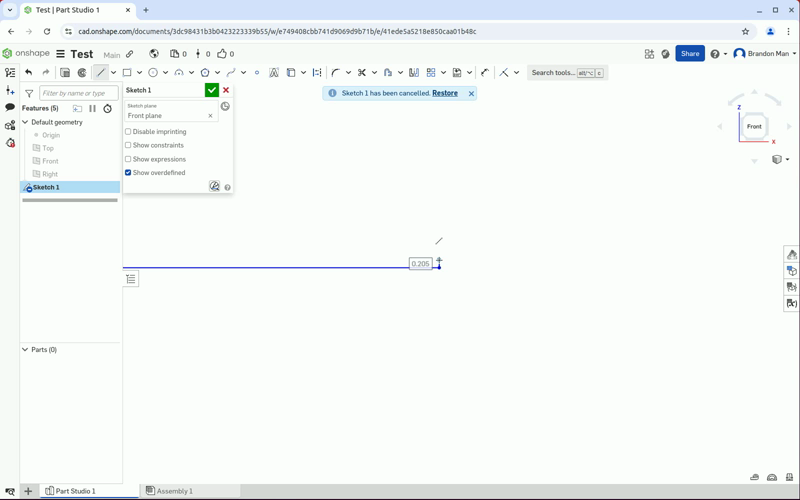
scroll(-6)
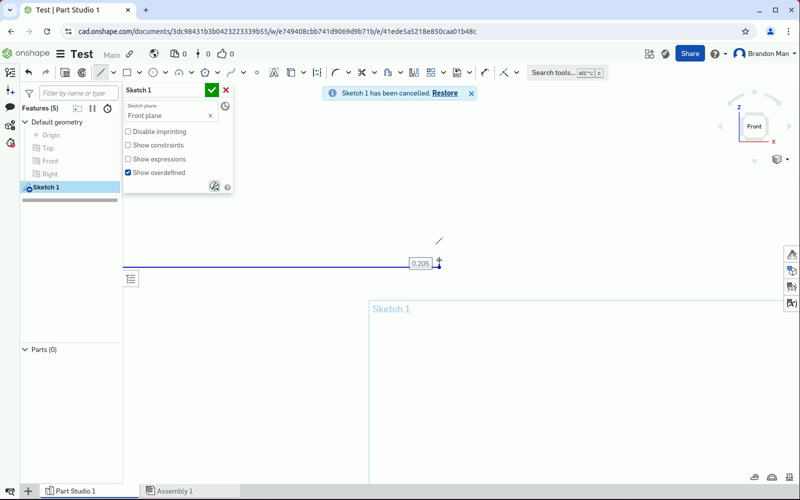
scroll(-6)
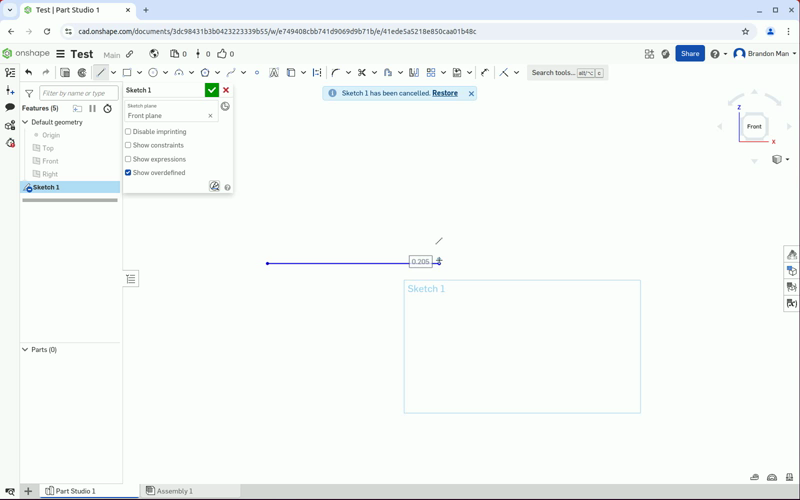
scroll(-6)
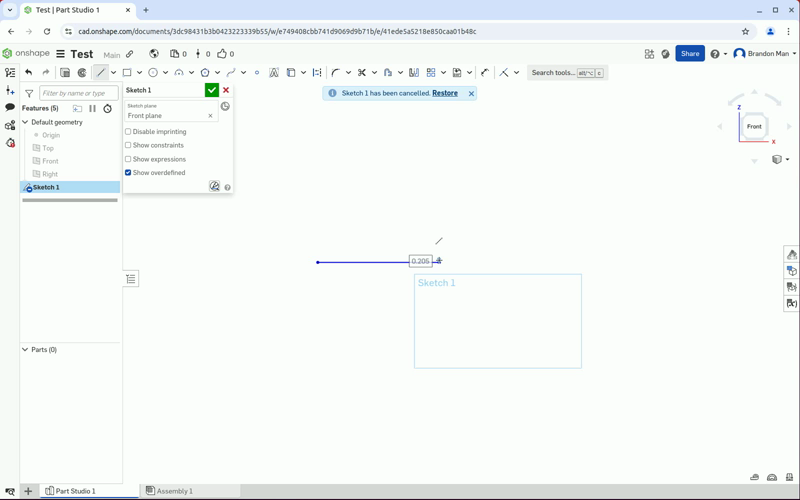
scroll(-6)
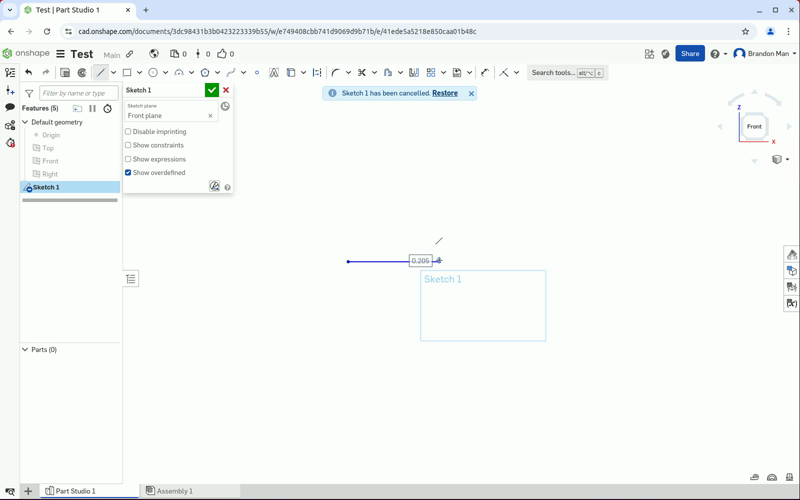
scroll(-6)
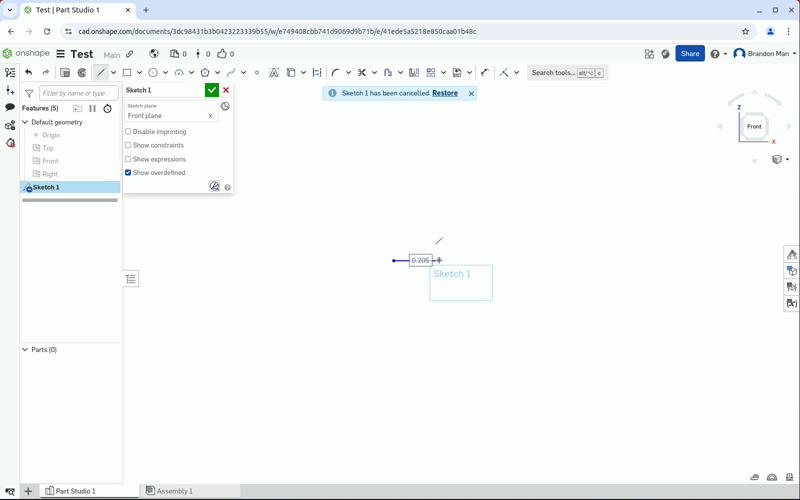
key_up(shift)
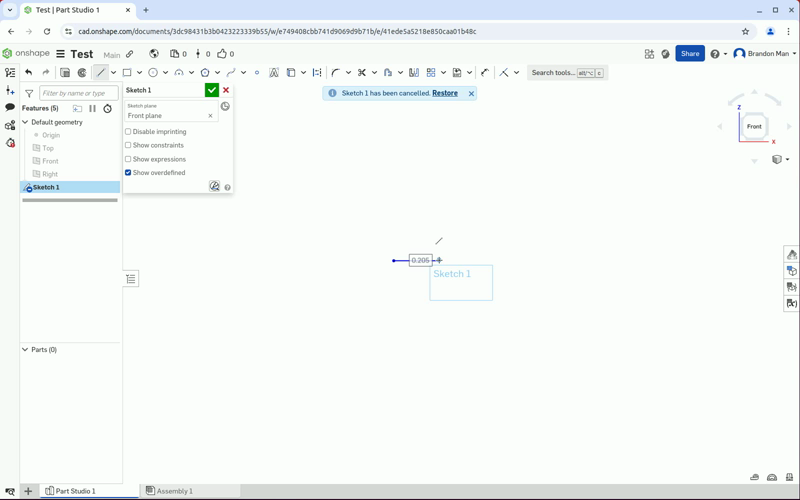
key_down(shift)
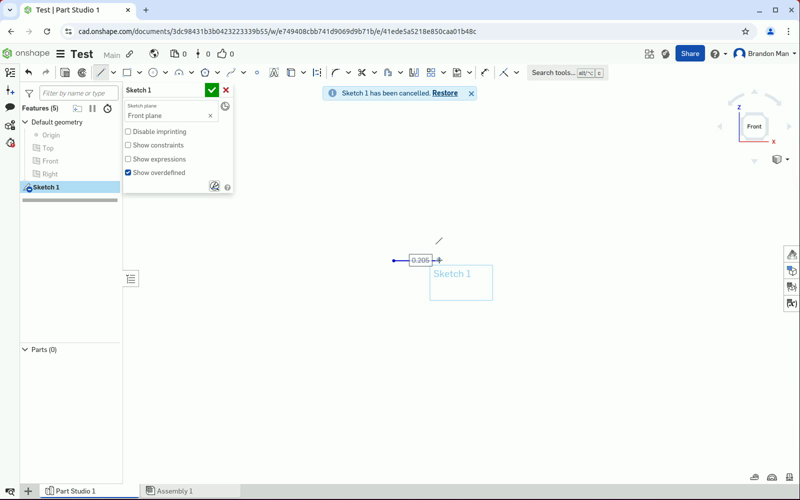
mouse_move(469, 259)
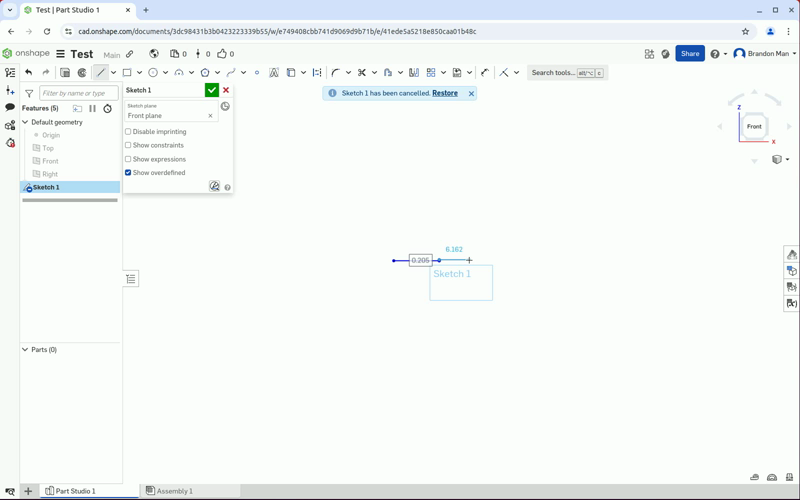
mouse_move(393, 259)
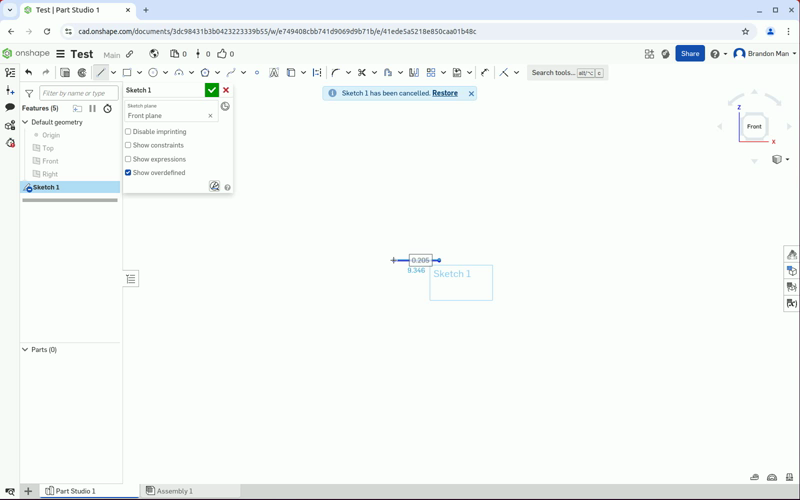
scroll(6)
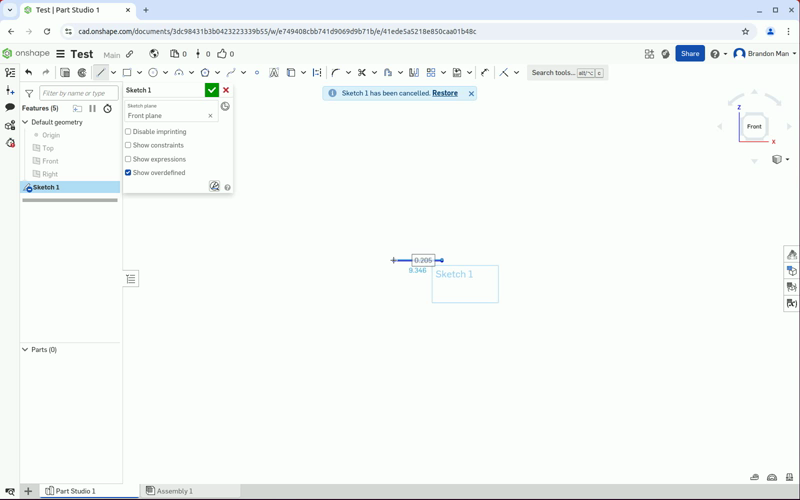
scroll(6)
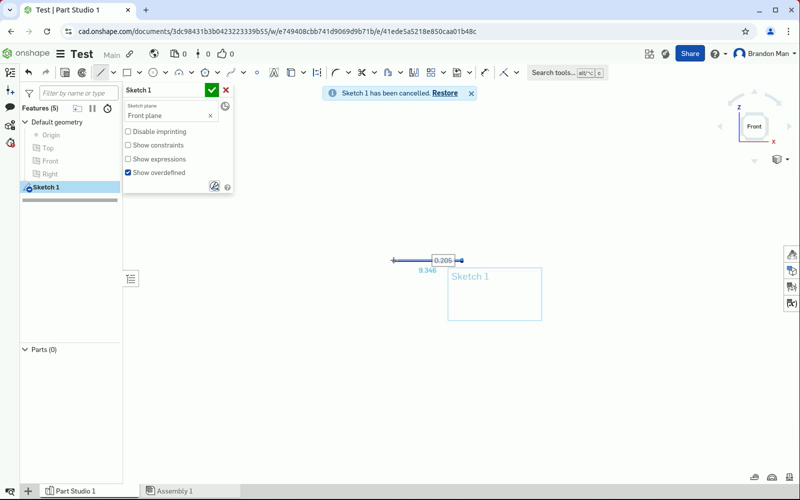
scroll(6)
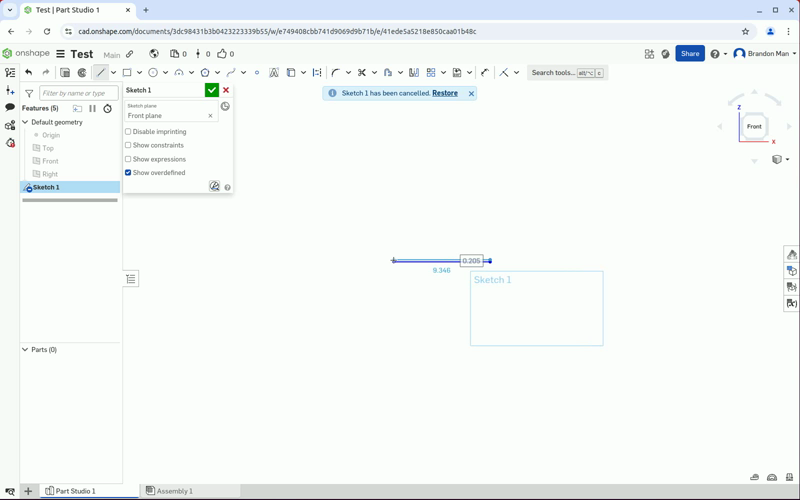
scroll(6)
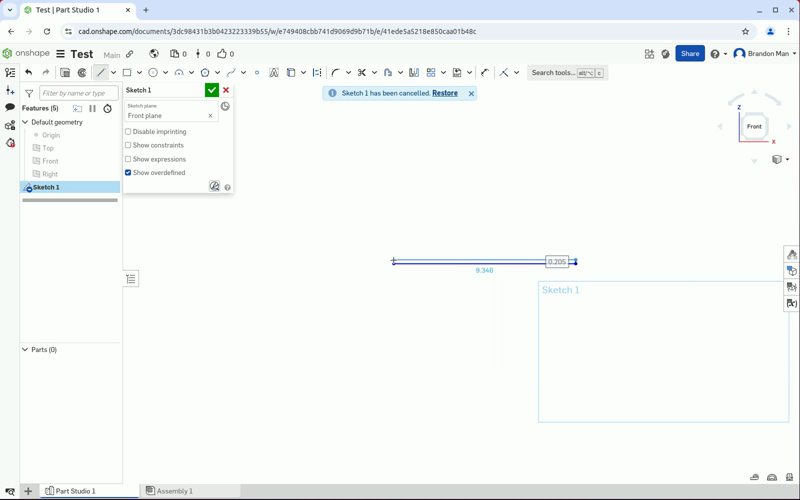
scroll(6)
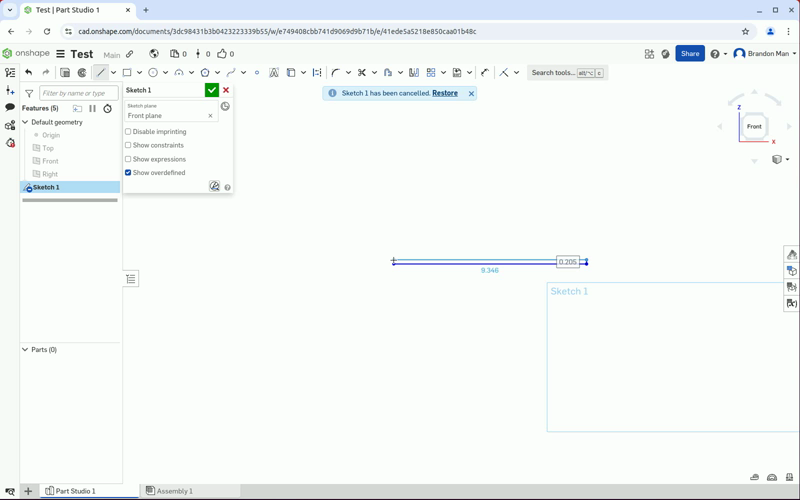
scroll(6)
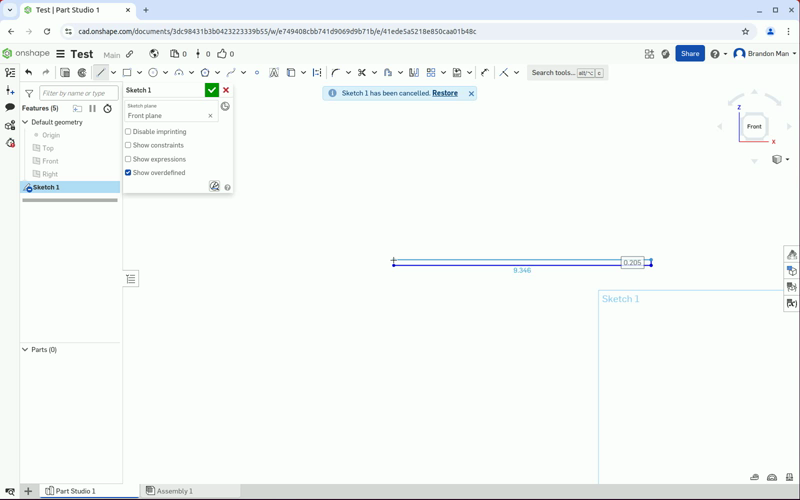
scroll(6)
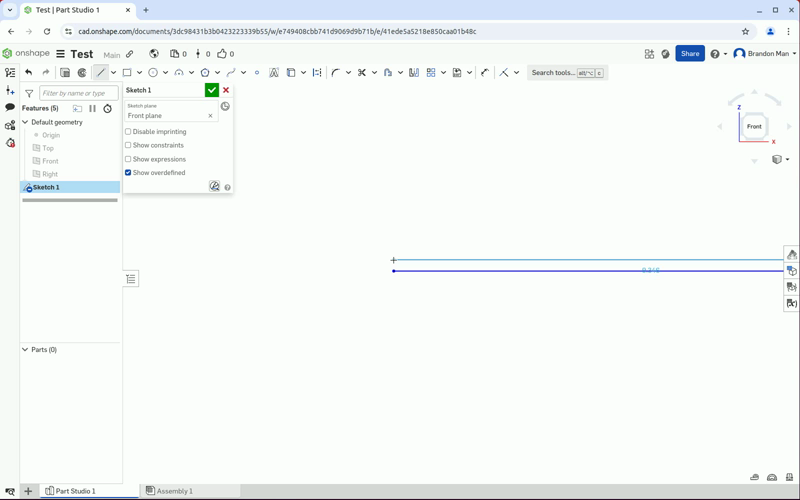
click(393, 259)
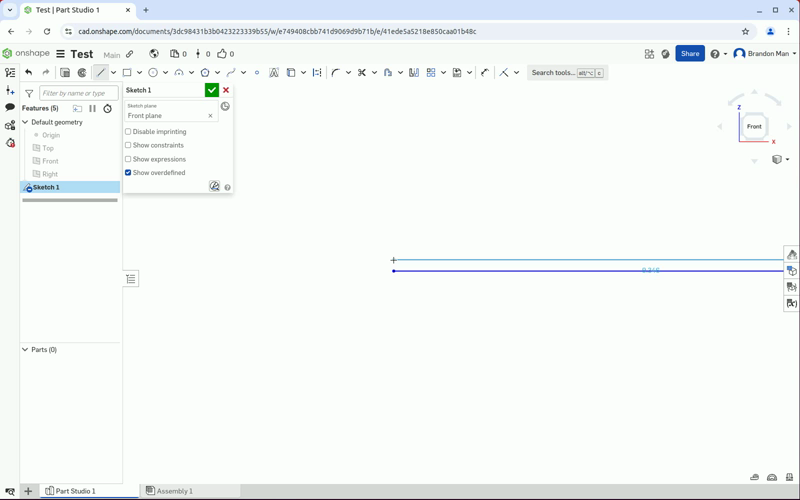
scroll(-6)
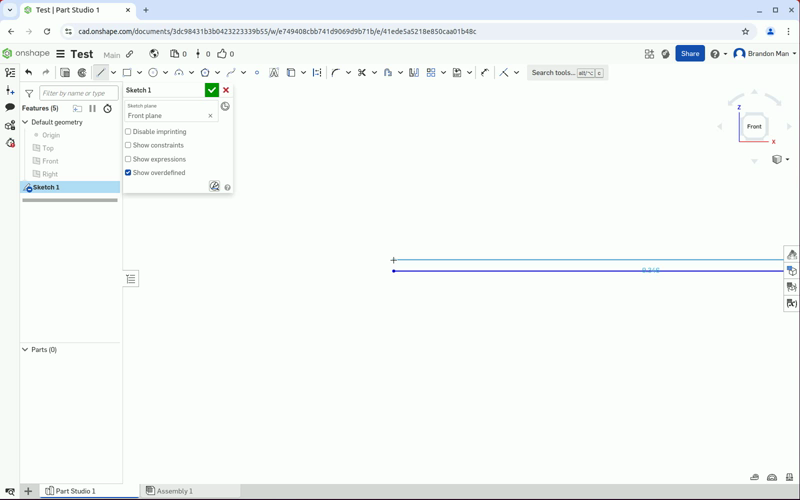
scroll(-6)
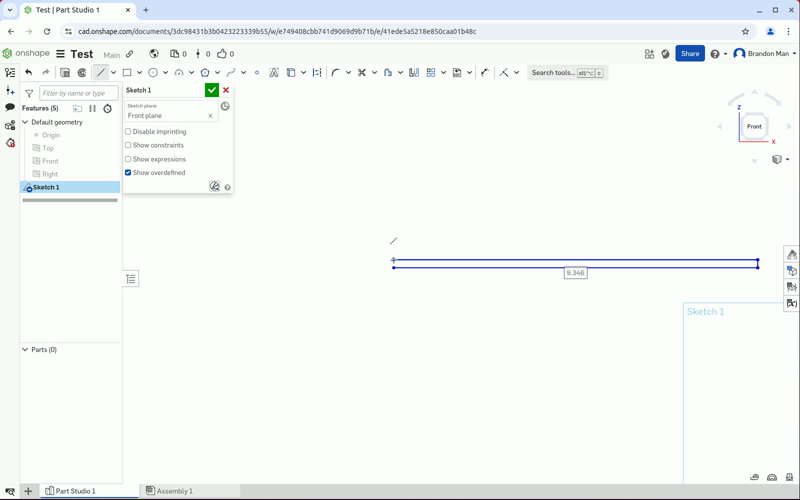
scroll(-6)
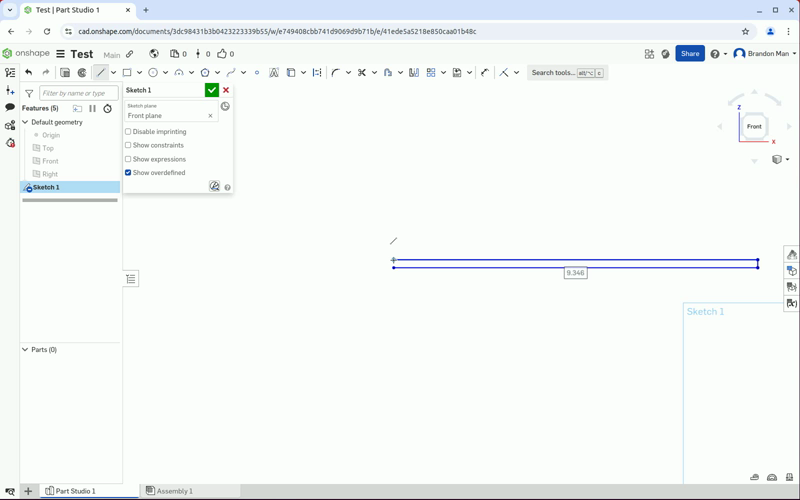
scroll(-6)
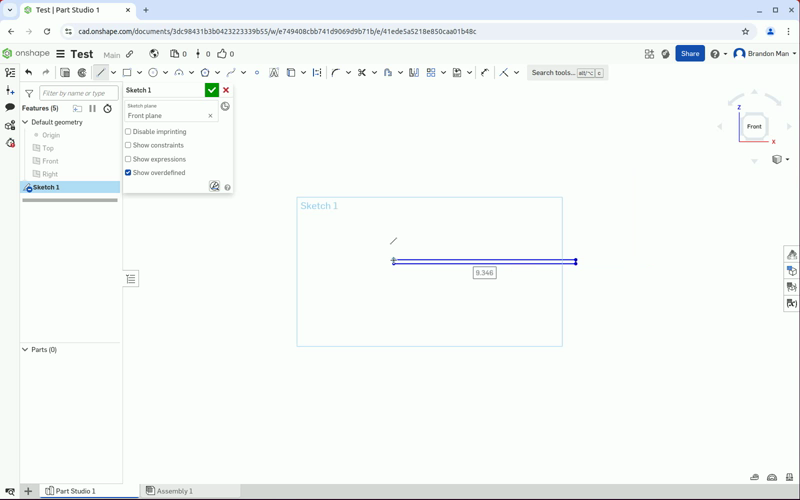
scroll(-6)
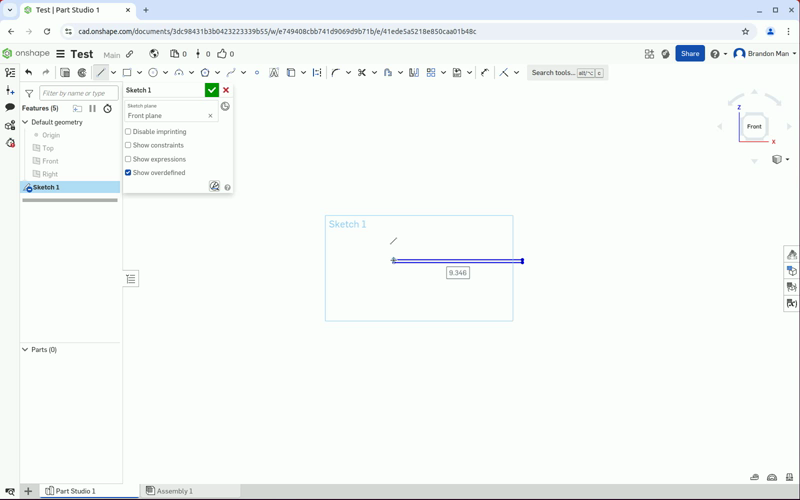
scroll(-6)
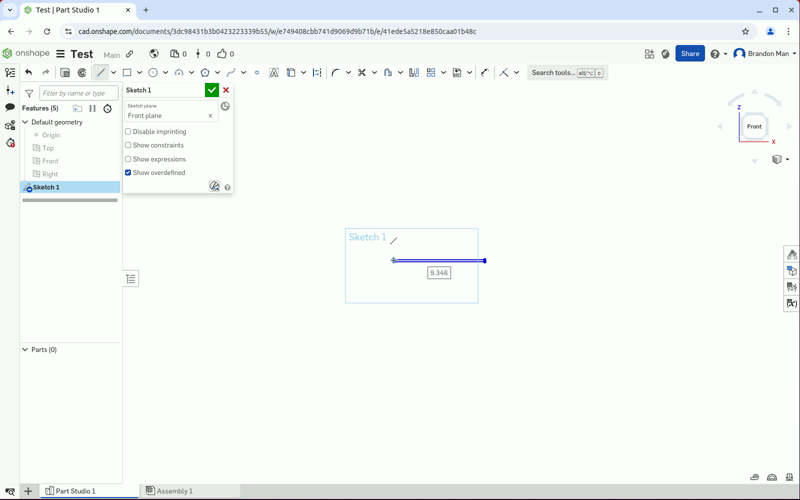
scroll(-6)
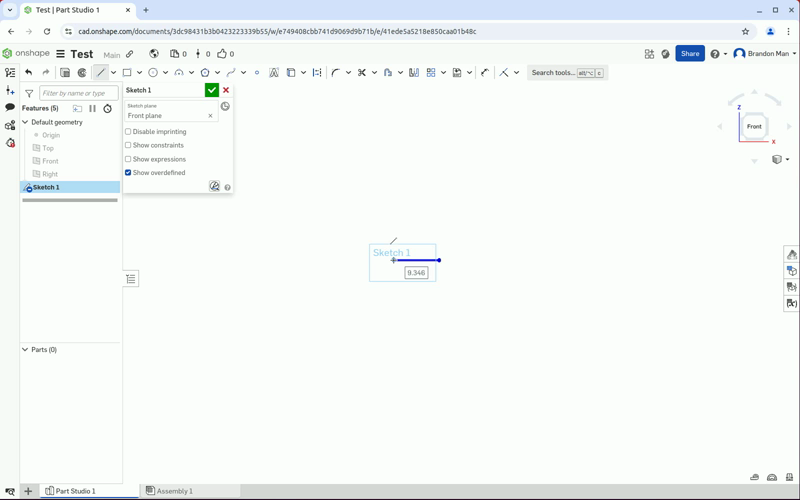
key_up(shift)
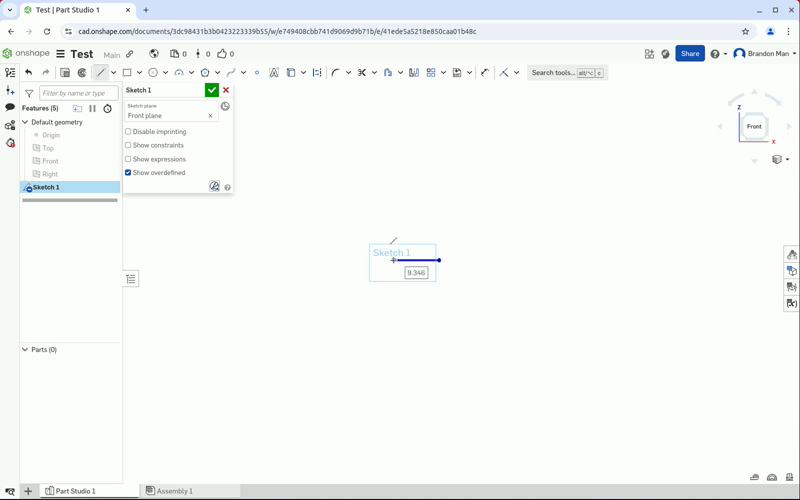
mouse_move(423, 259)
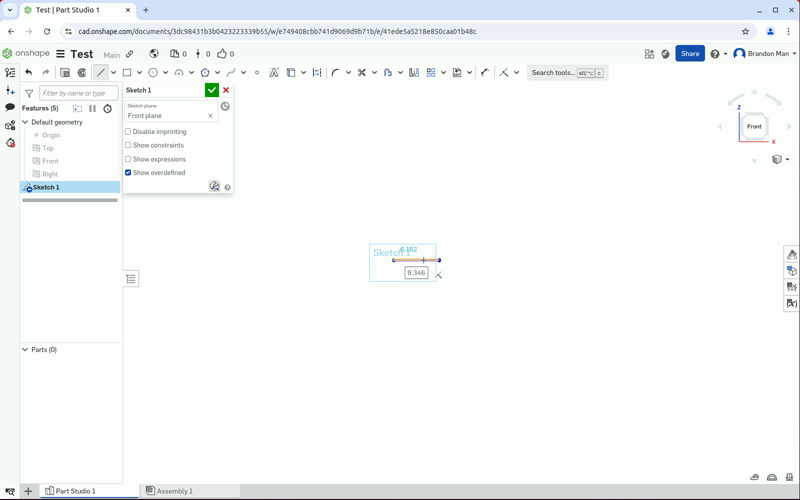
key_down(shift)
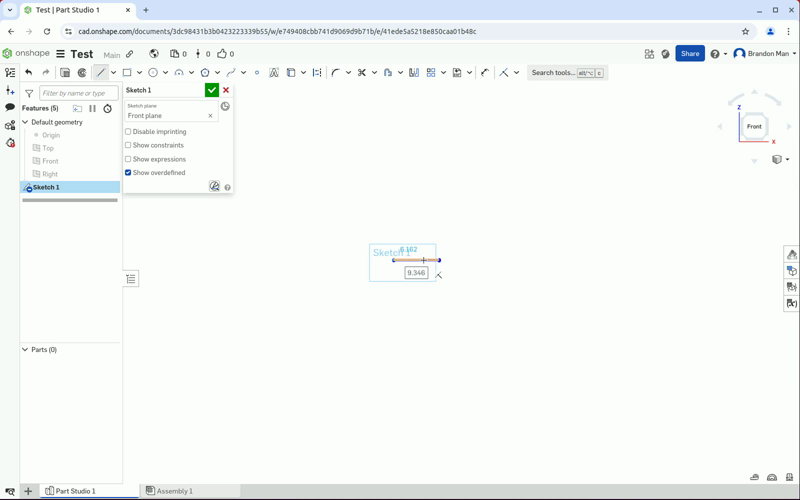
mouse_move(393, 260)
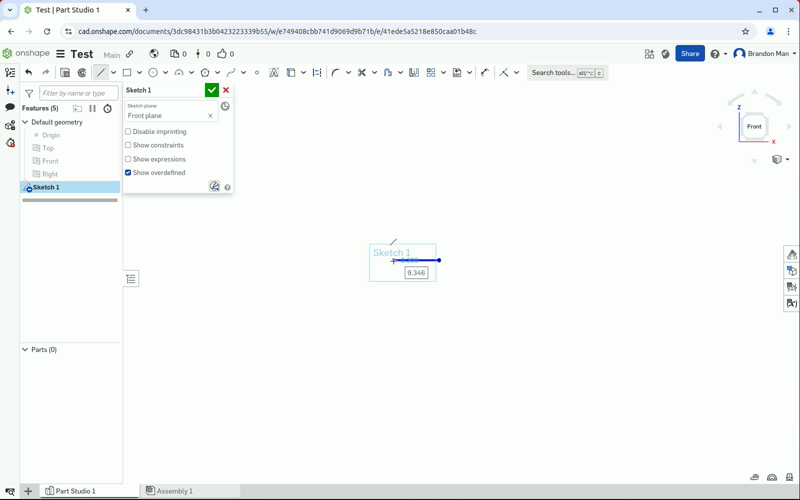
scroll(6)
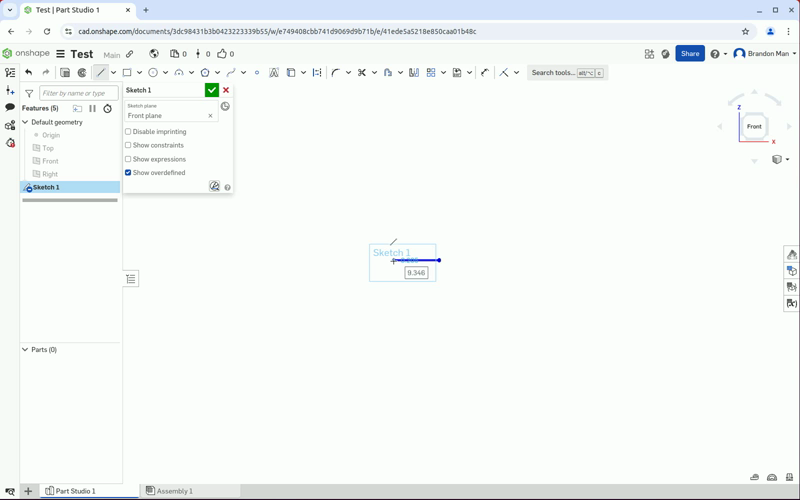
scroll(6)
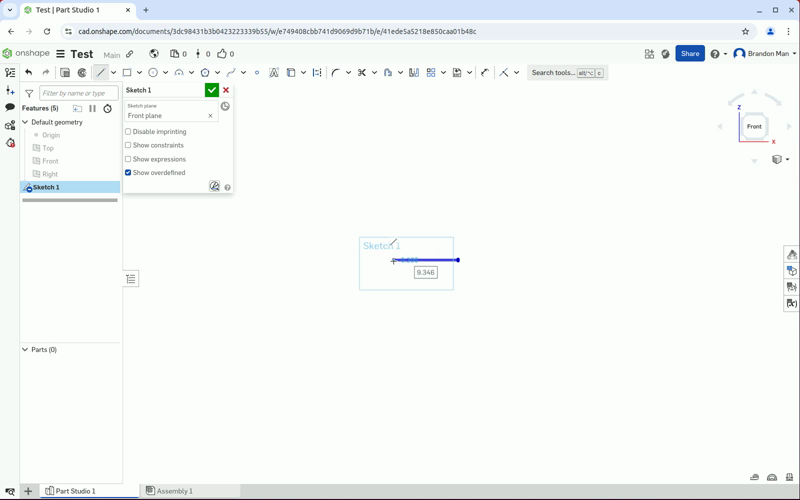
scroll(6)
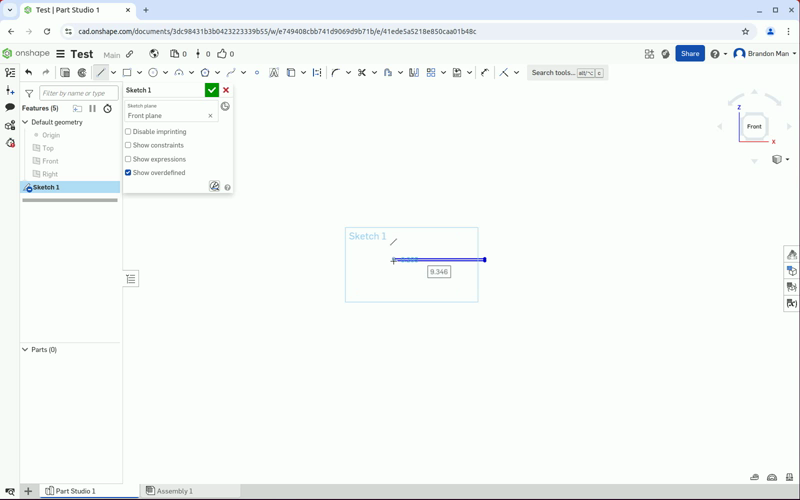
scroll(6)
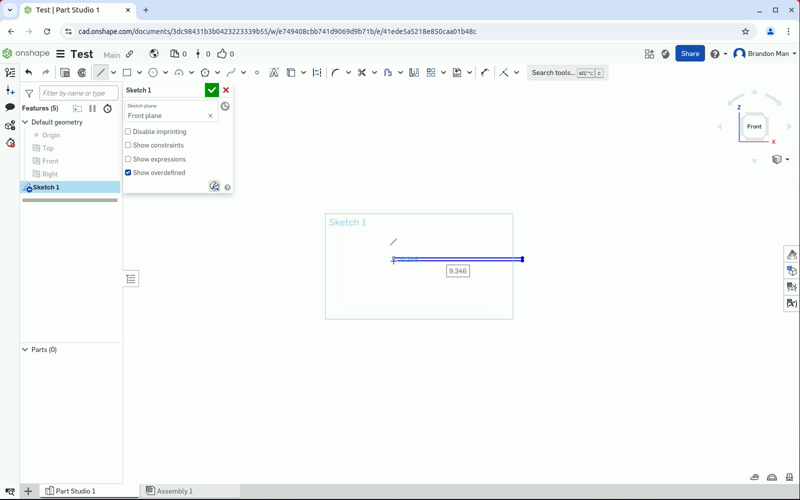
scroll(6)
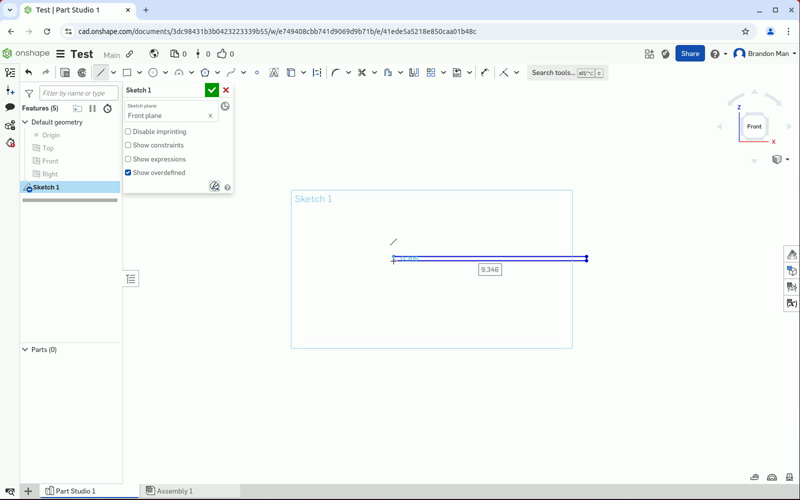
scroll(6)
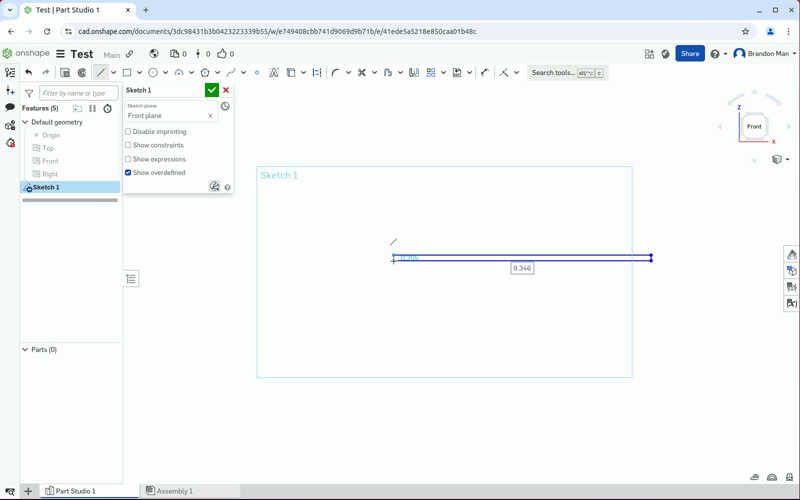
scroll(6)
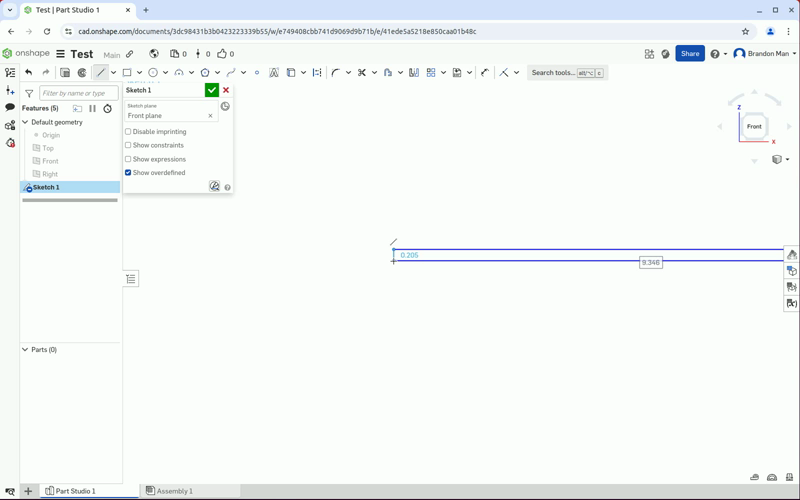
key_up(shift)
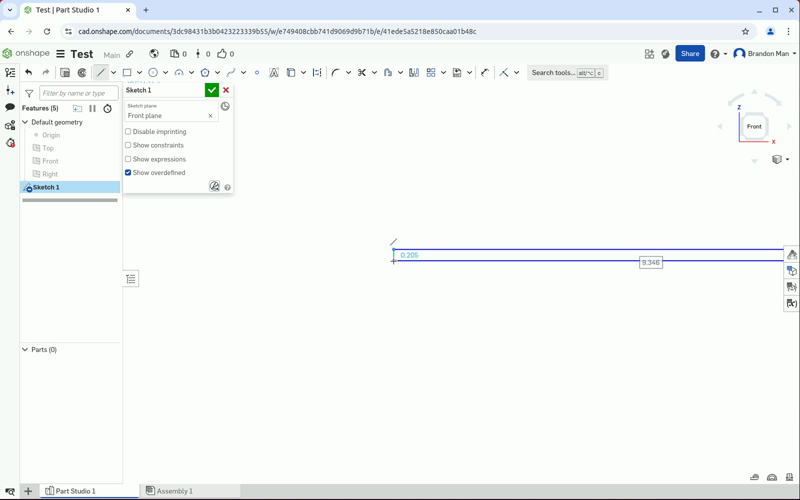
click(393, 260)
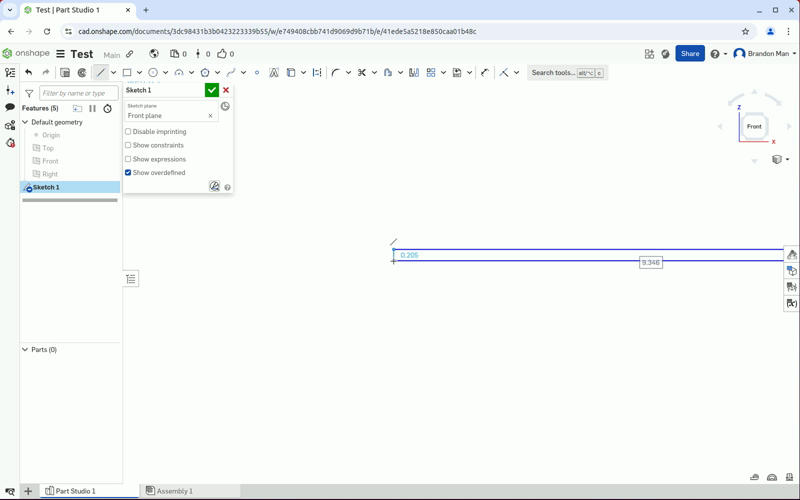
scroll(-6)
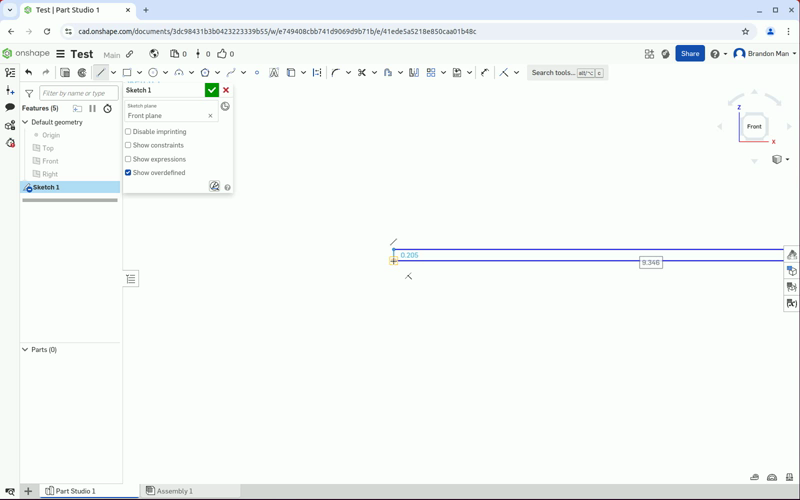
scroll(-6)
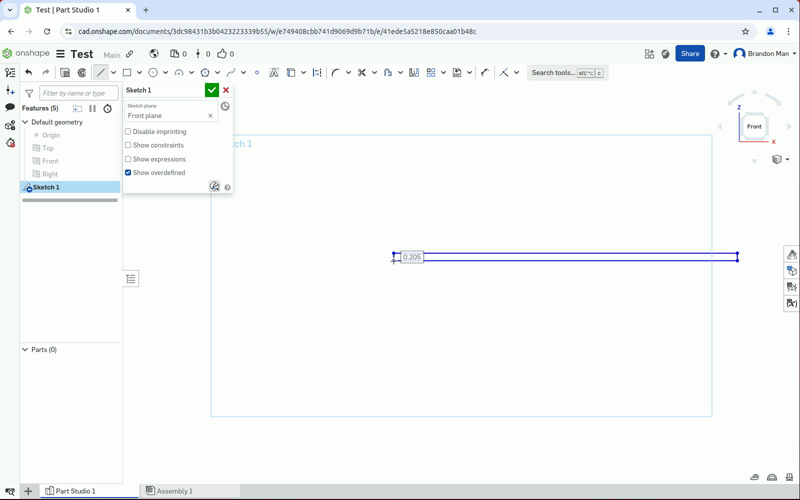
scroll(-6)
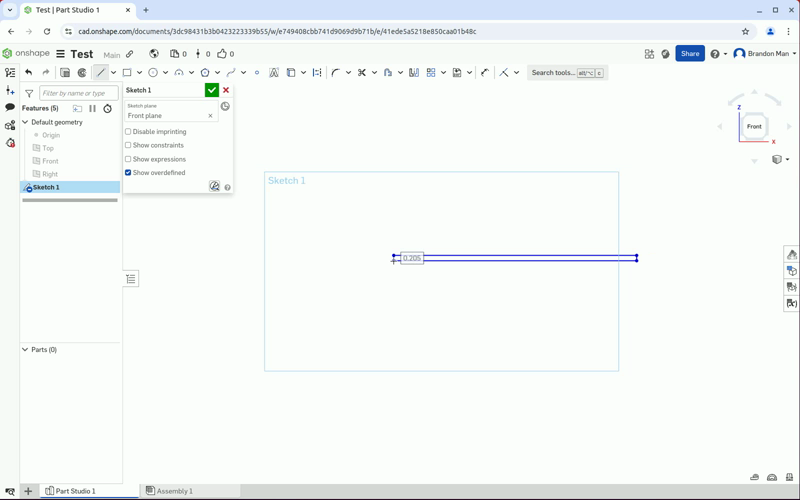
scroll(-6)
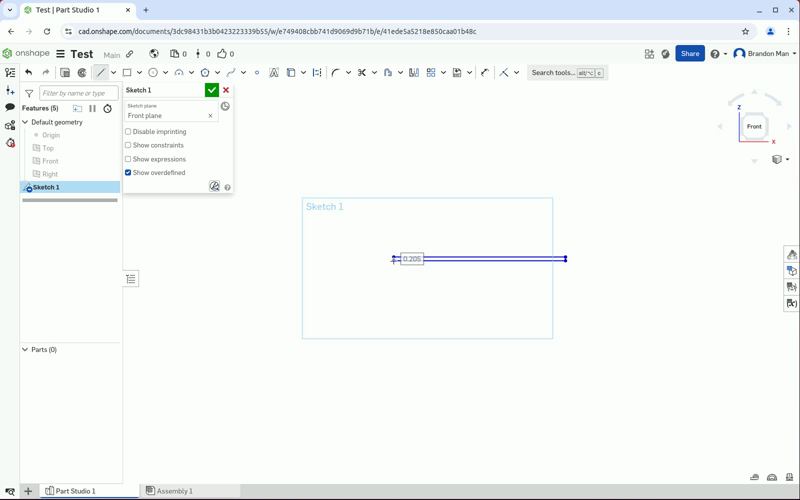
scroll(-6)
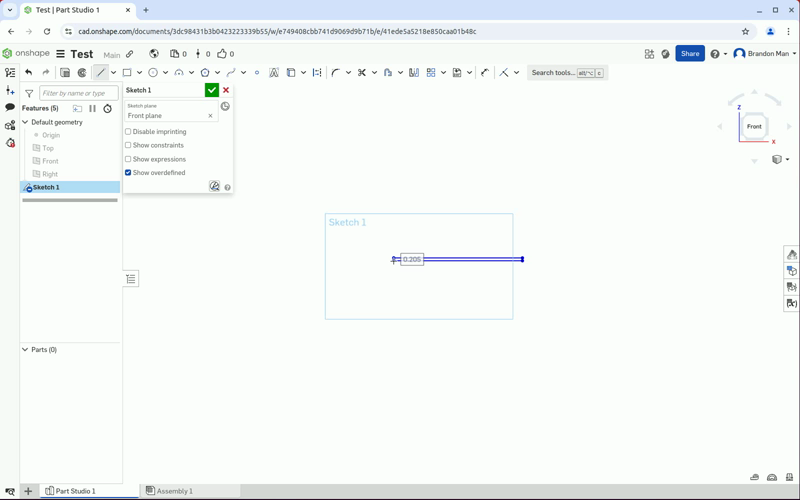
scroll(-6)
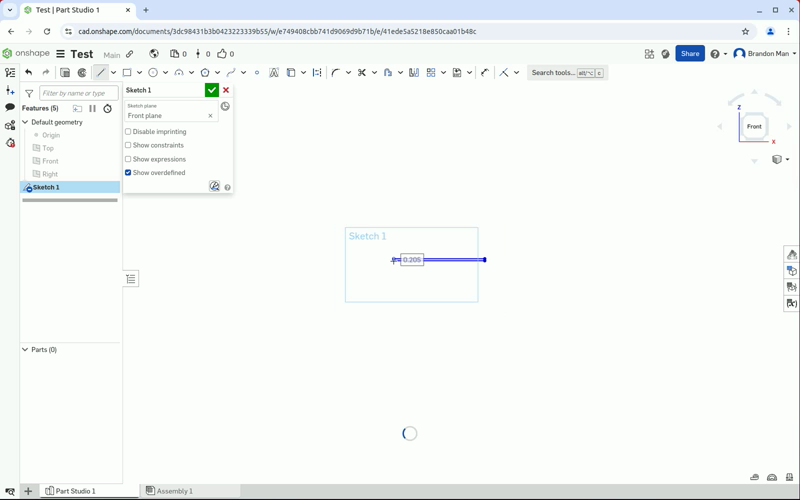
scroll(-6)
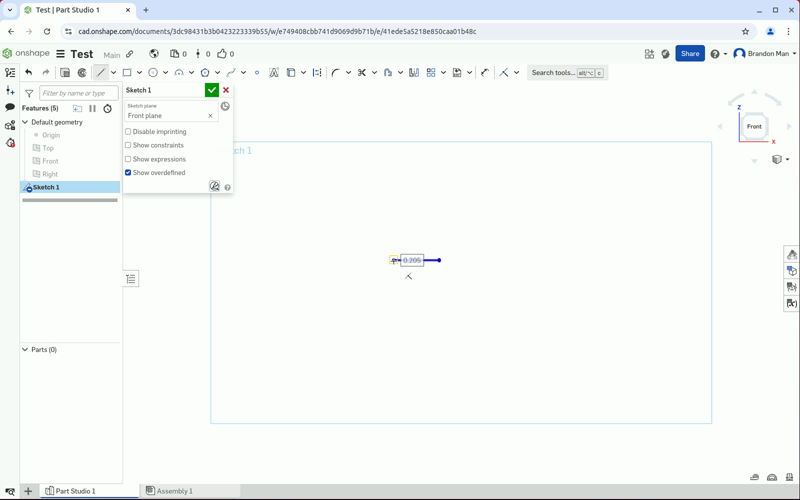
key(esc)
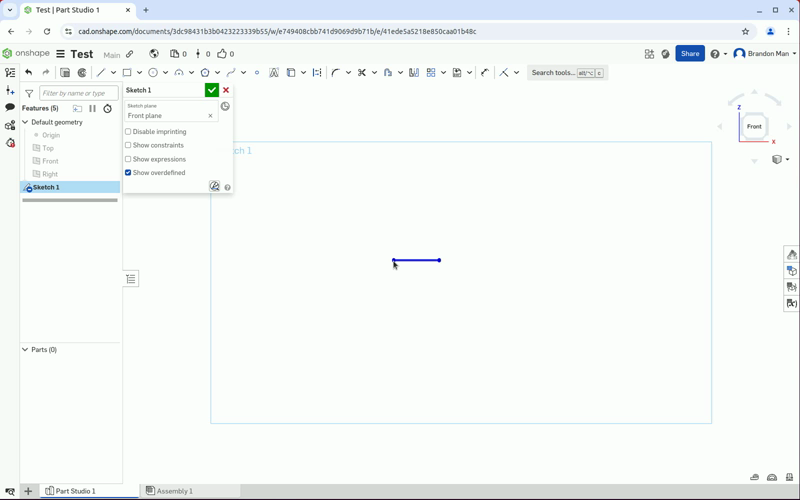
mouse_move(413, 260)
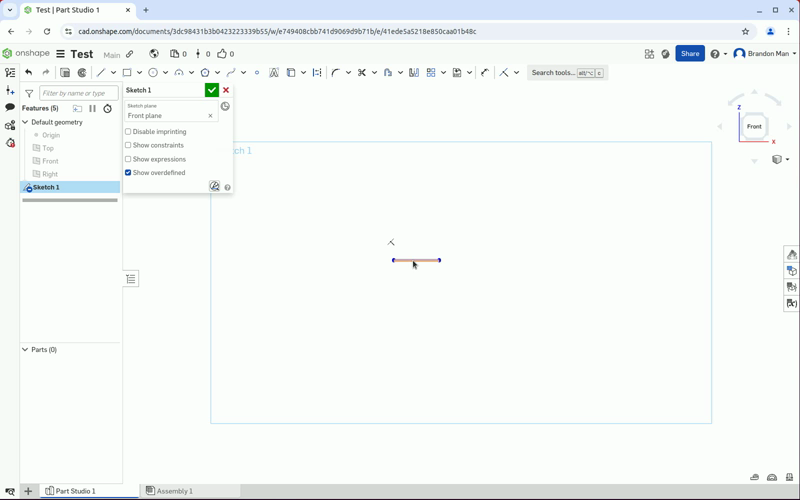
scroll(6)
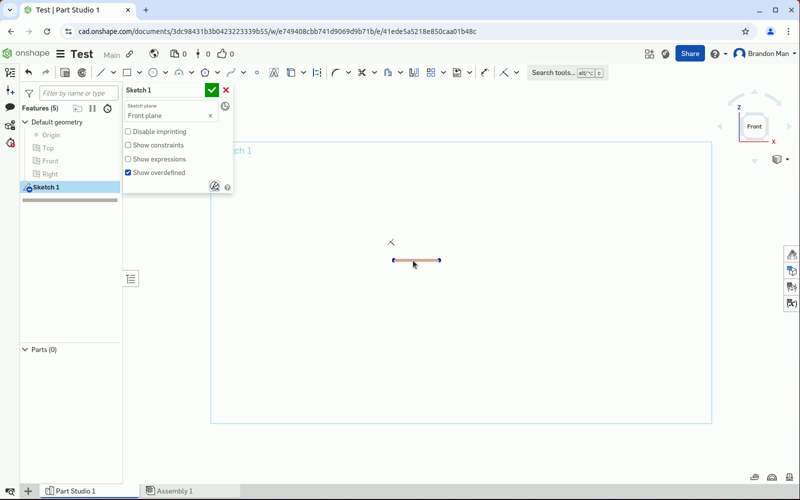
scroll(6)
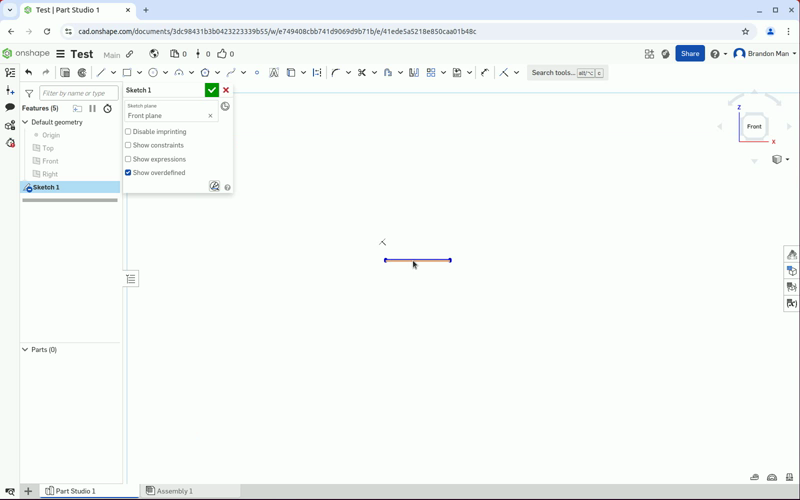
scroll(6)
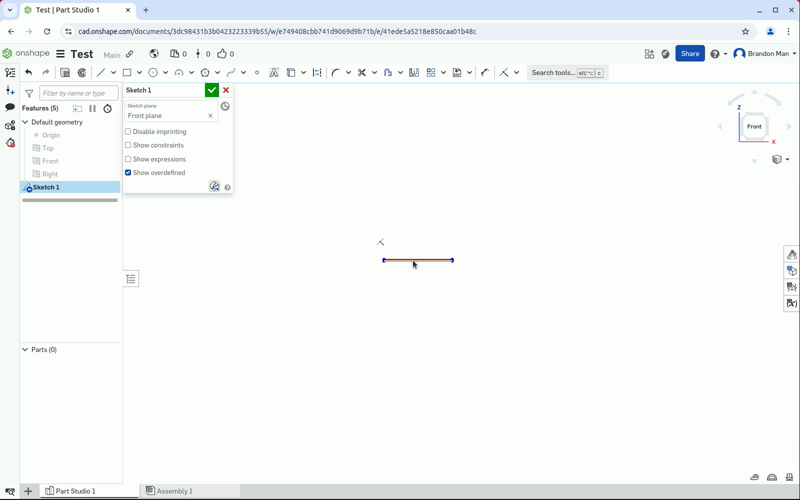
scroll(6)
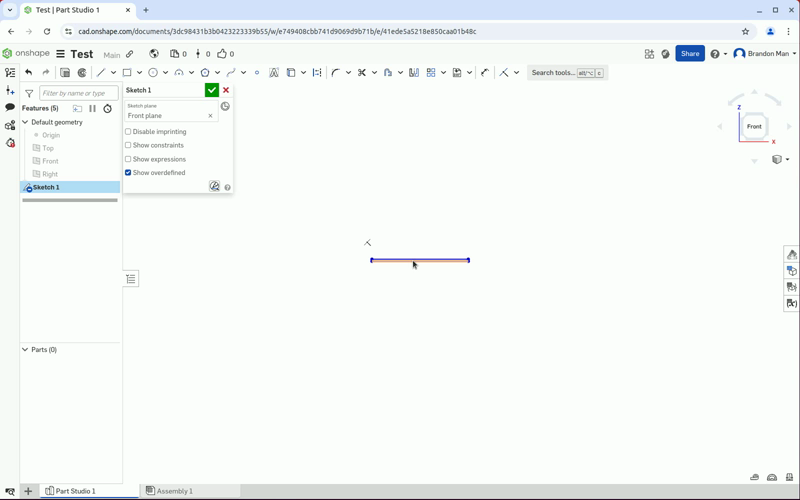
scroll(6)
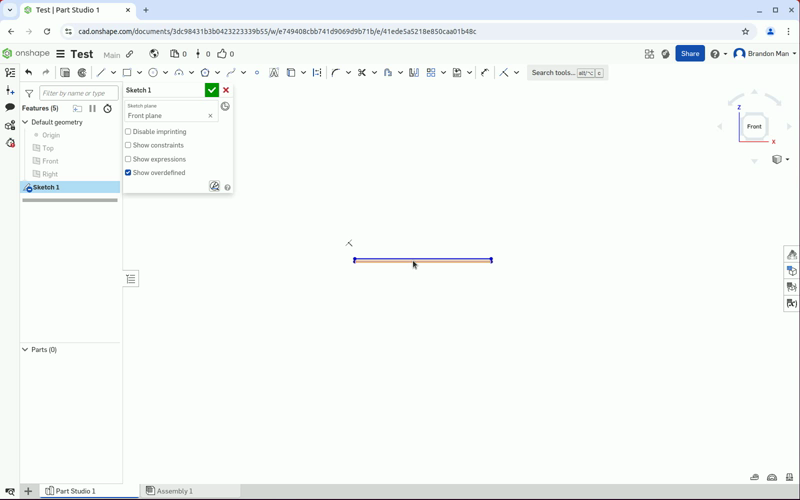
scroll(6)
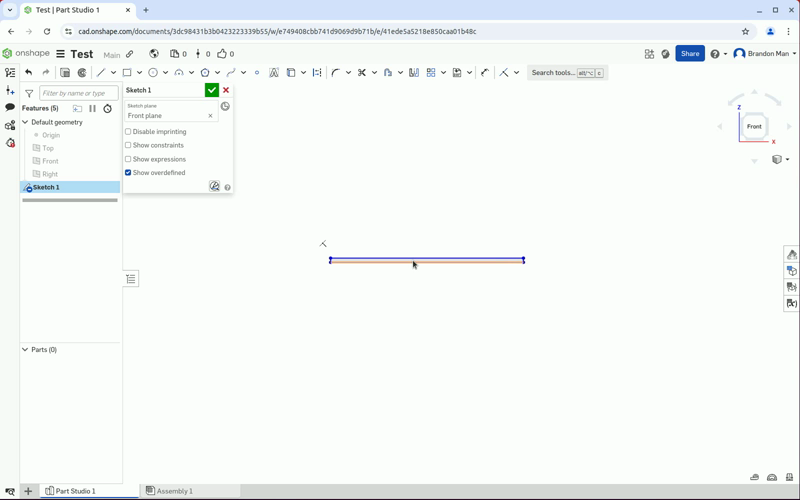
scroll(6)
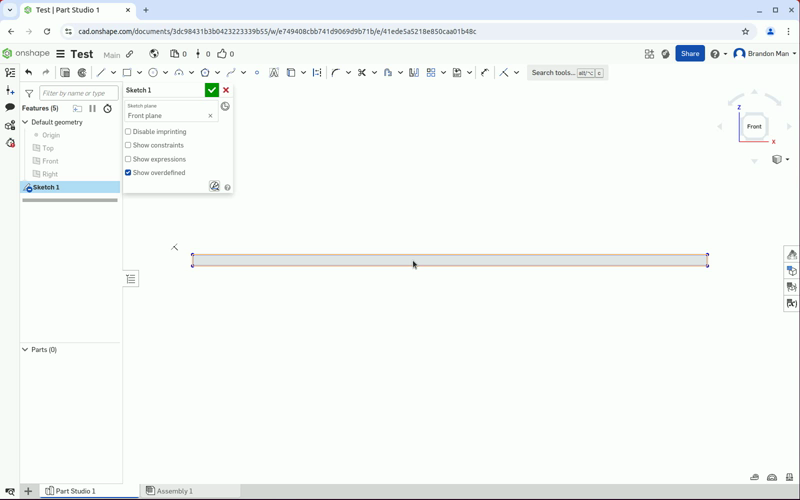
click(413, 260)
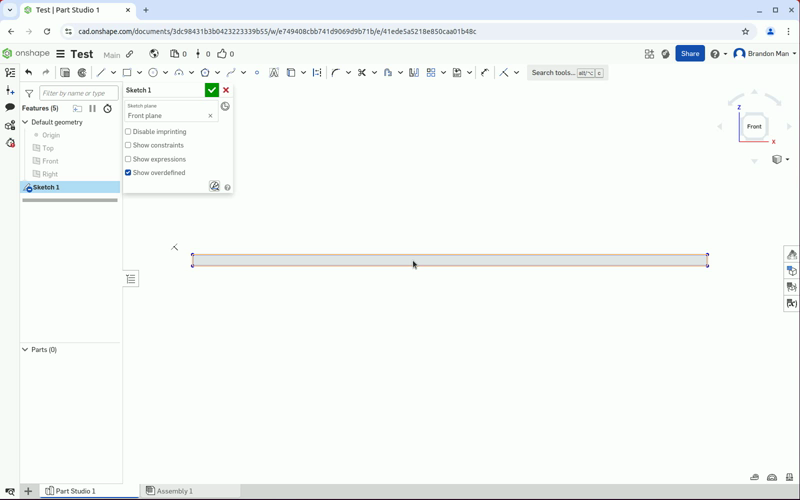
scroll(-6)
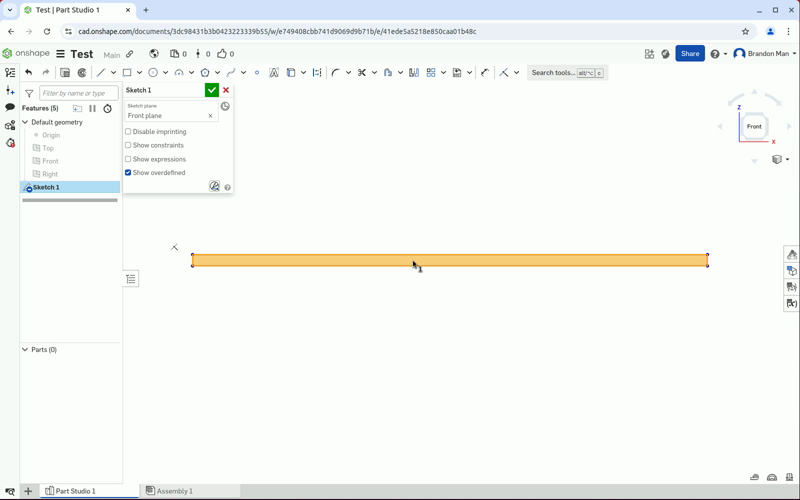
scroll(-6)
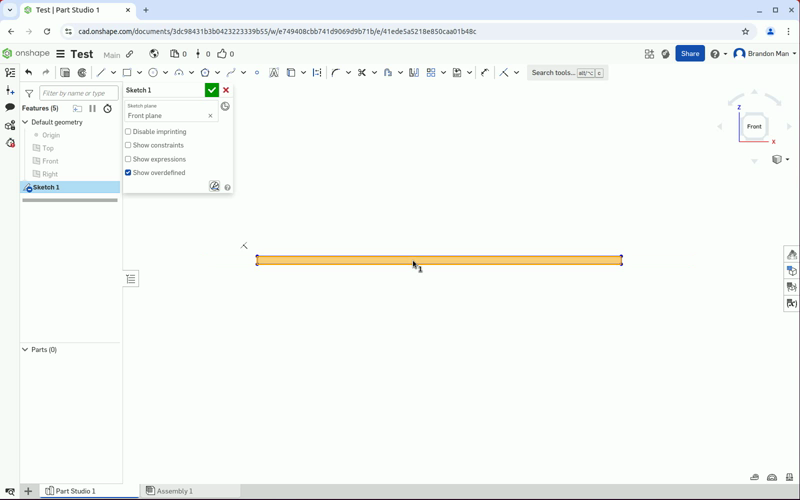
scroll(-6)
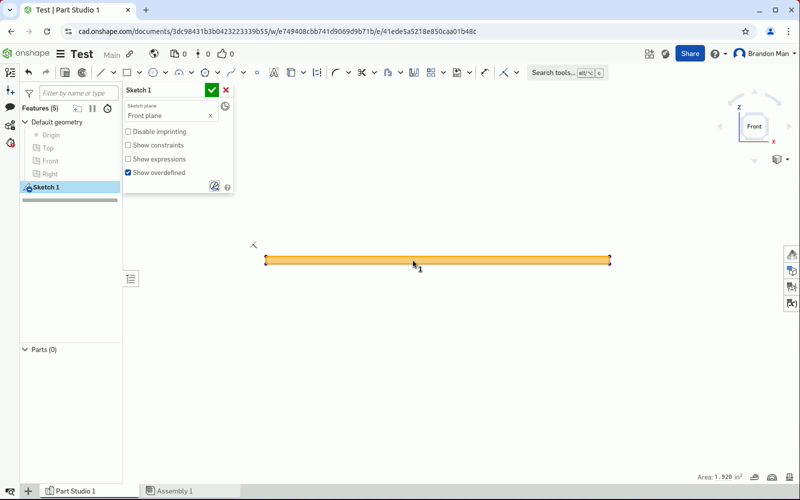
scroll(-6)
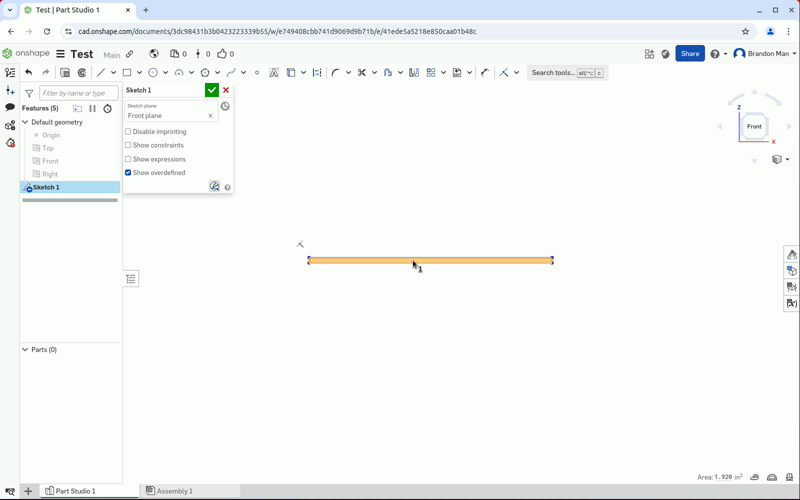
scroll(-6)
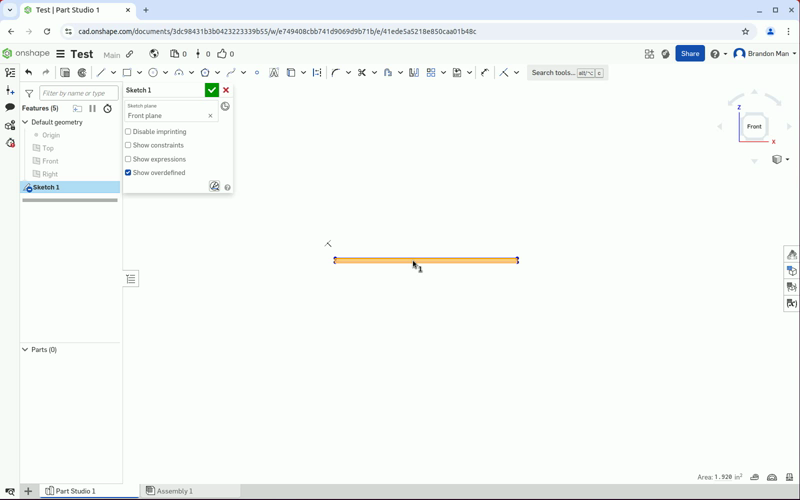
scroll(-6)
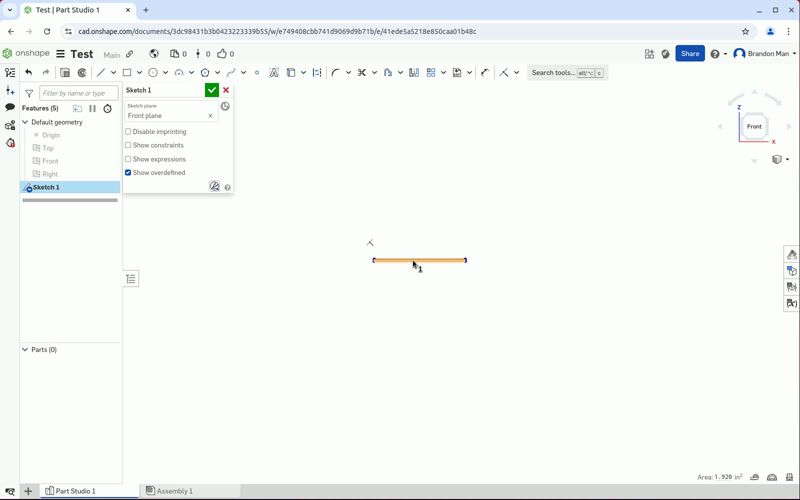
scroll(-6)
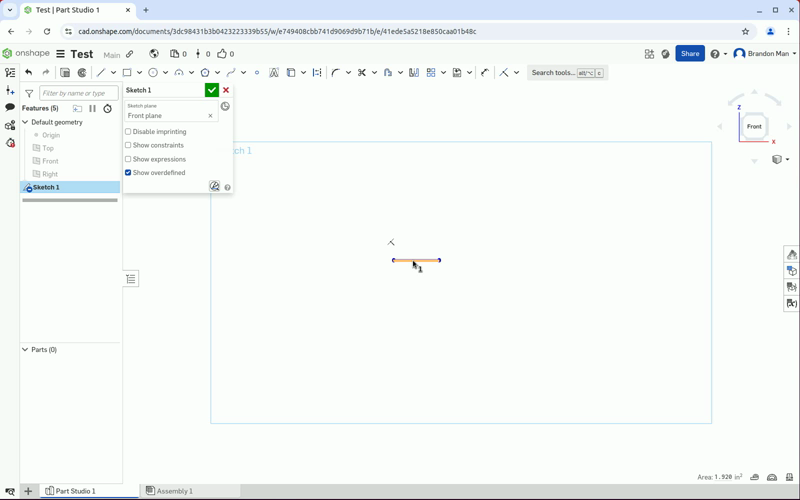
mouse_move(73, 352)
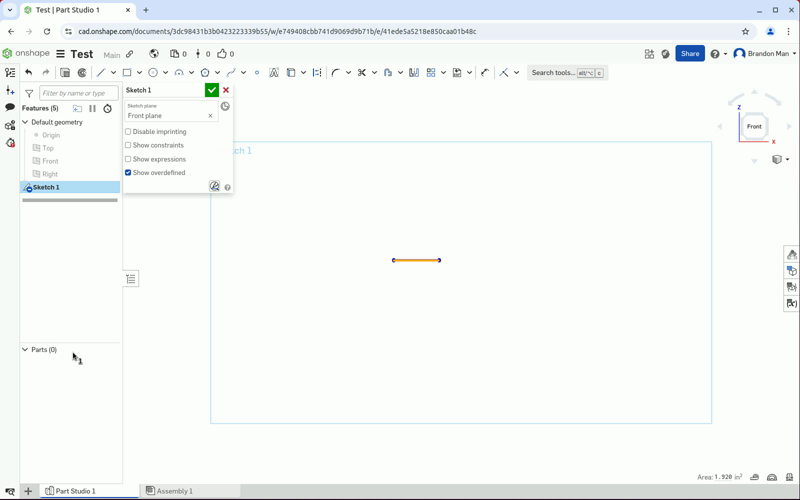
key(shift+y)
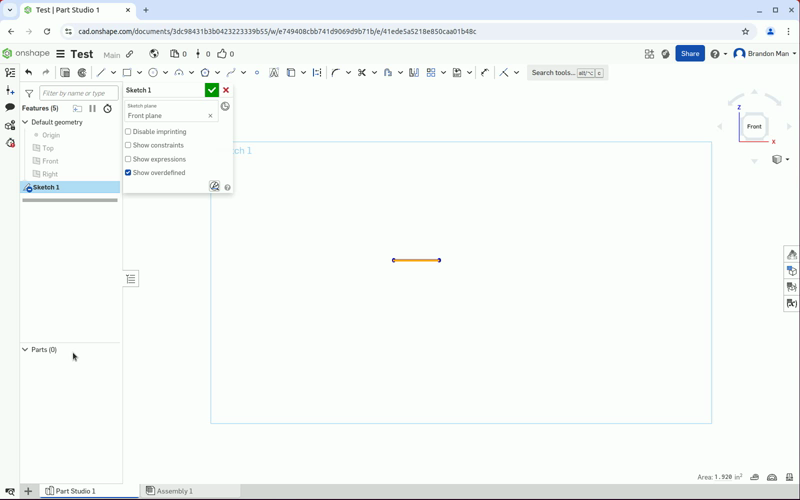
key(shift+e)
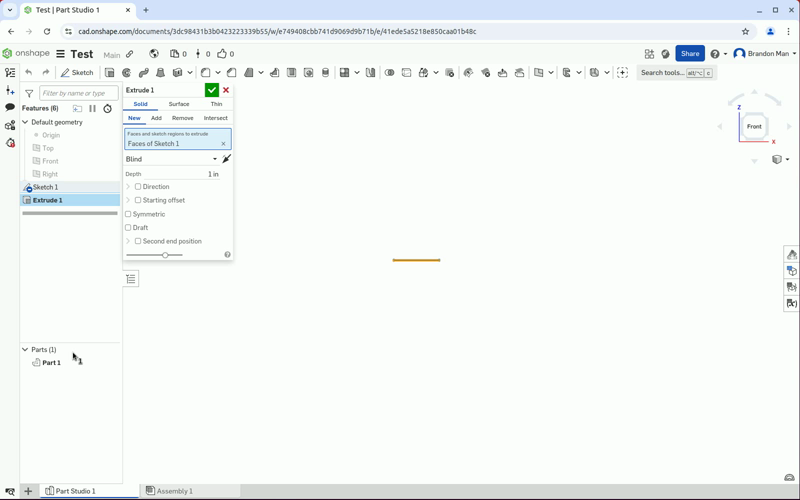
mouse_move(143, 106)
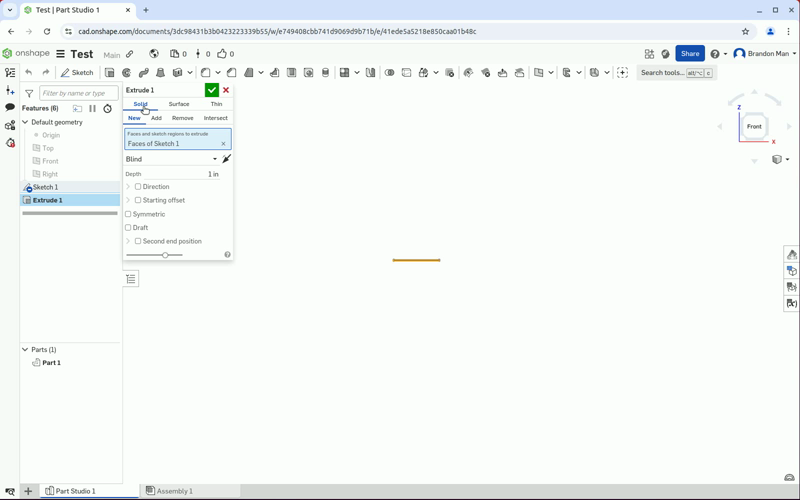
click(143, 106)
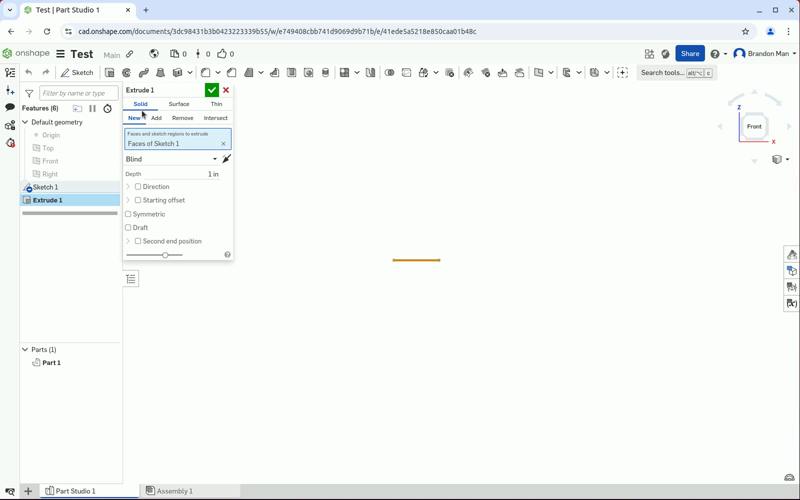
mouse_move(137, 120)
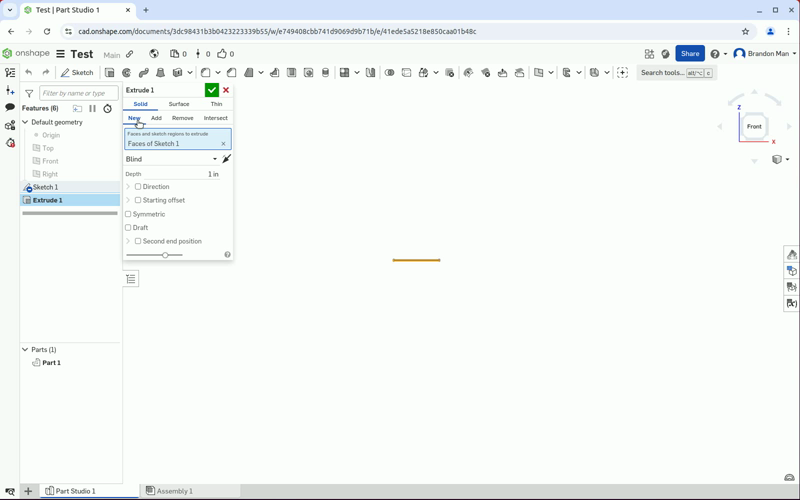
click(137, 120)
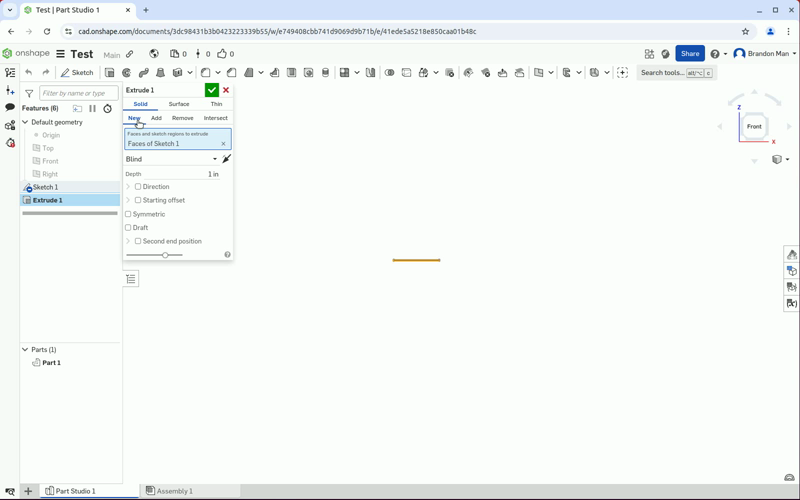
key(tab, 4)
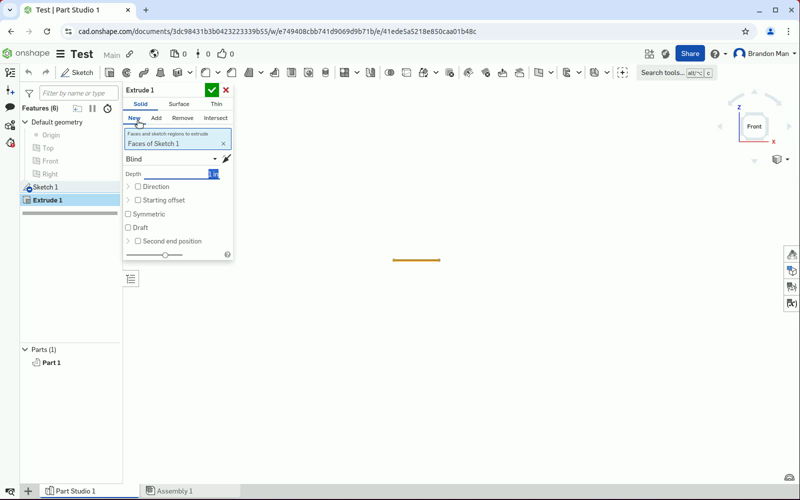
text(18.535)
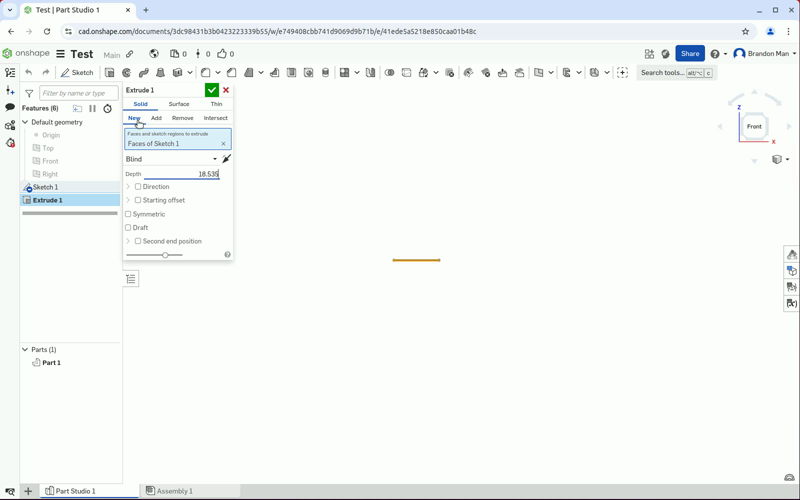
key(enter)
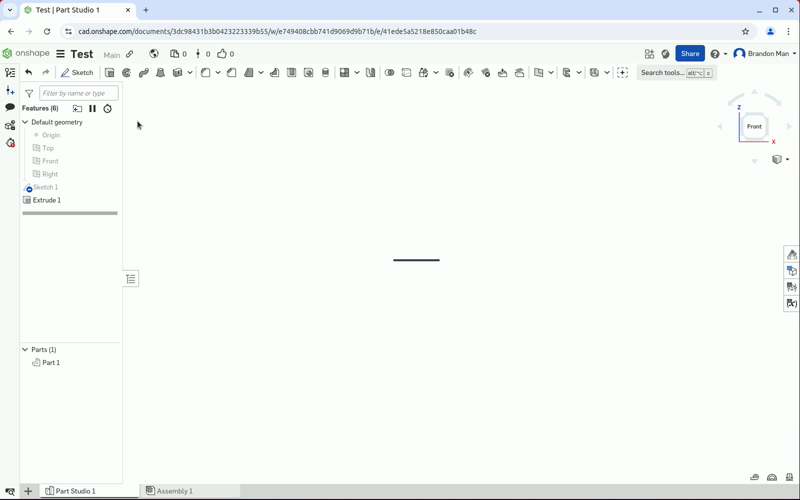
key(shift+h)
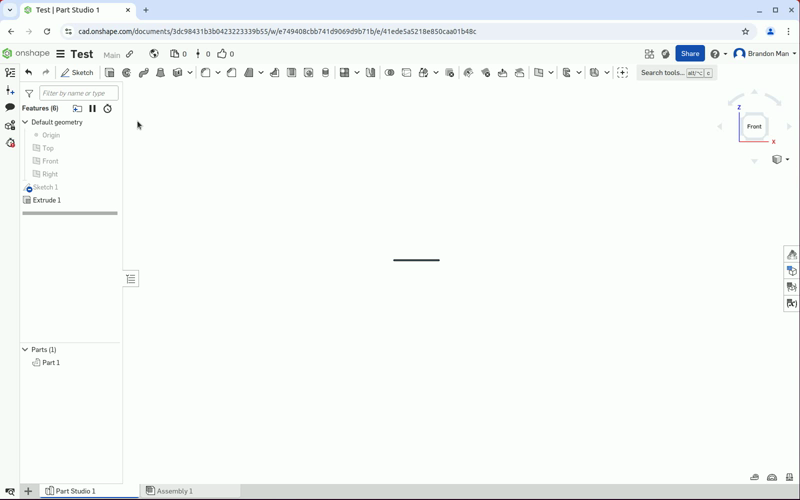
key(shift+h)
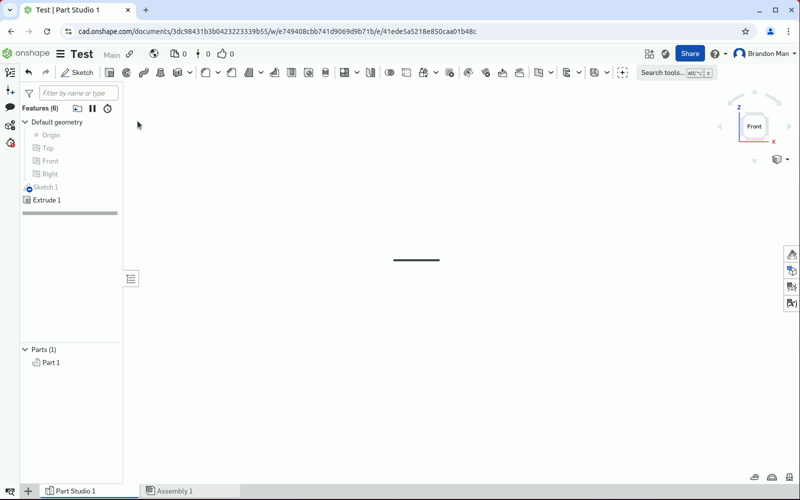
mouse_move(73, 189)
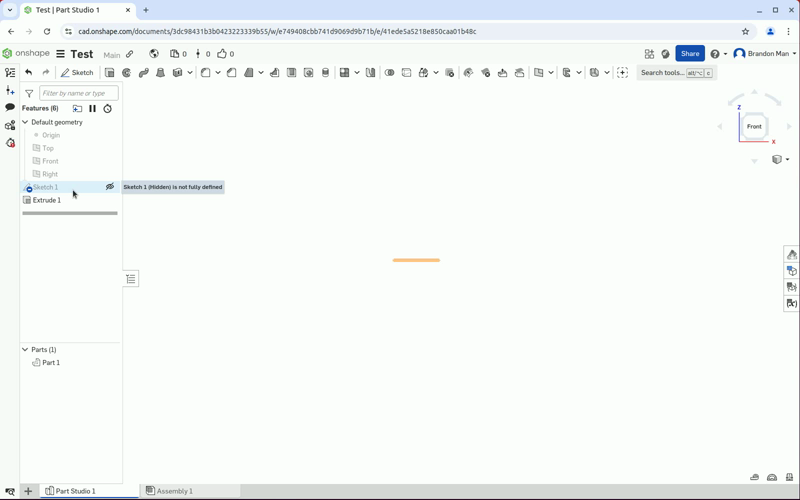
click(73, 189)
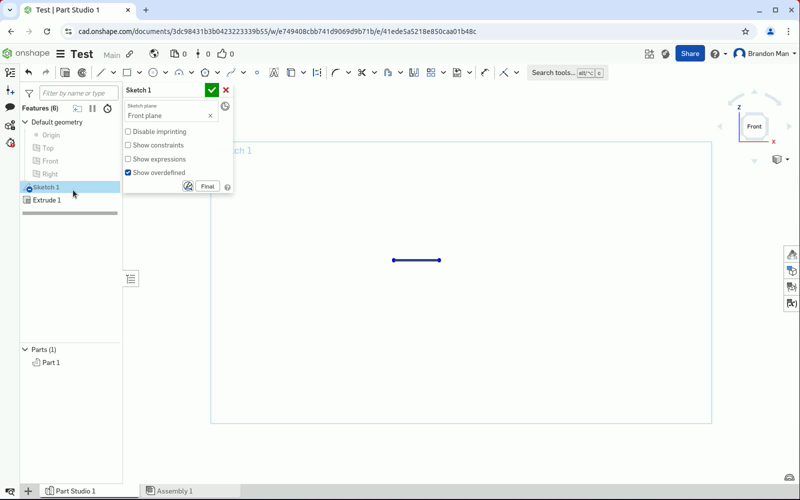
mouse_move(229, 92)
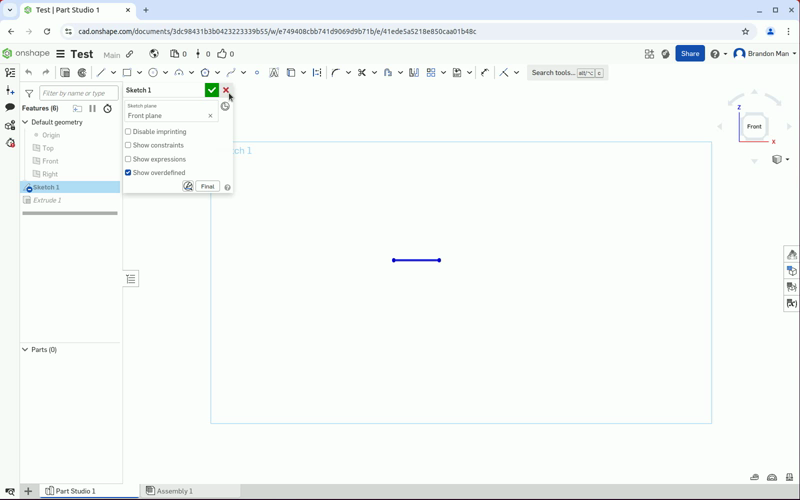
click(229, 92)
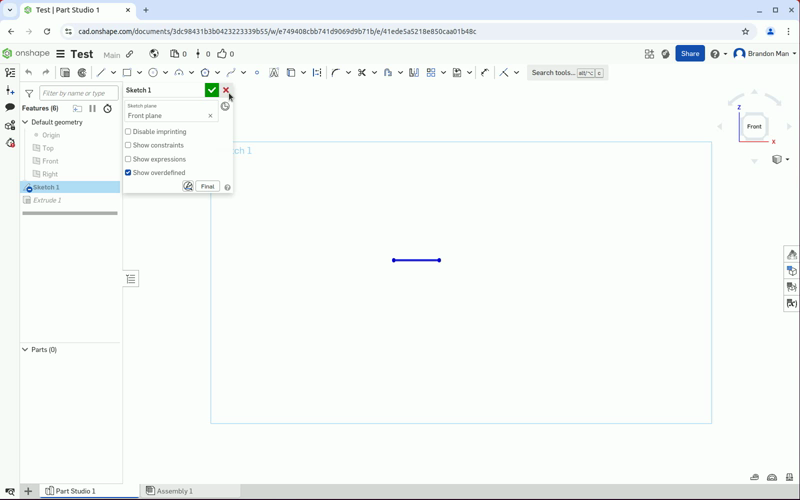
key(shift+s)
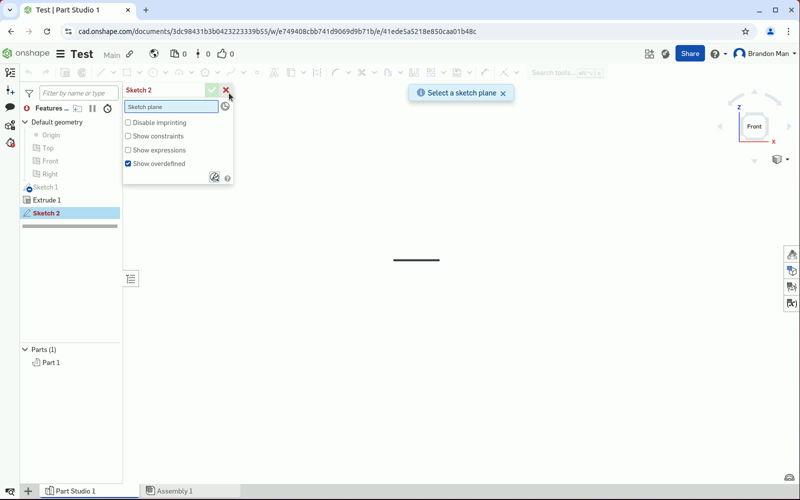
mouse_move(73, 163)
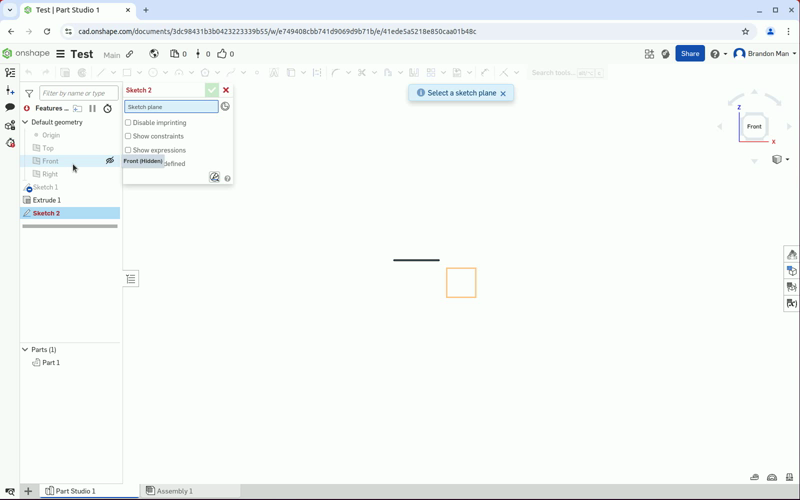
click(73, 163)
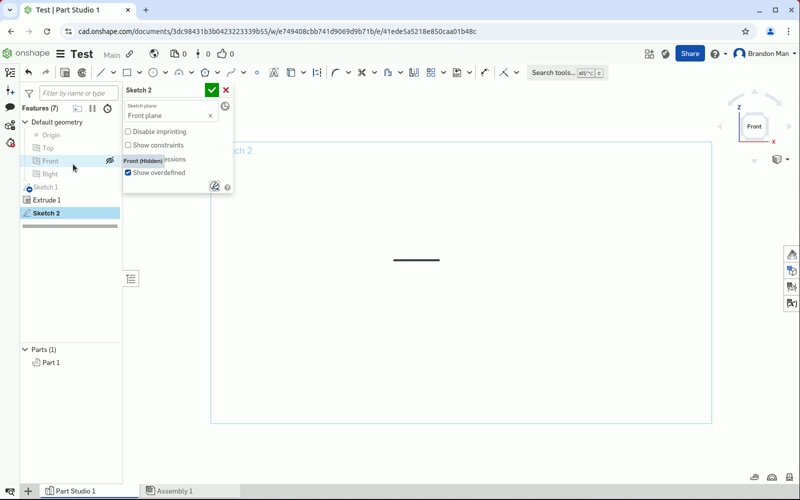
mouse_move(73, 352)
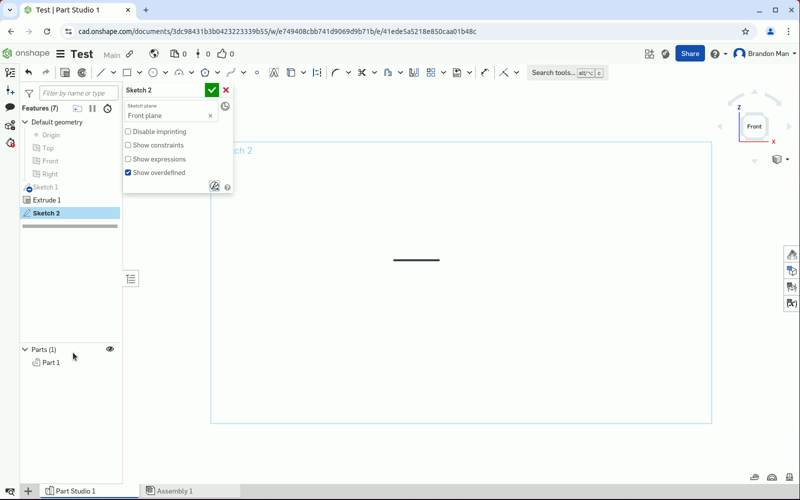
key(y)
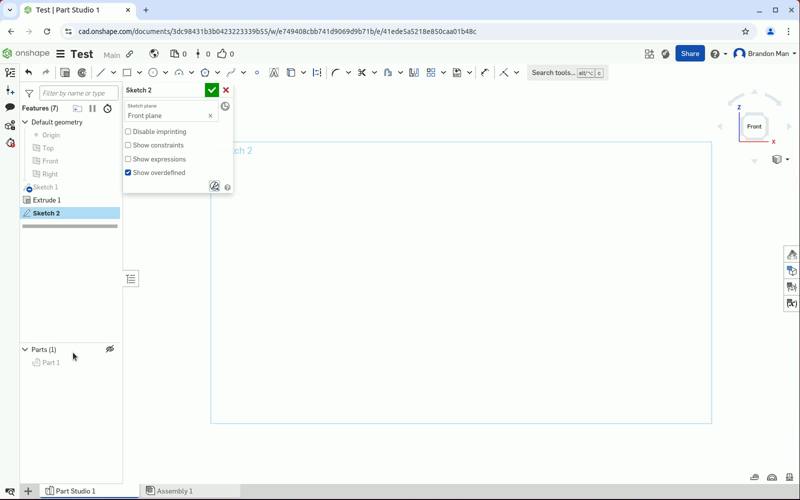
key(l)
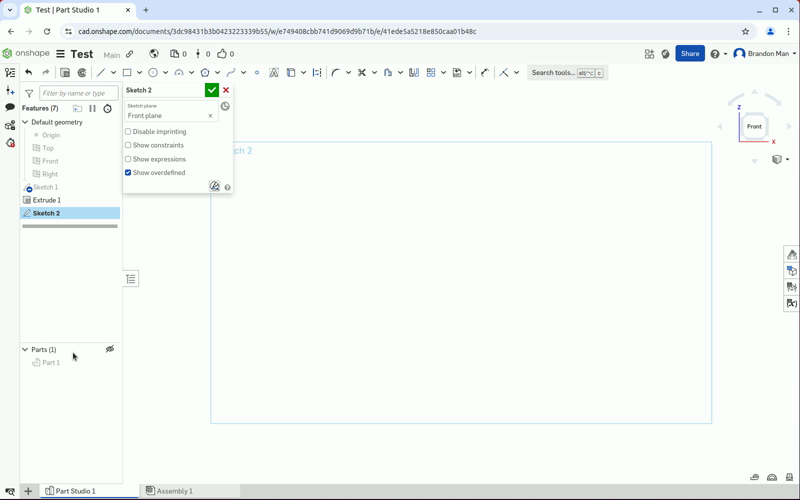
key_down(shift)
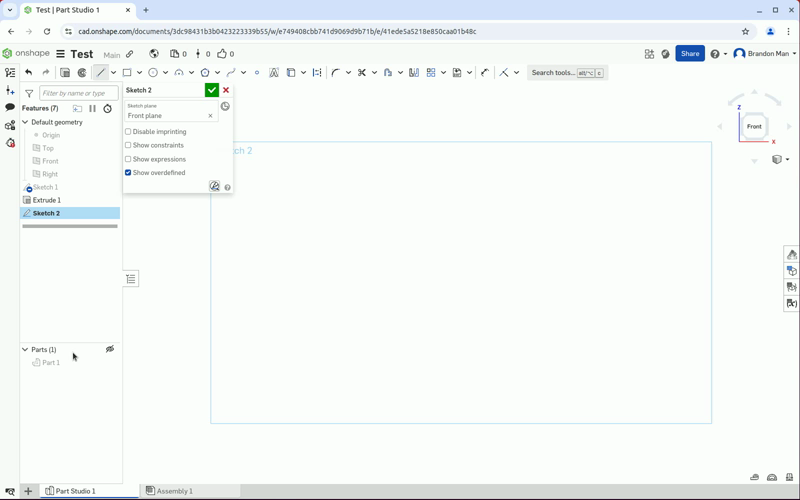
mouse_move(393, 305)
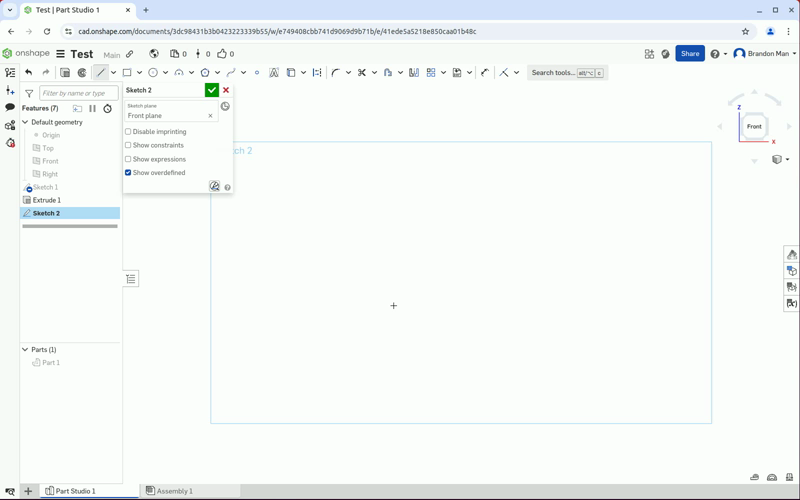
click(393, 305)
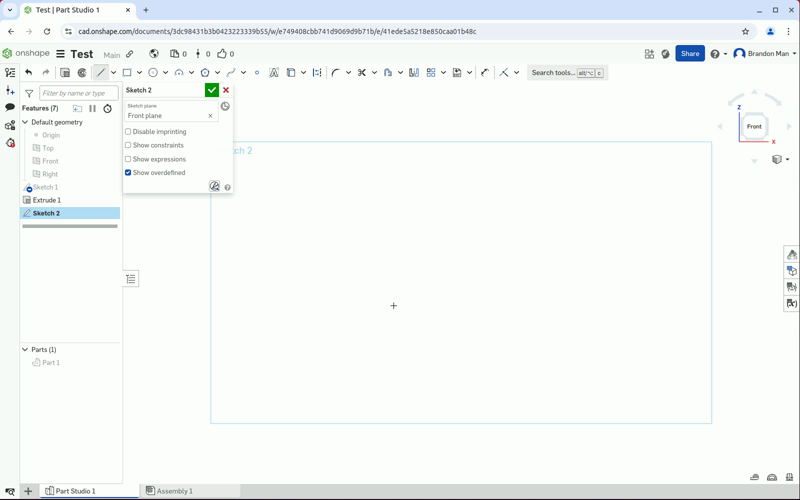
key_up(shift)
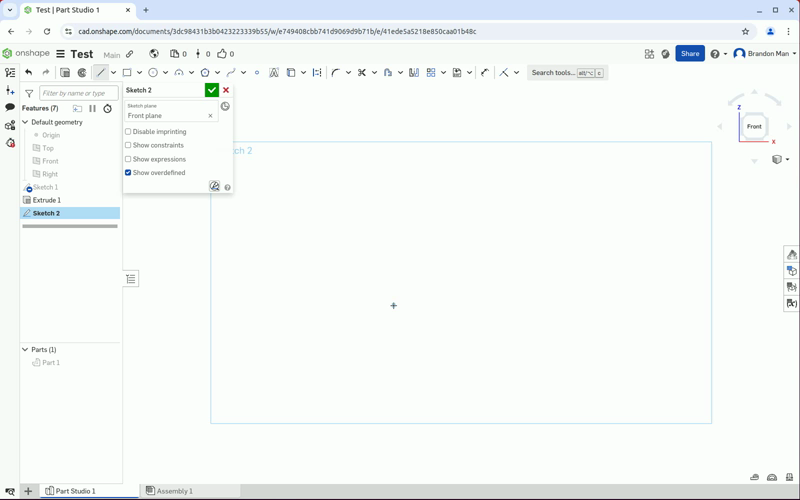
key_down(shift)
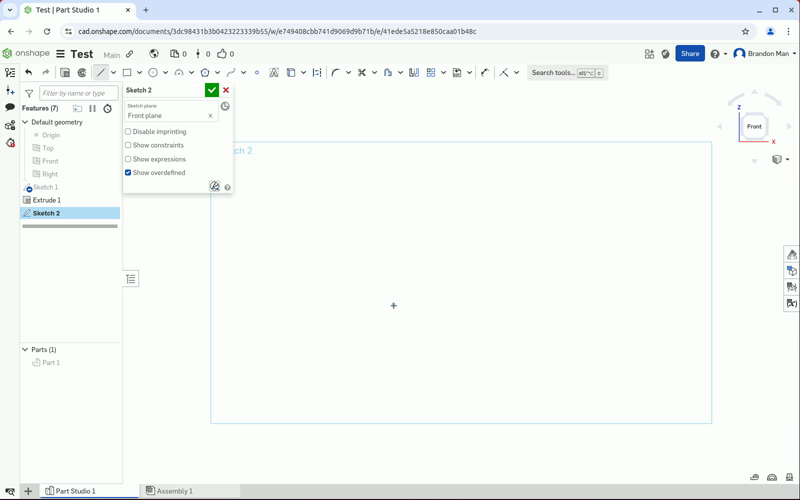
mouse_move(423, 305)
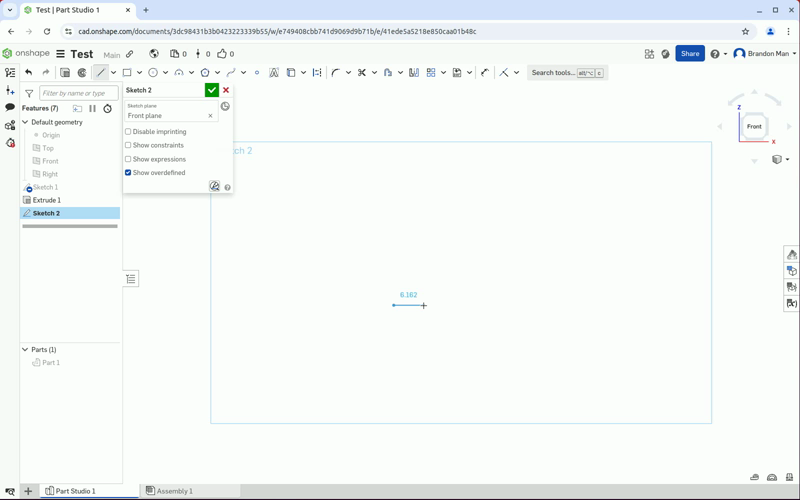
mouse_move(439, 305)
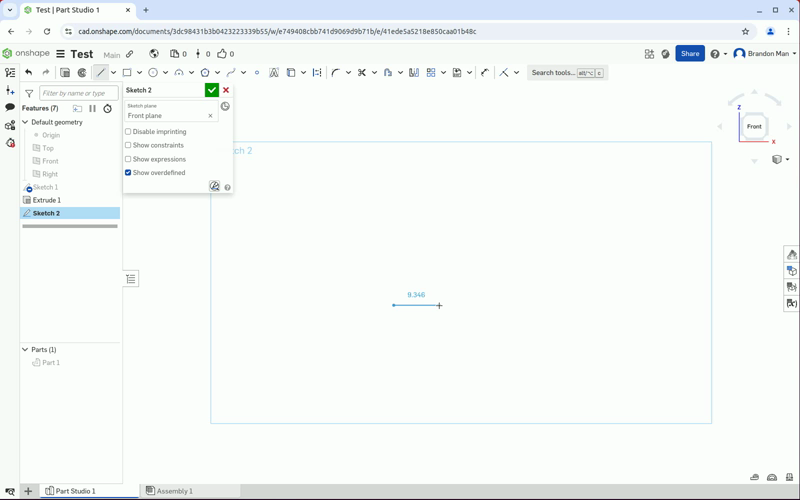
click(439, 305)
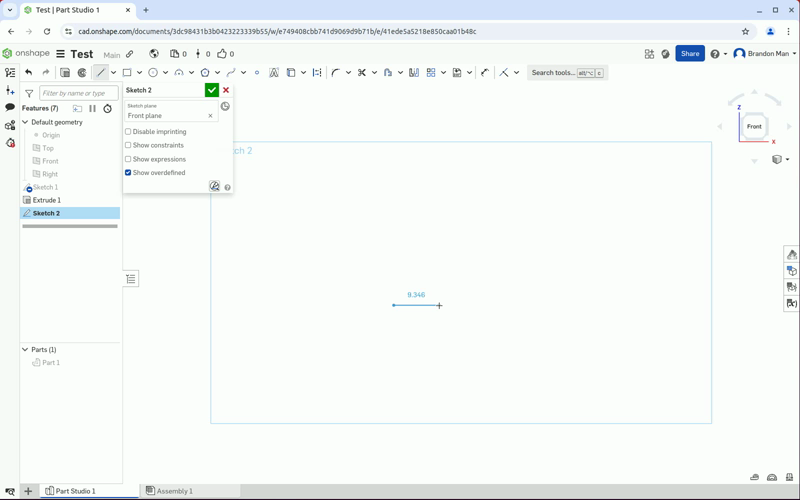
key_up(shift)
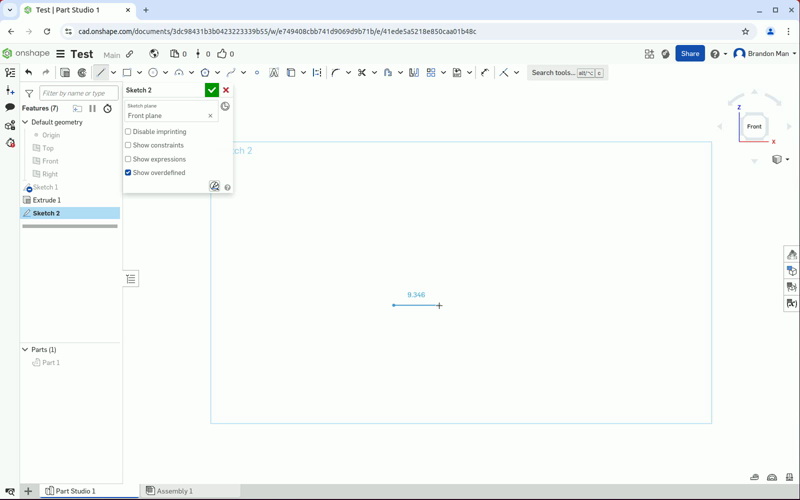
key_down(shift)
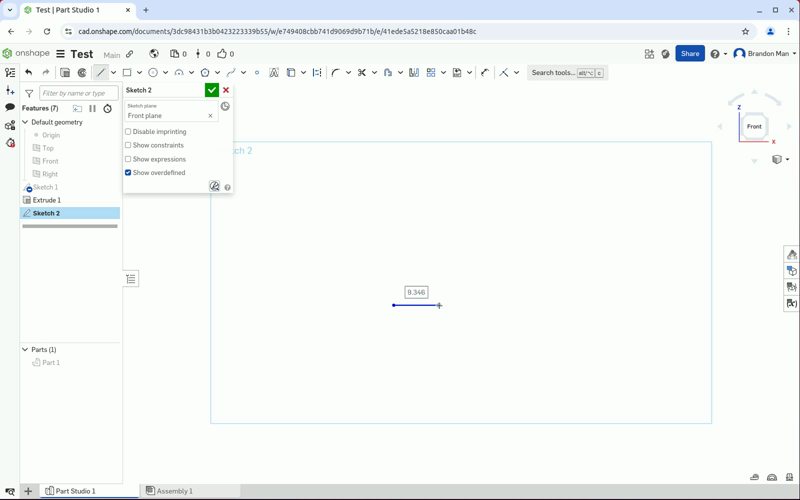
mouse_move(469, 305)
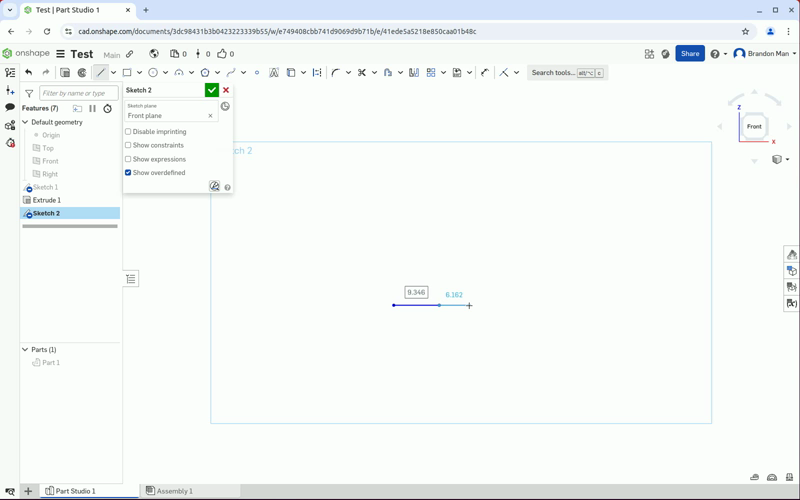
mouse_move(439, 260)
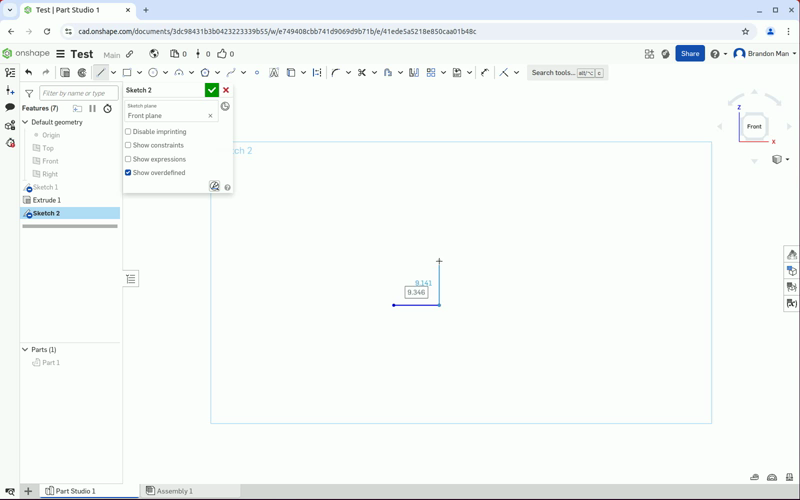
click(439, 260)
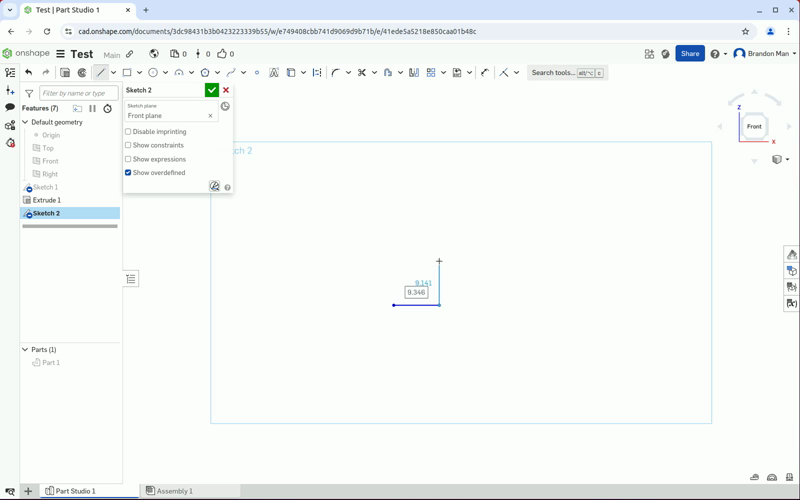
key_up(shift)
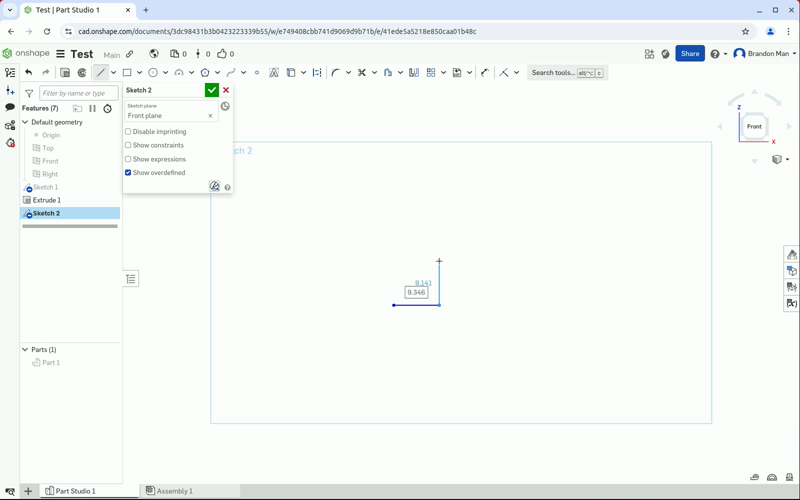
key_down(shift)
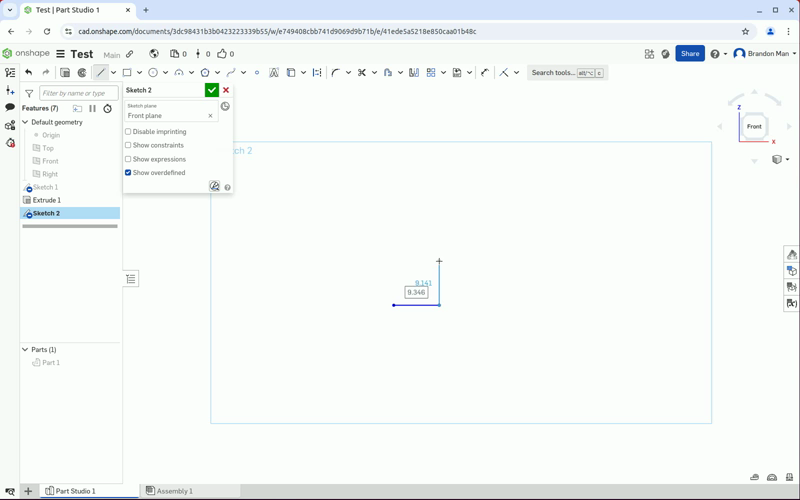
mouse_move(469, 260)
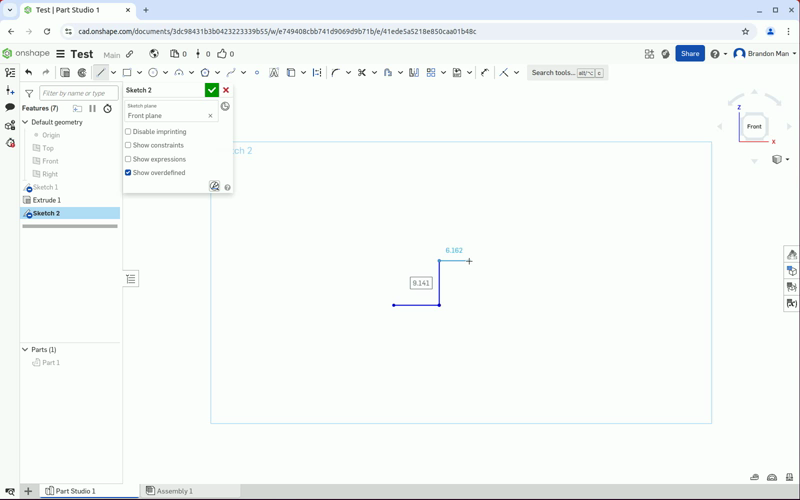
mouse_move(393, 260)
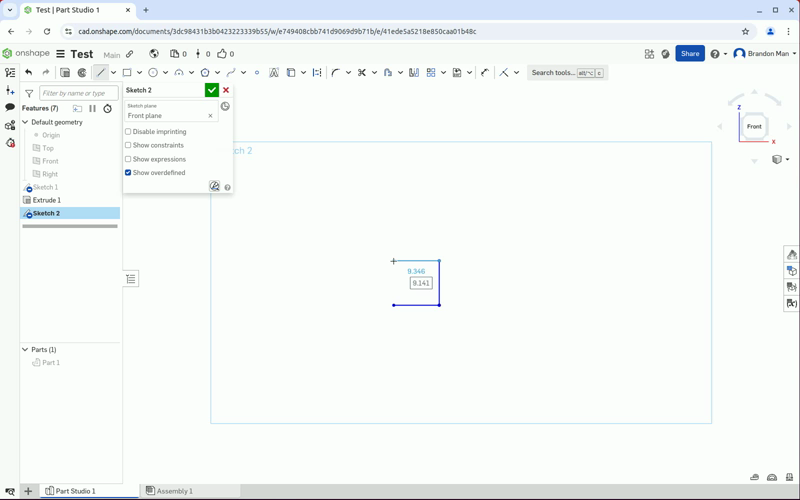
click(393, 260)
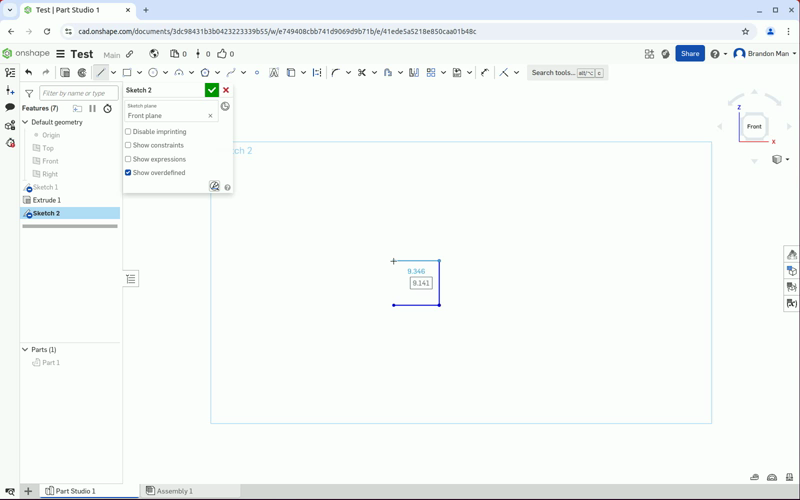
key_up(shift)
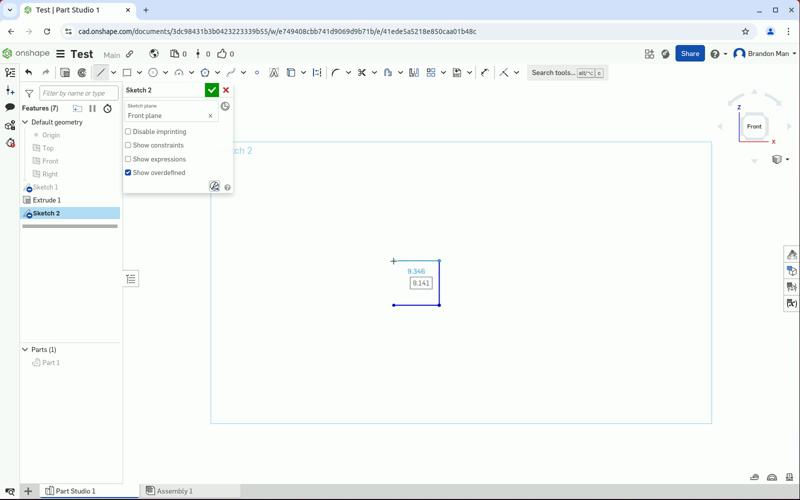
mouse_move(423, 260)
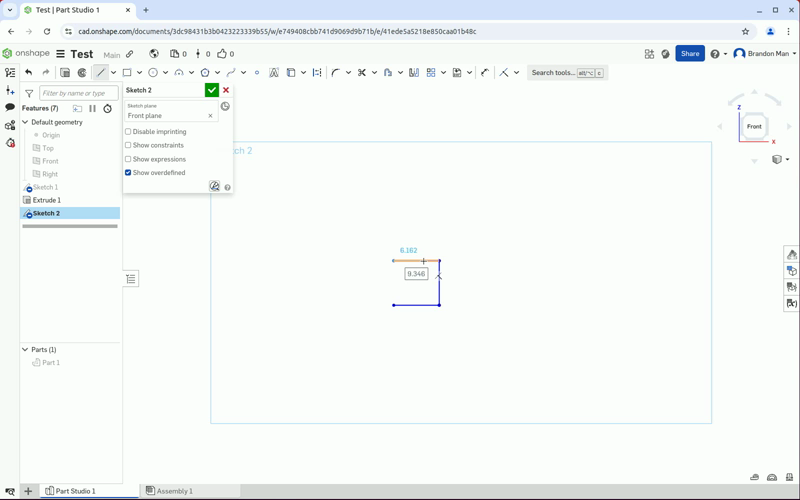
key_down(shift)
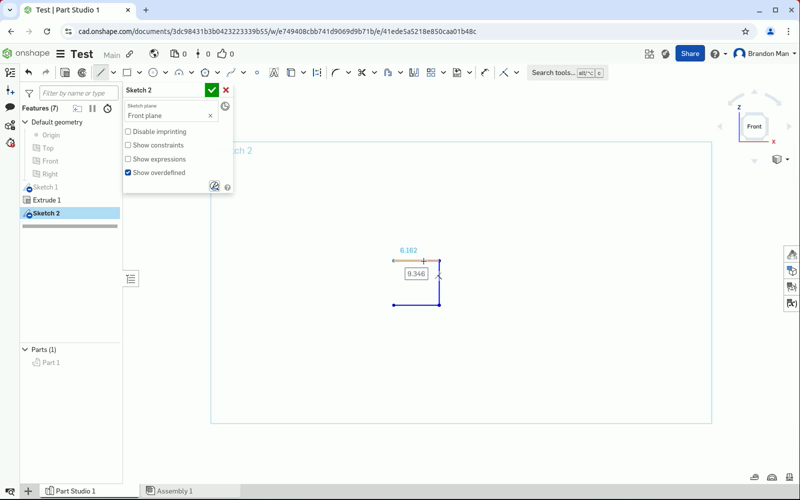
mouse_move(393, 305)
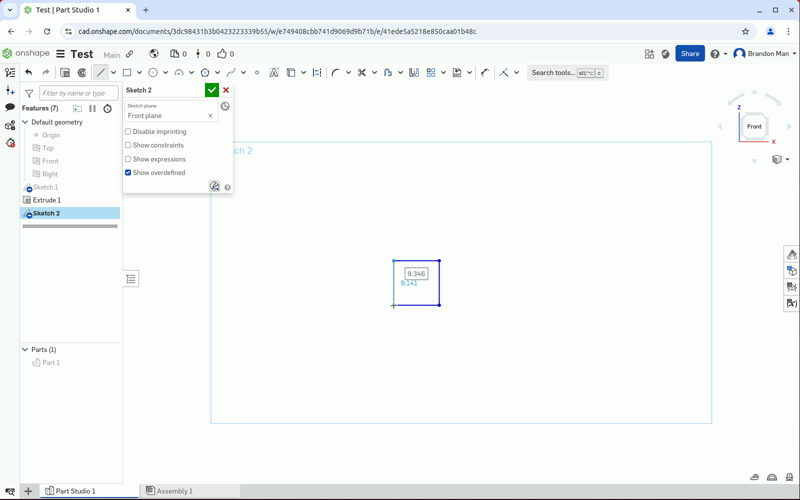
key_up(shift)
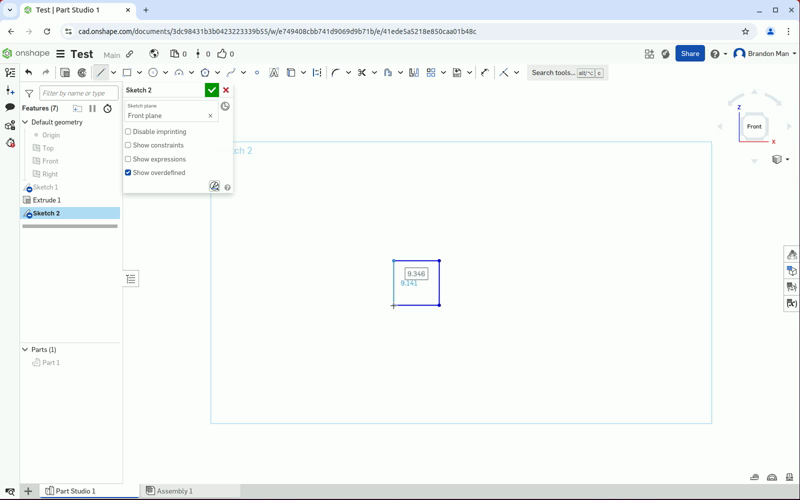
click(393, 305)
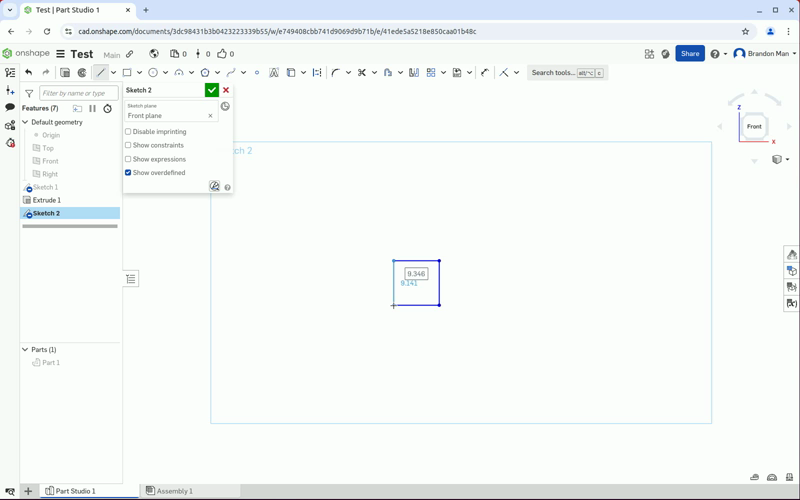
key(esc)
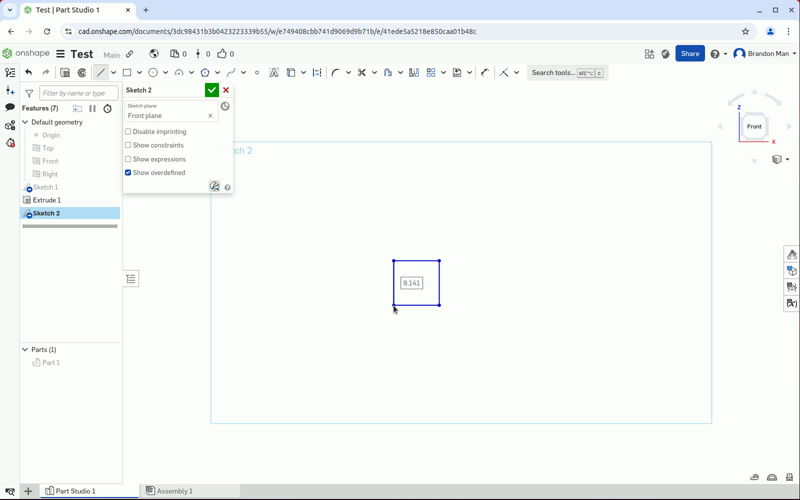
mouse_move(398, 285)
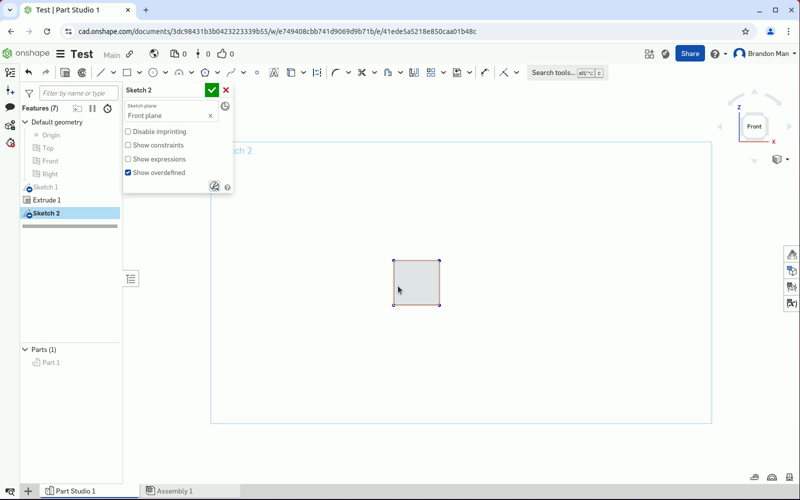
click(398, 285)
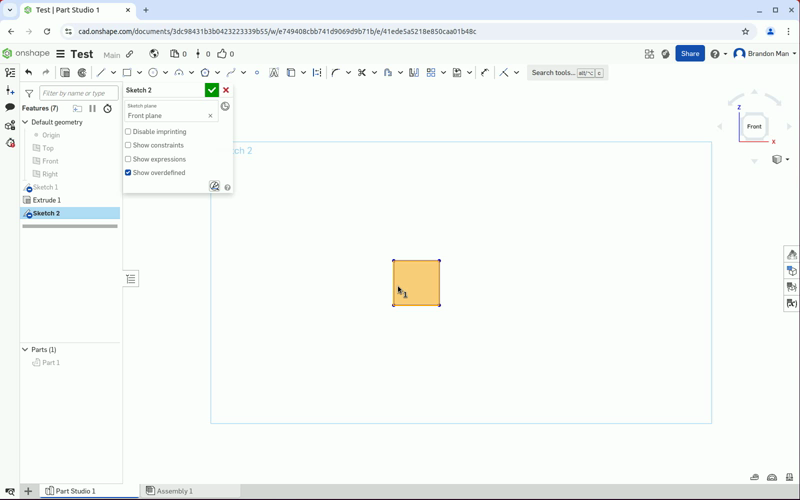
mouse_move(73, 352)
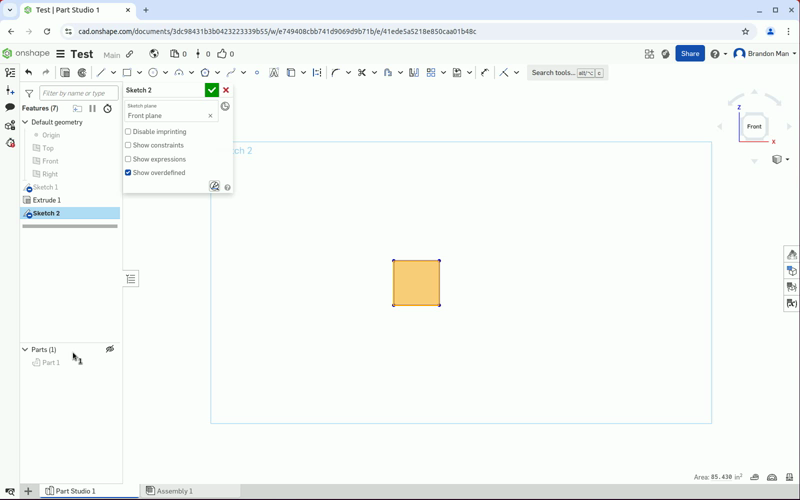
key(shift+y)
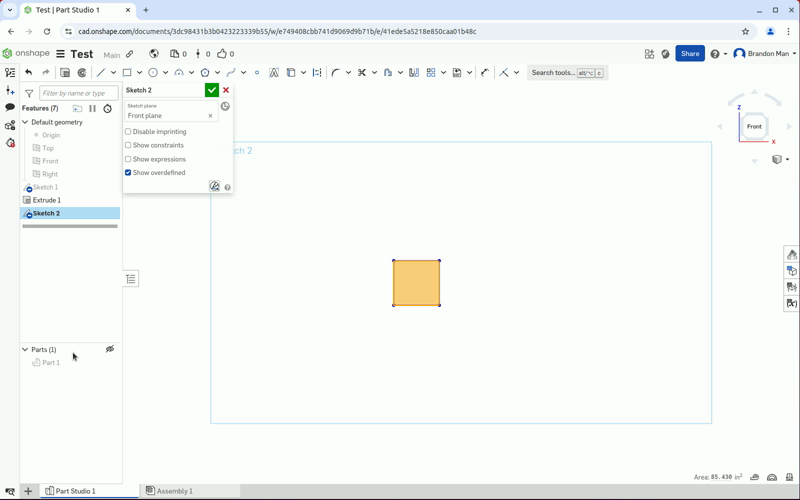
key(shift+e)
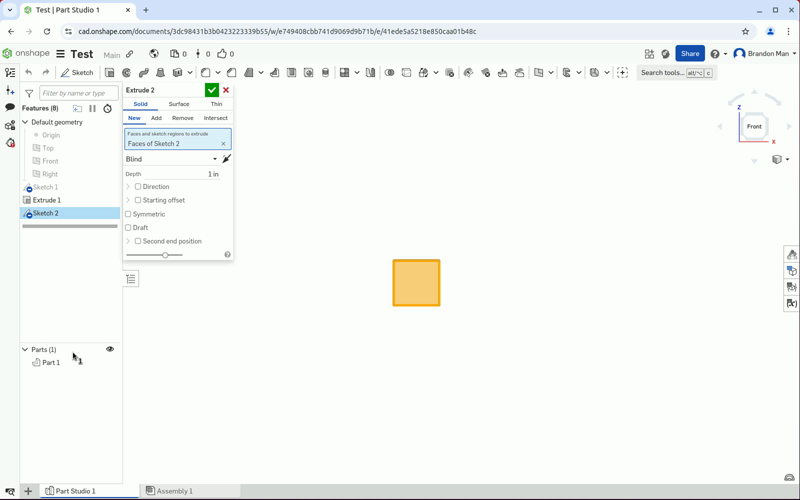
mouse_move(143, 106)
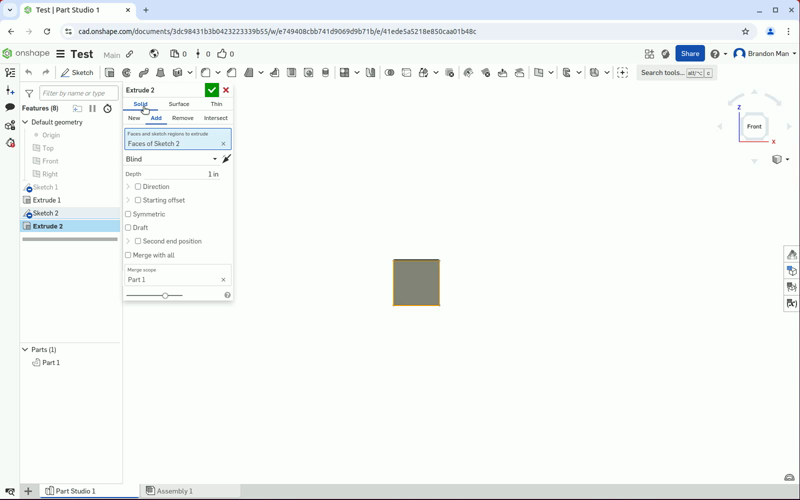
click(143, 106)
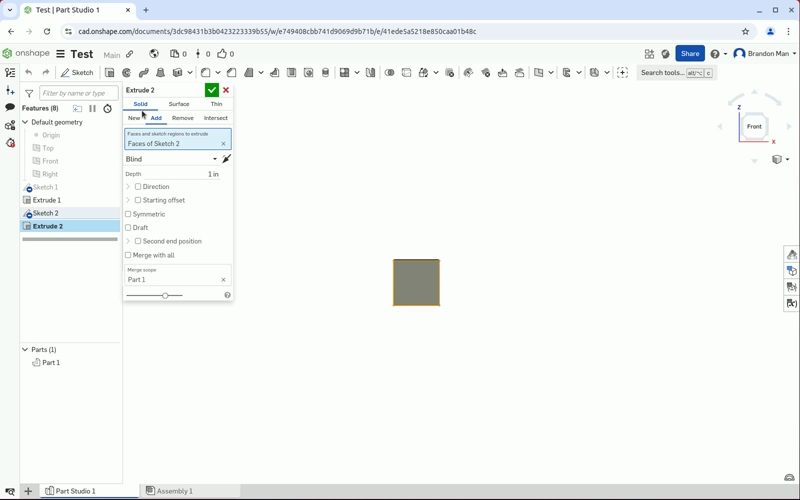
mouse_move(137, 120)
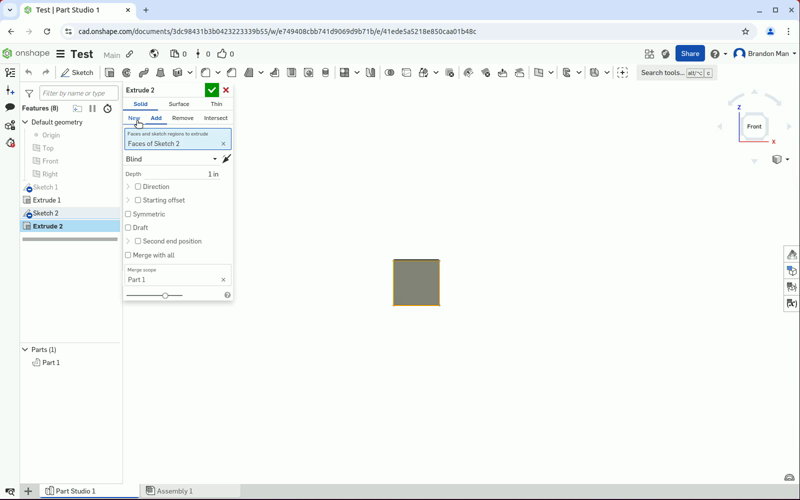
click(137, 120)
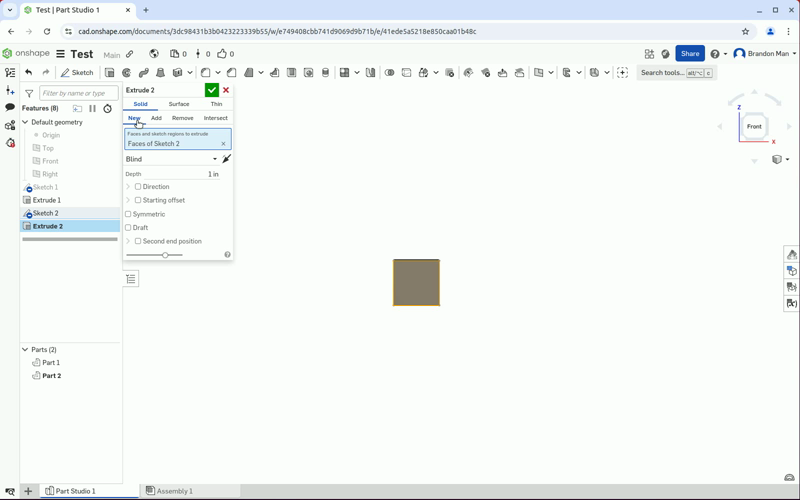
key(tab, 4)
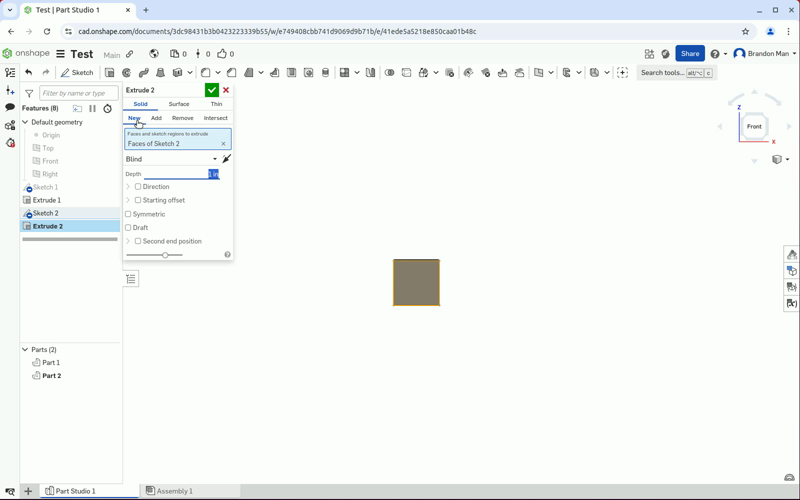
text(18.535)
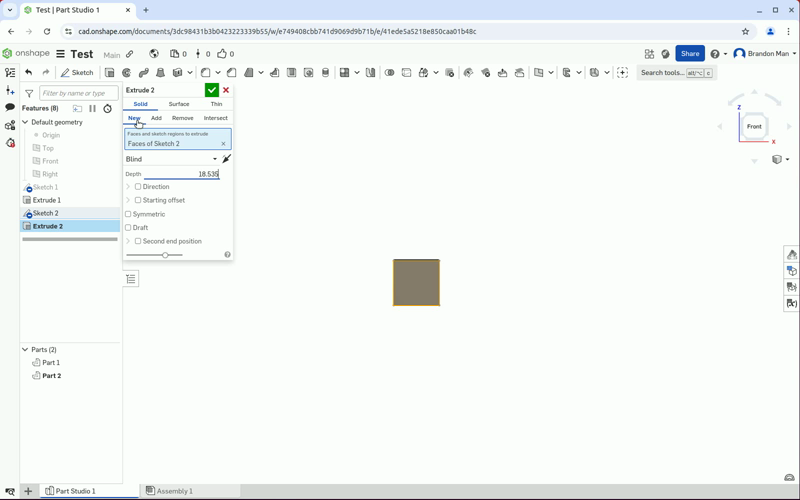
key(enter)
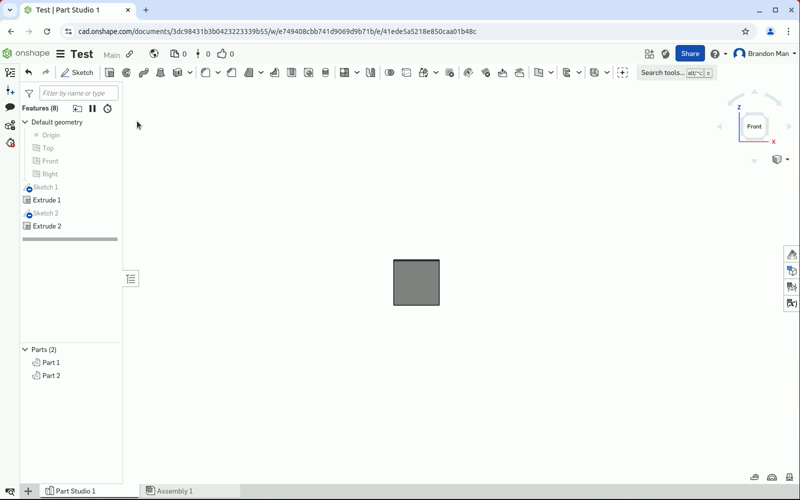
key(shift+h)
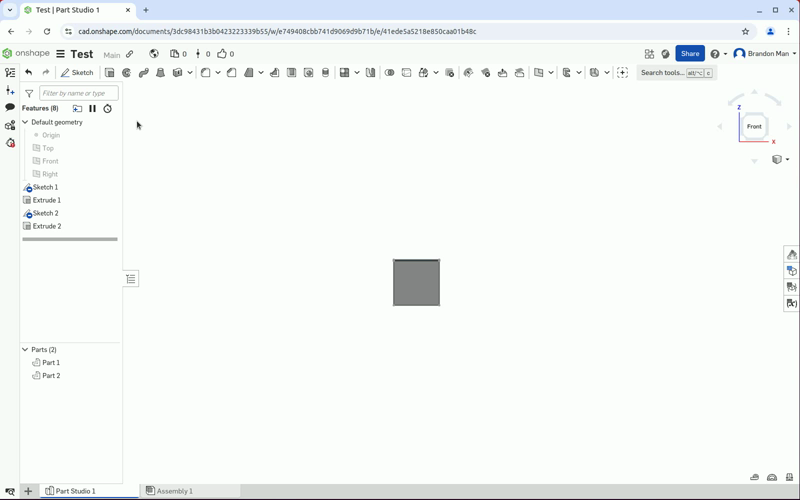
key(shift+h)
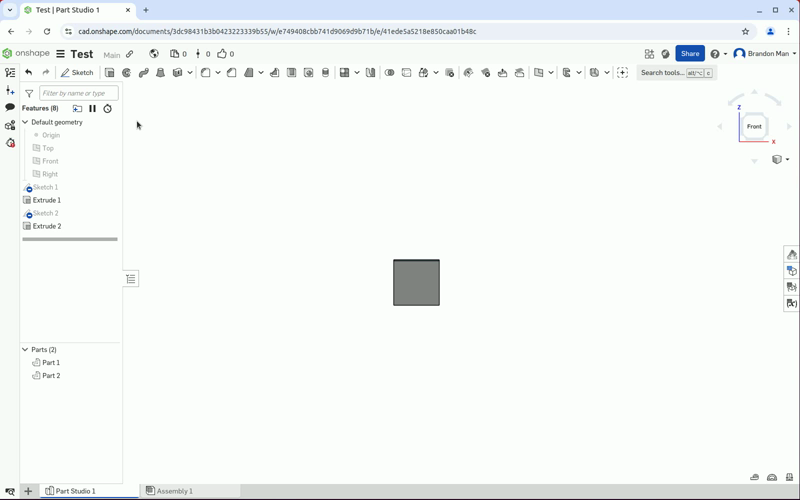
mouse_move(73, 189)
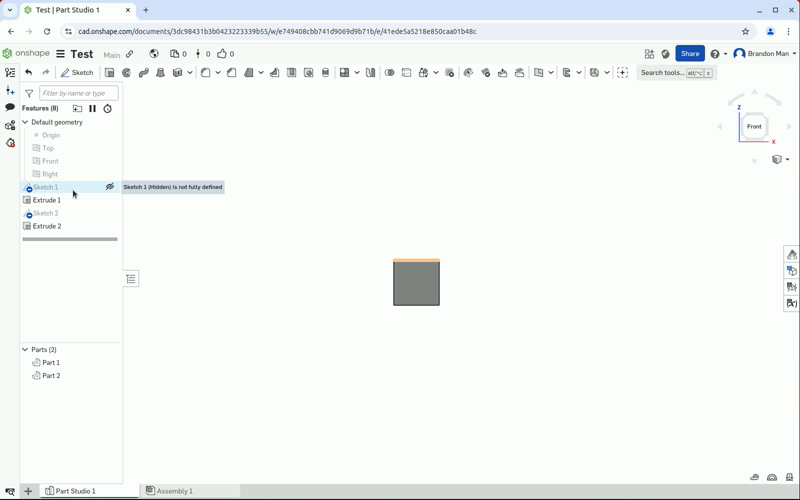
click(73, 189)
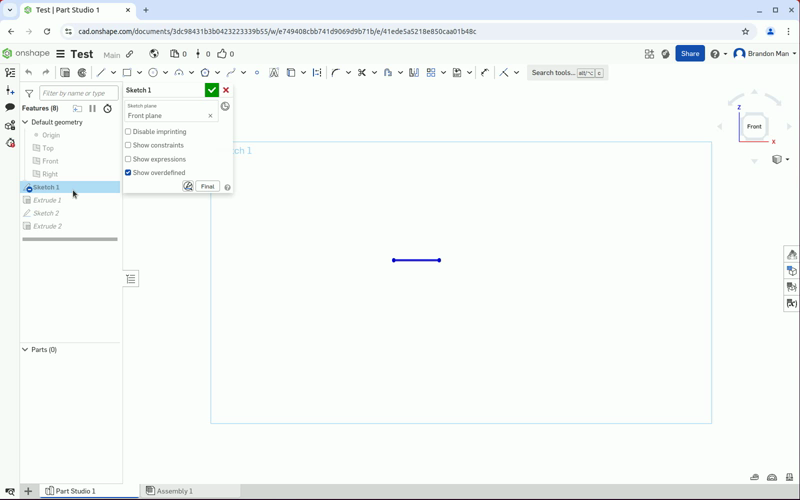
mouse_move(229, 92)
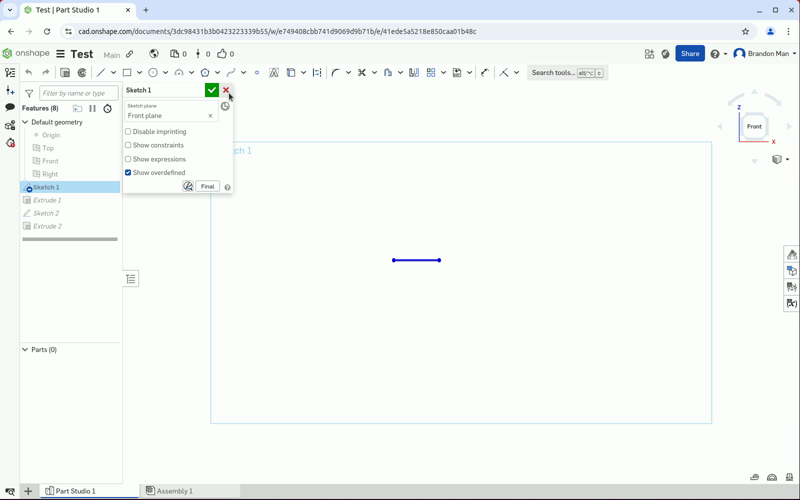
click(229, 92)
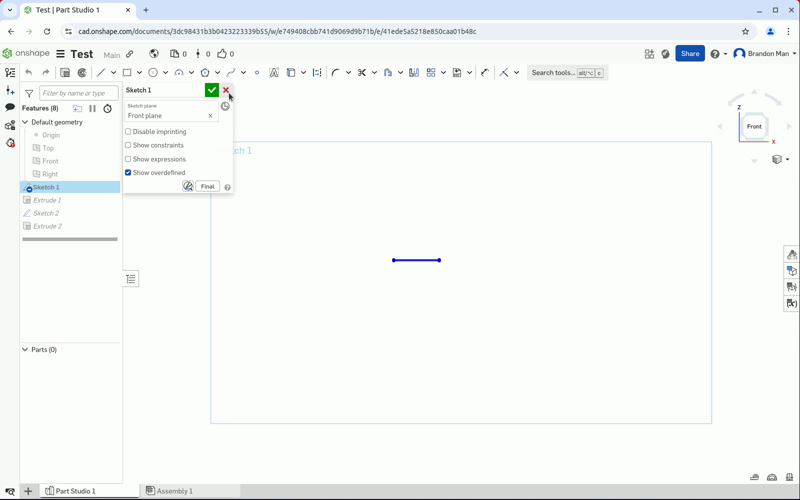
key(shift+s)
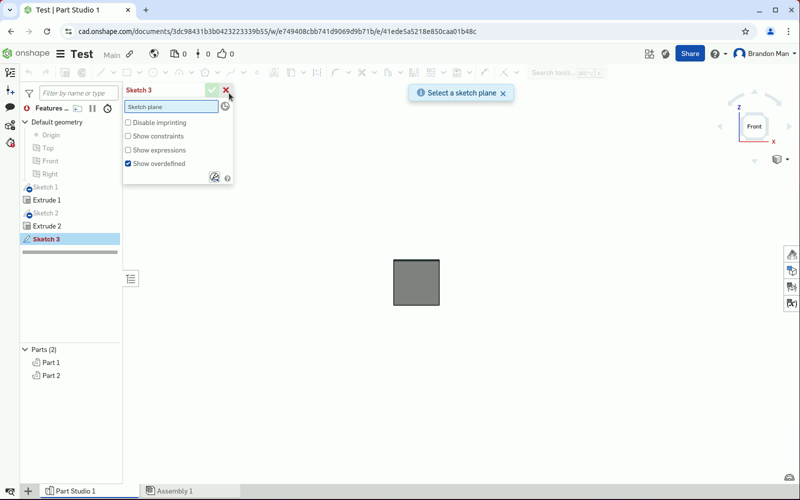
mouse_move(73, 163)
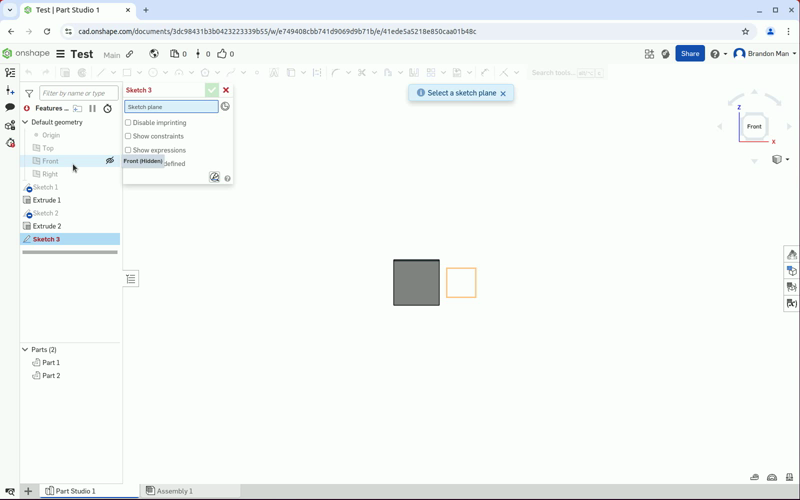
click(73, 163)
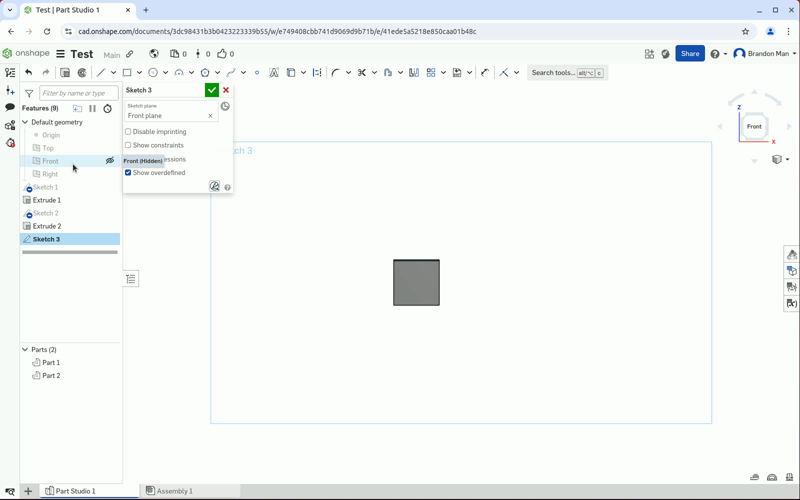
mouse_move(73, 352)
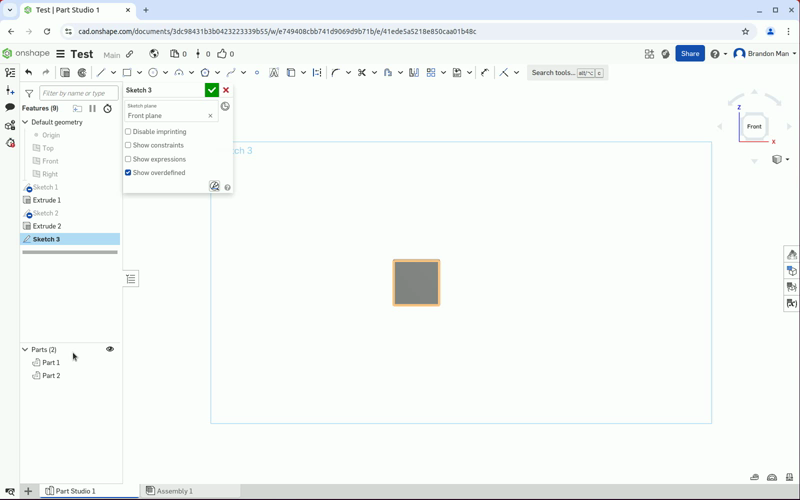
key(y)
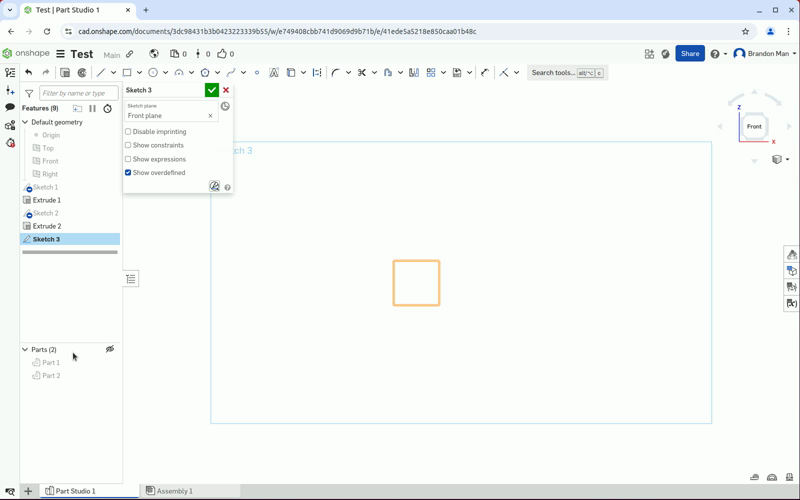
key(l)
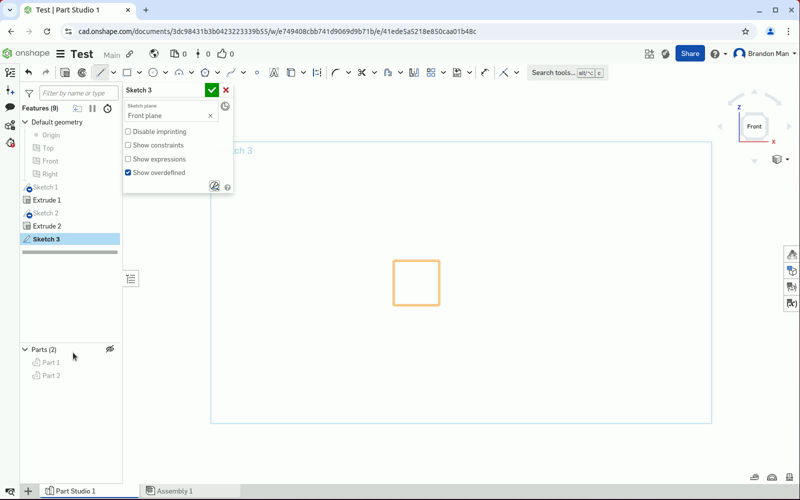
key_down(shift)
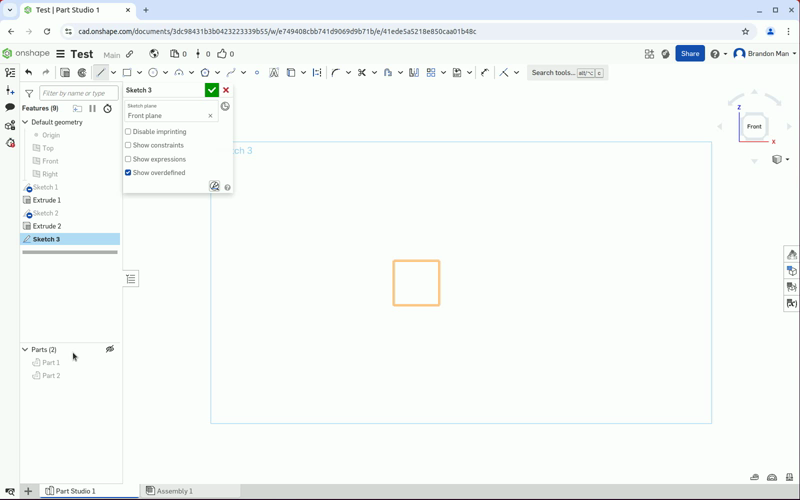
mouse_move(392, 305)
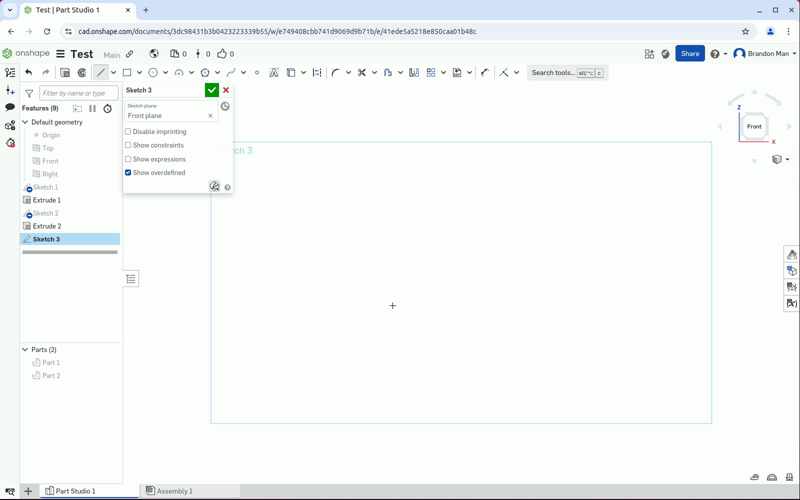
click(392, 305)
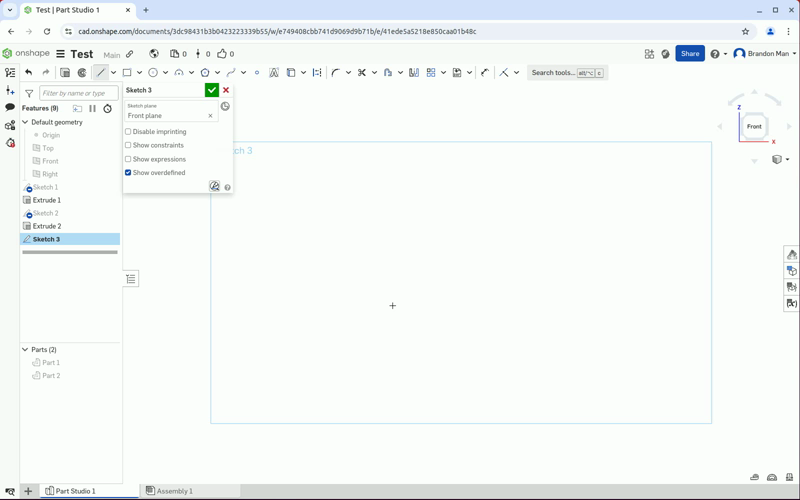
key_up(shift)
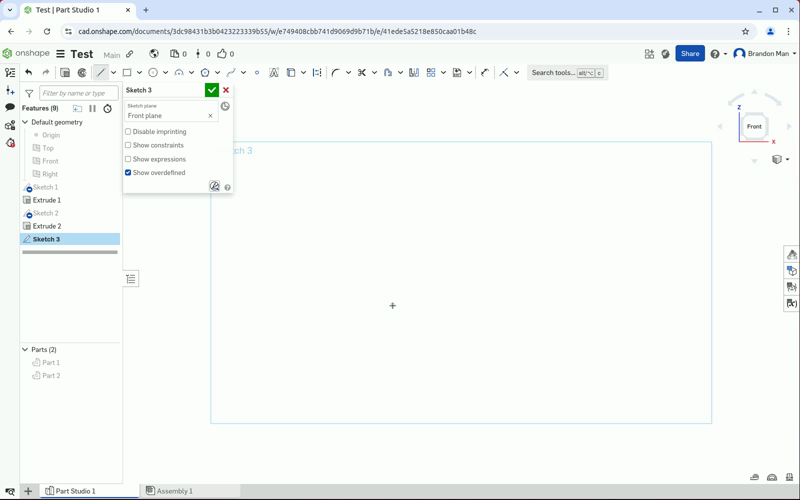
key_down(shift)
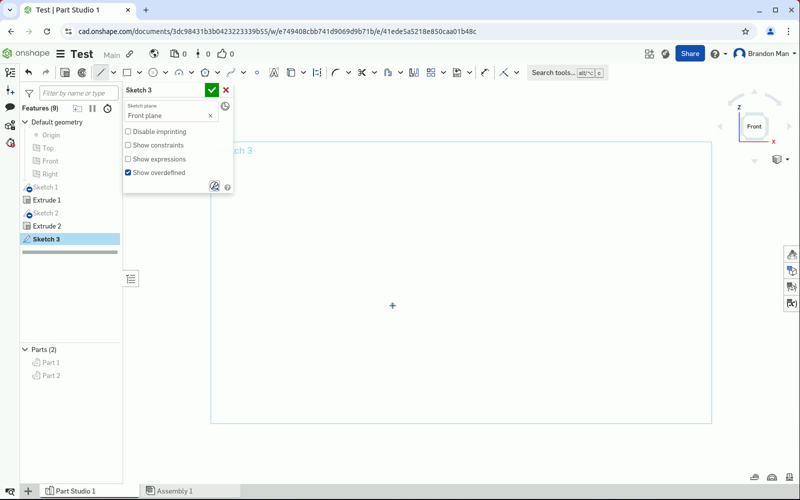
mouse_move(422, 305)
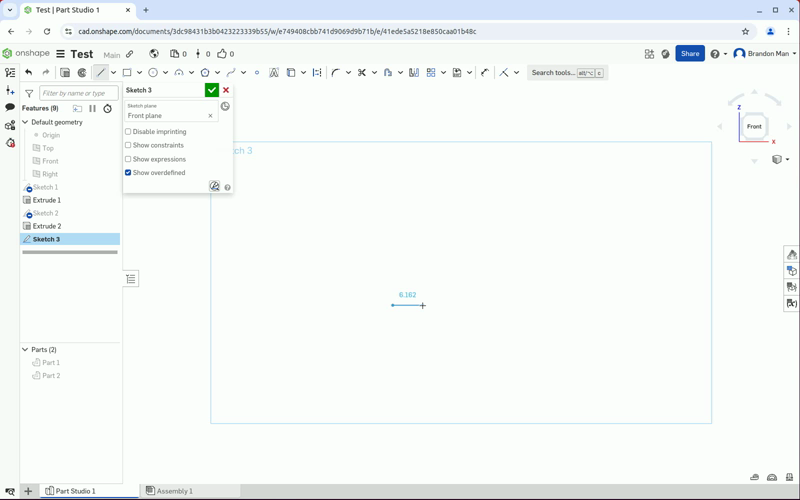
mouse_move(438, 305)
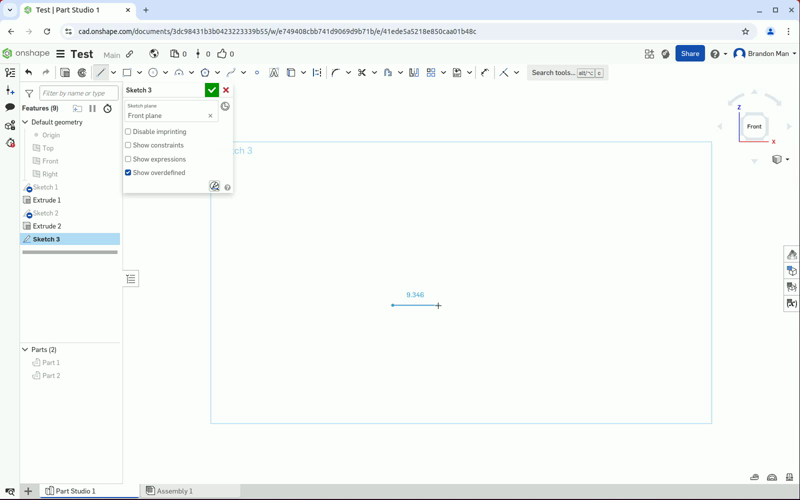
click(438, 305)
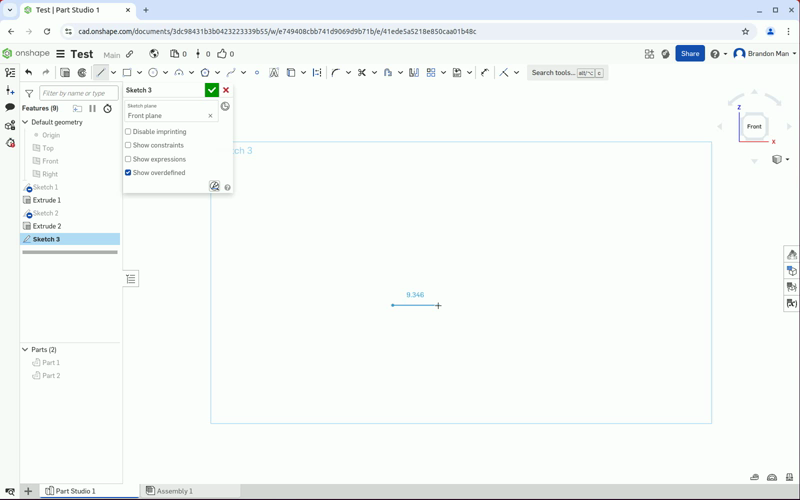
key_up(shift)
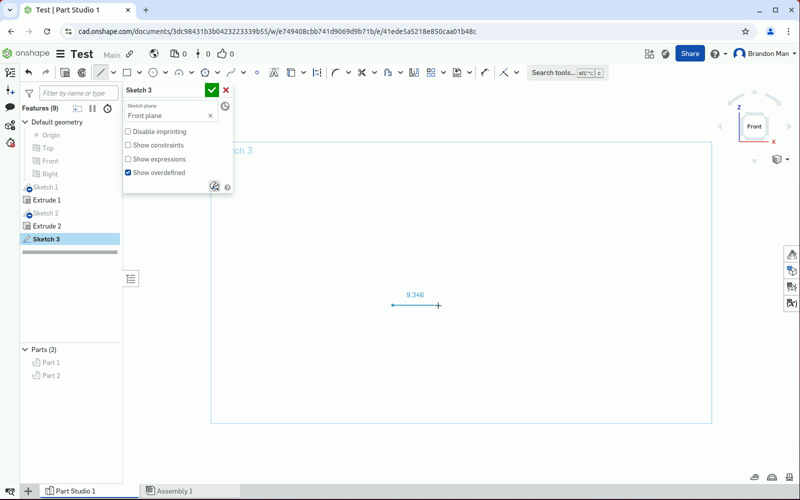
key_down(shift)
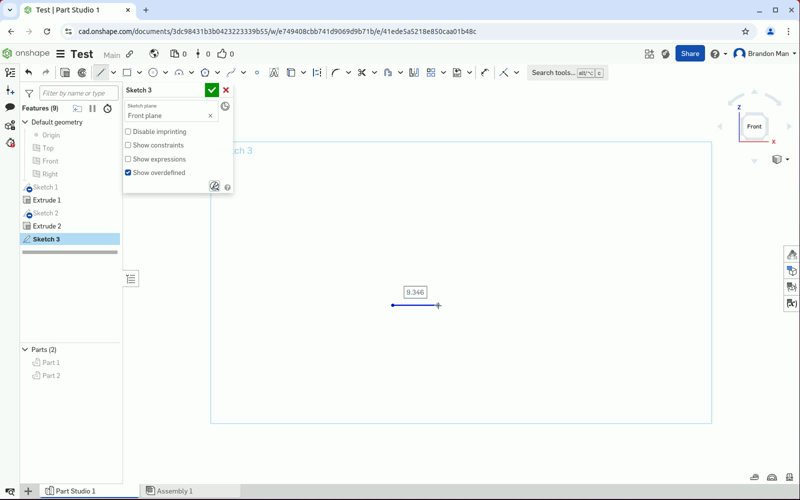
mouse_move(527, 305)
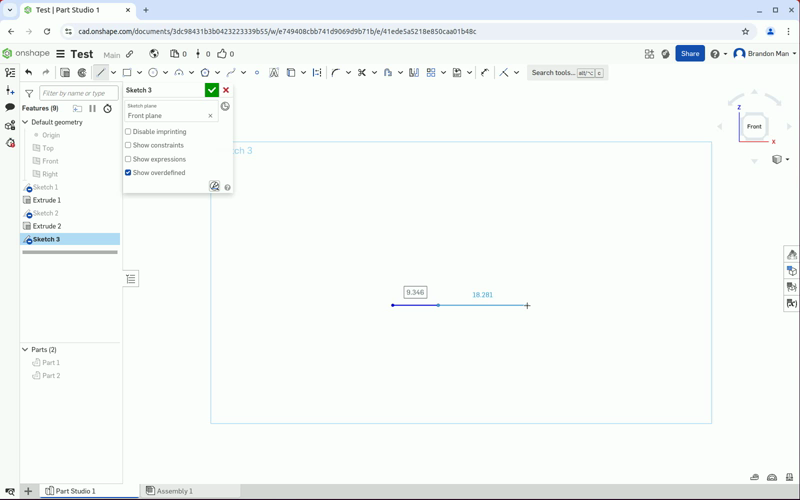
click(527, 305)
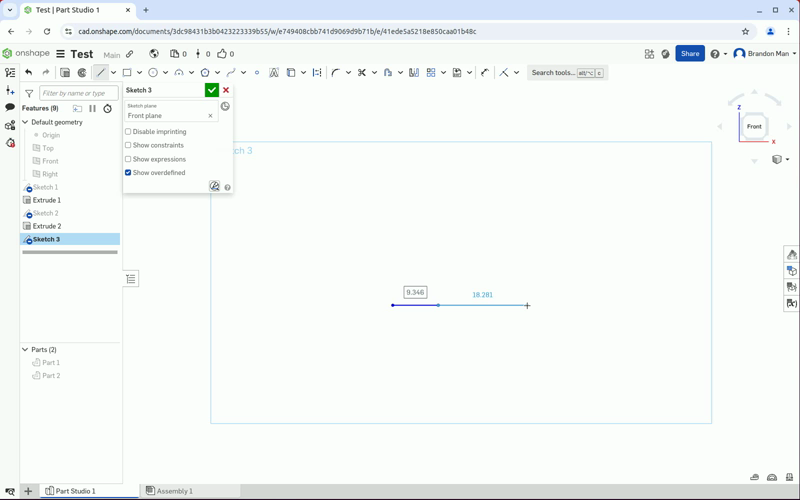
key_up(shift)
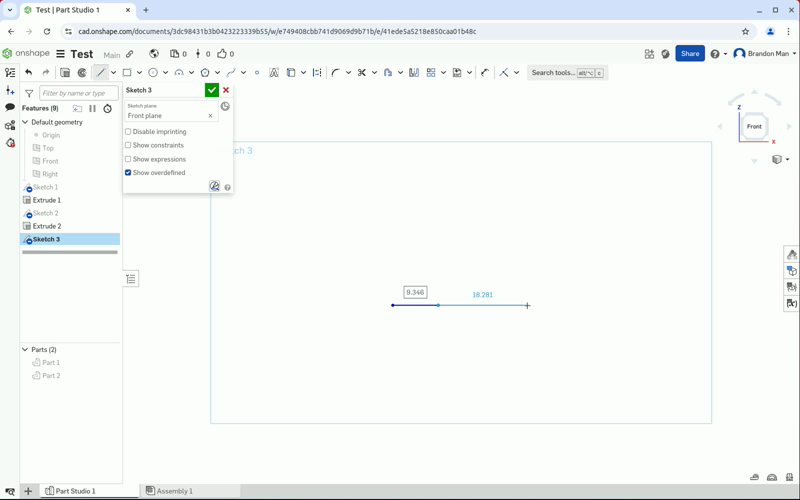
key_down(shift)
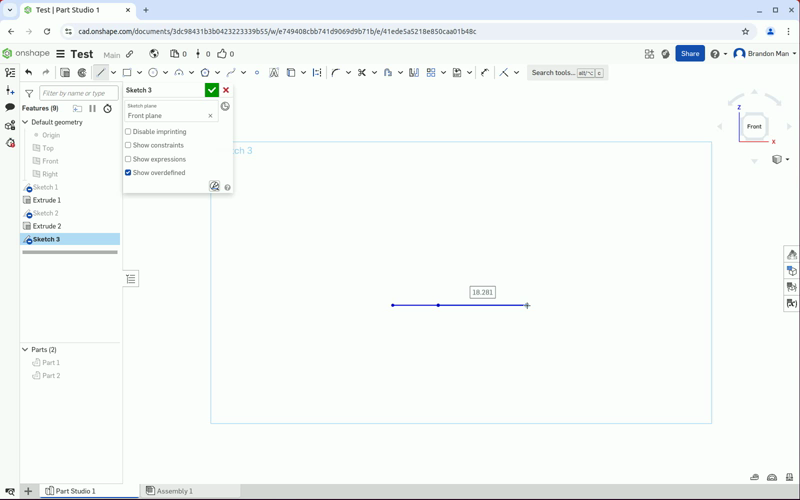
mouse_move(557, 305)
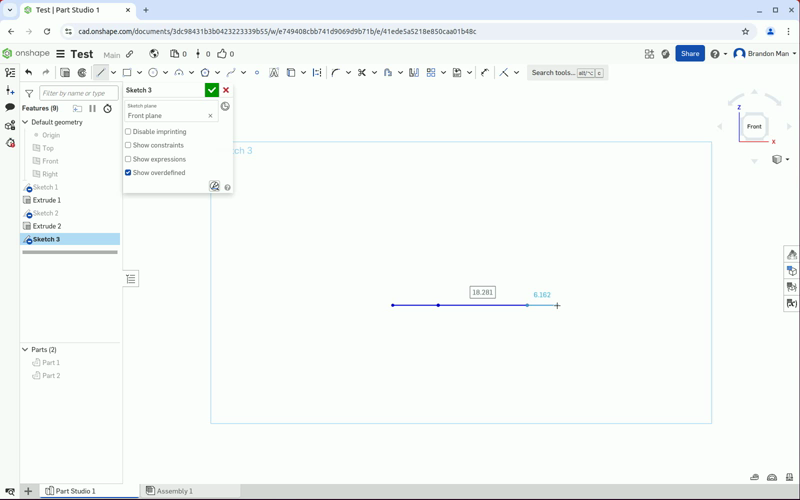
mouse_move(527, 259)
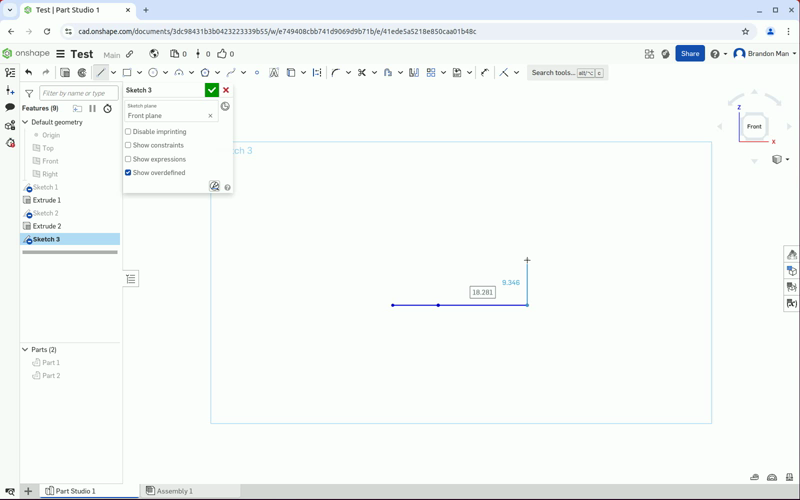
click(527, 259)
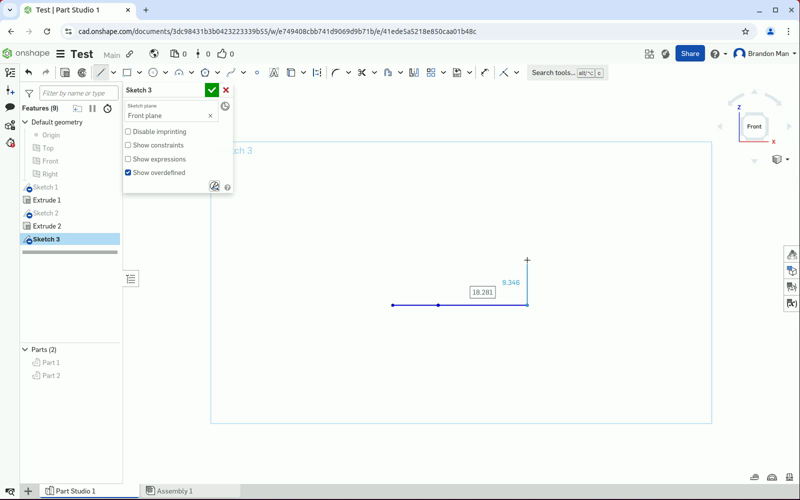
key_up(shift)
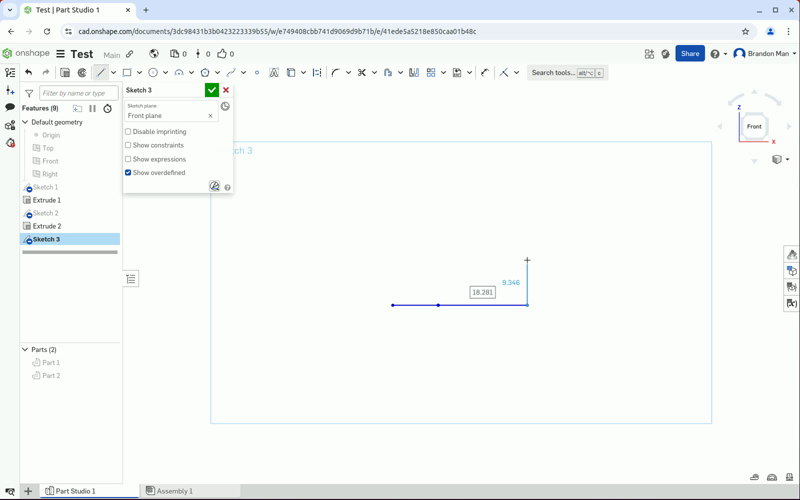
key_down(shift)
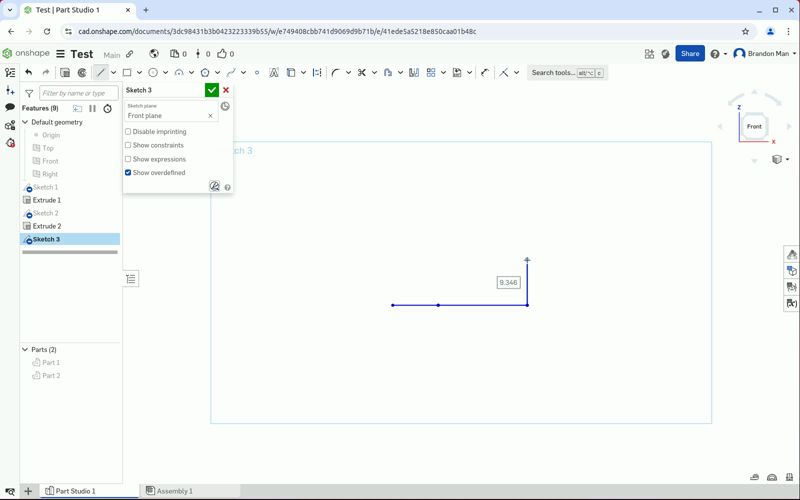
mouse_move(392, 259)
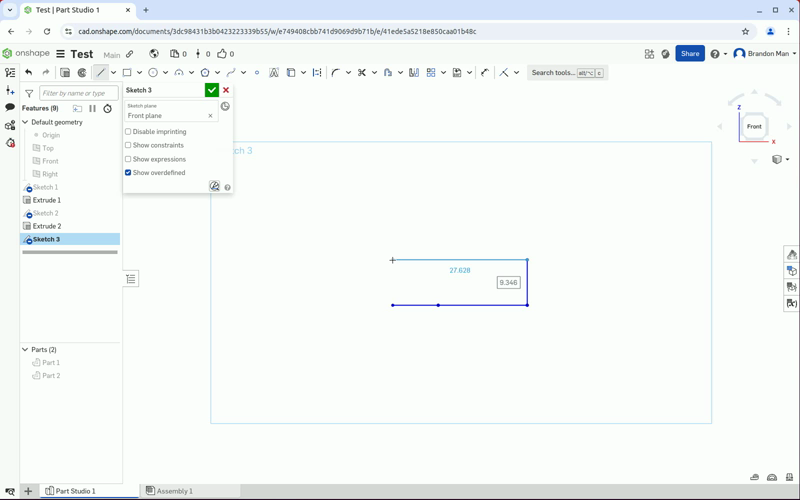
click(392, 259)
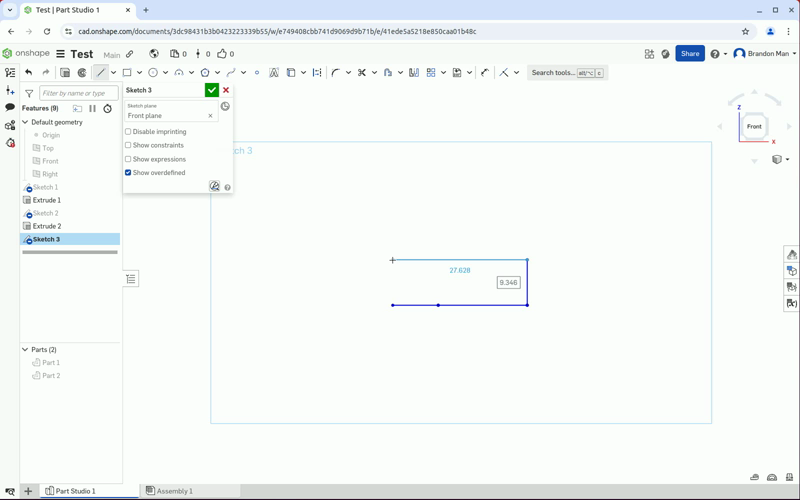
key_up(shift)
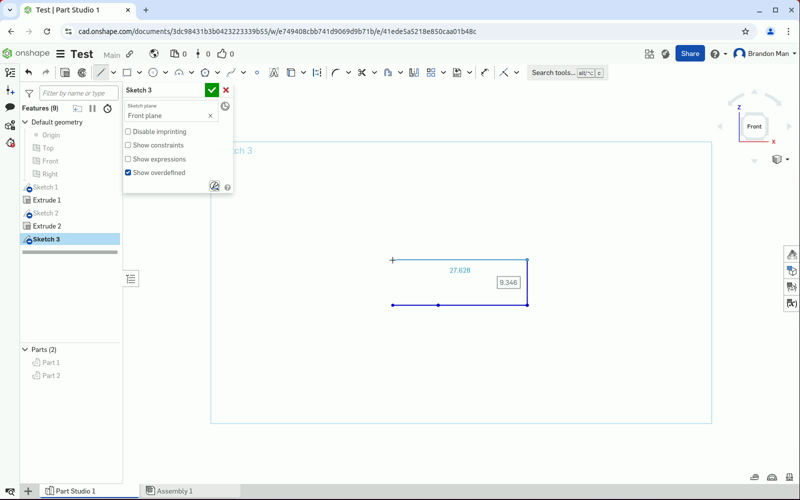
mouse_move(422, 259)
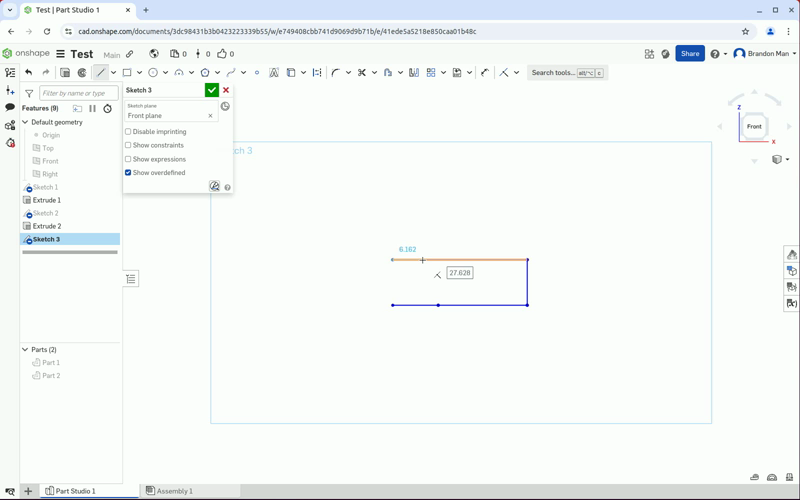
key_down(shift)
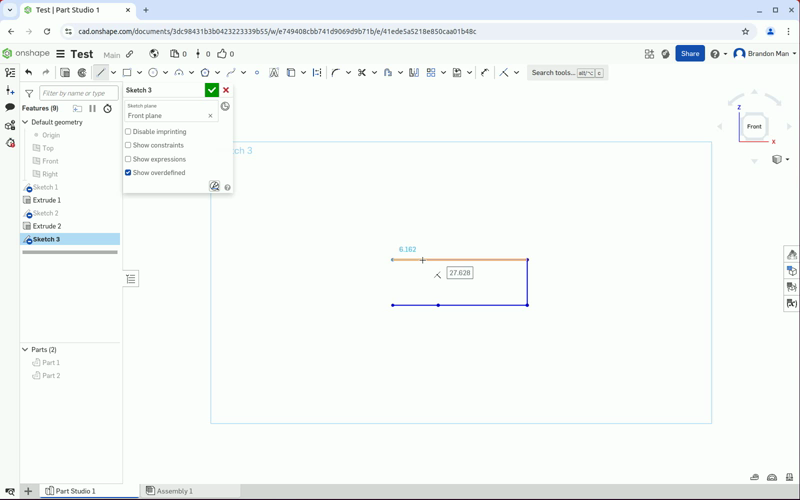
mouse_move(392, 305)
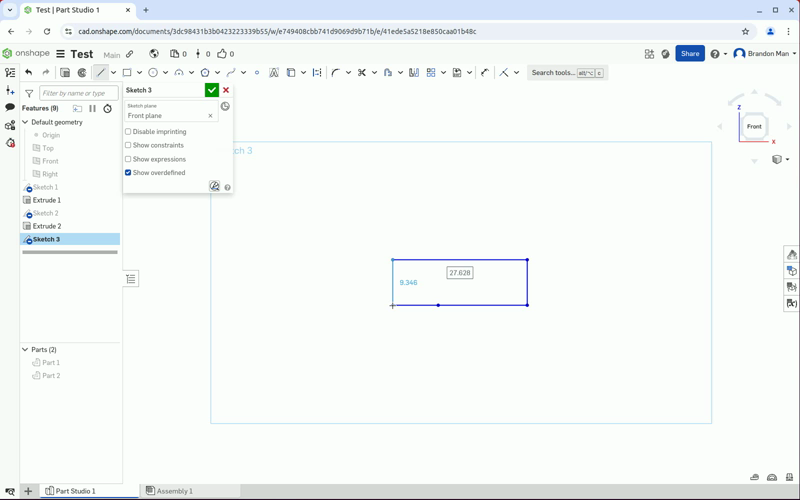
key_up(shift)
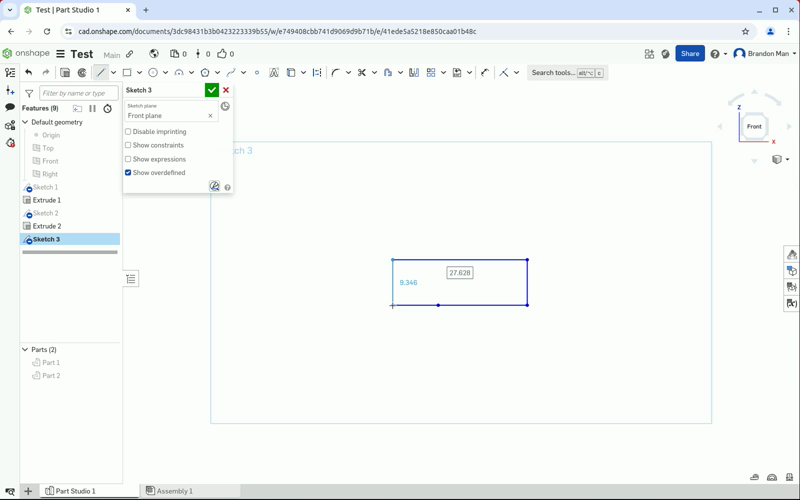
click(392, 305)
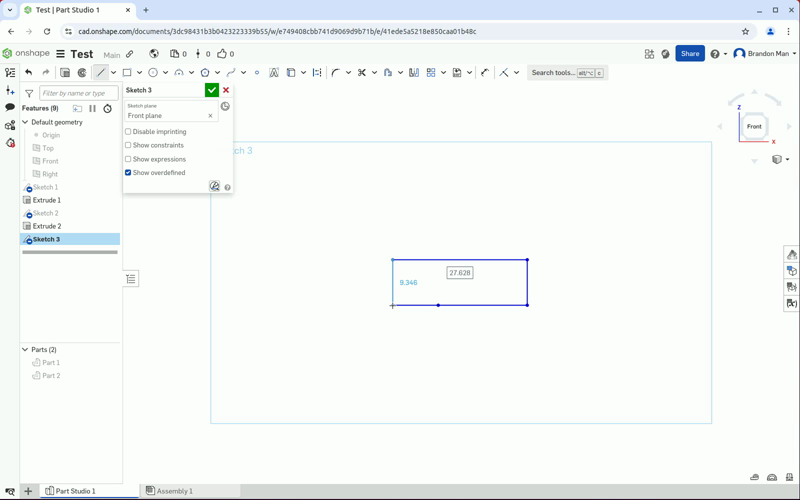
key(esc)
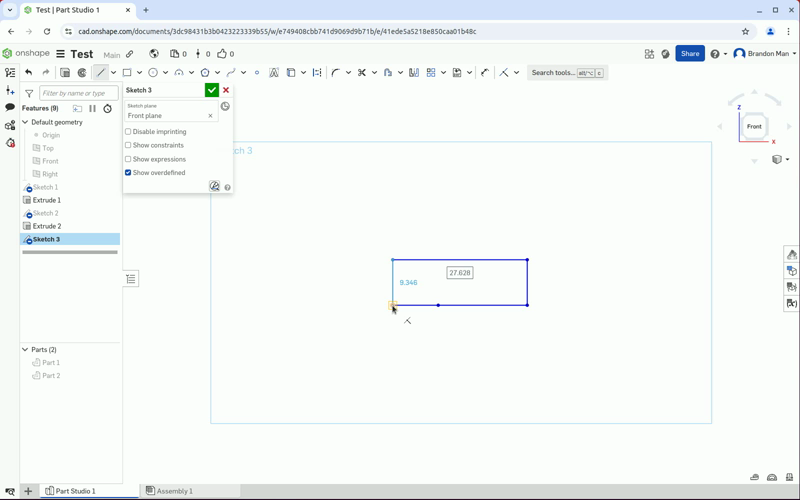
mouse_move(480, 287)
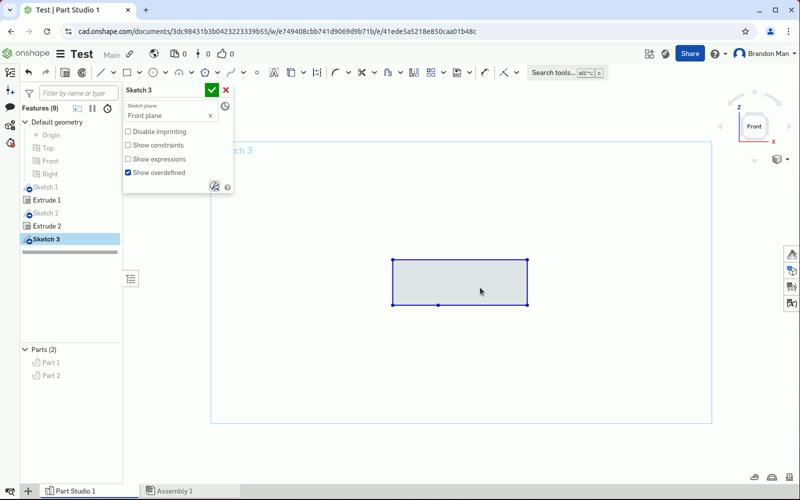
click(480, 287)
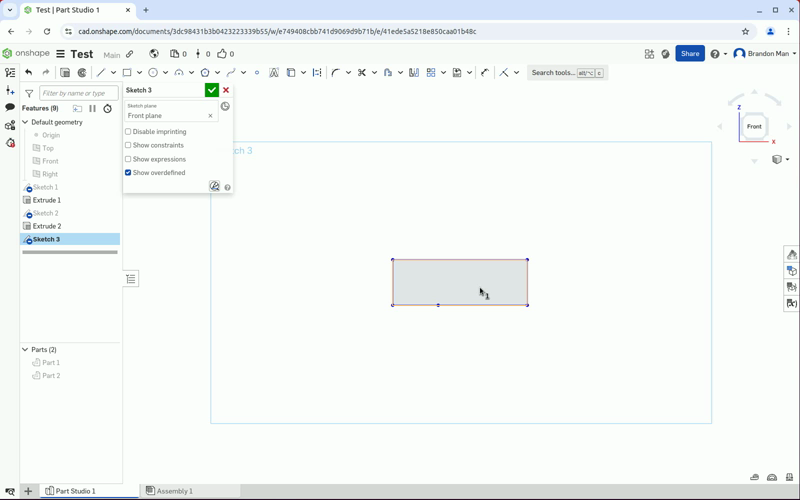
mouse_move(73, 352)
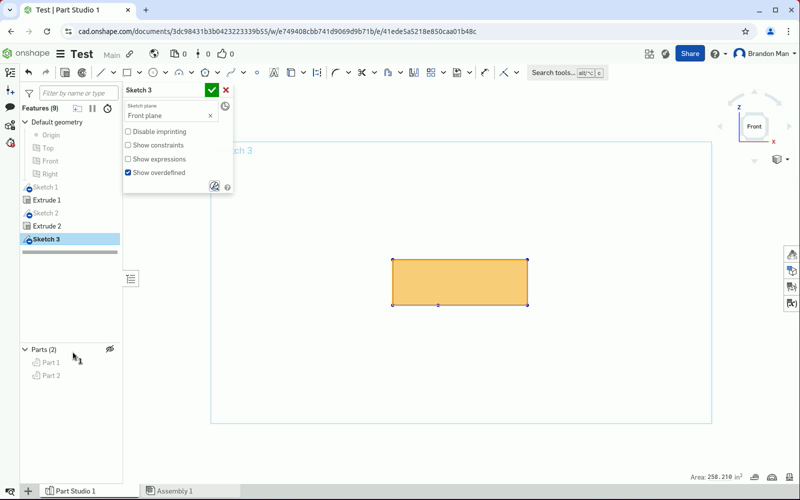
key(shift+y)
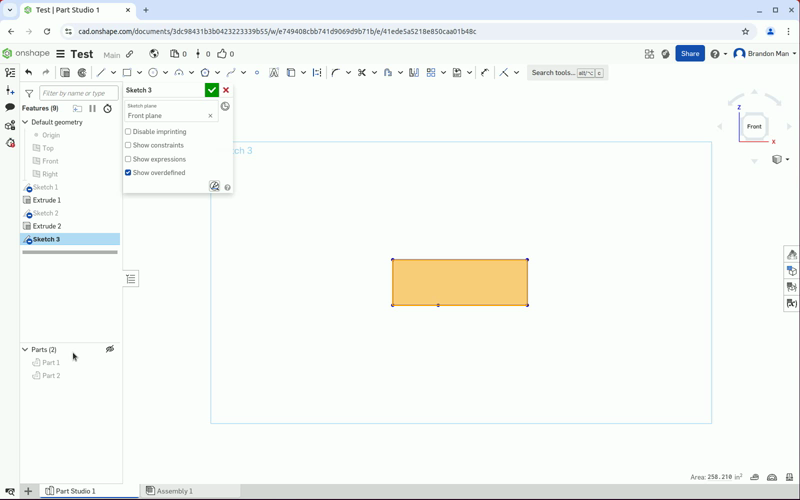
key(shift+e)
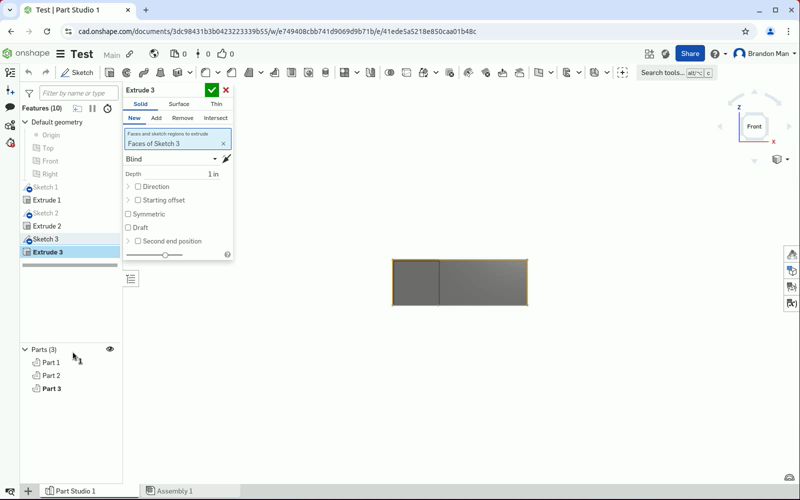
mouse_move(143, 106)
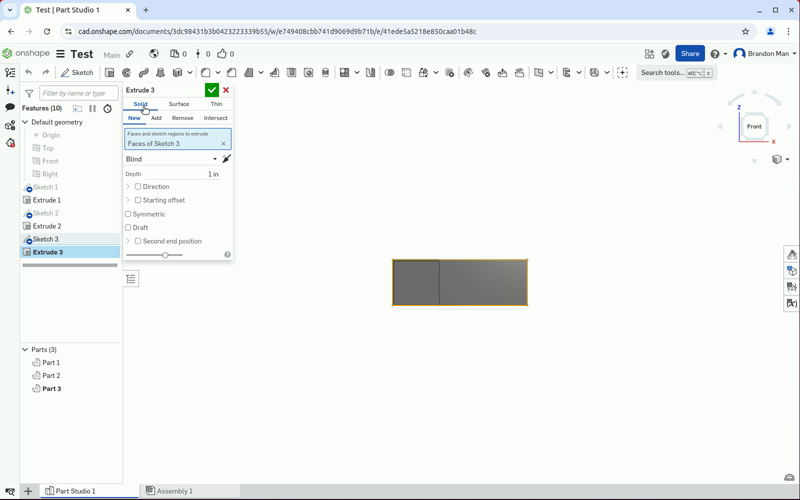
click(143, 106)
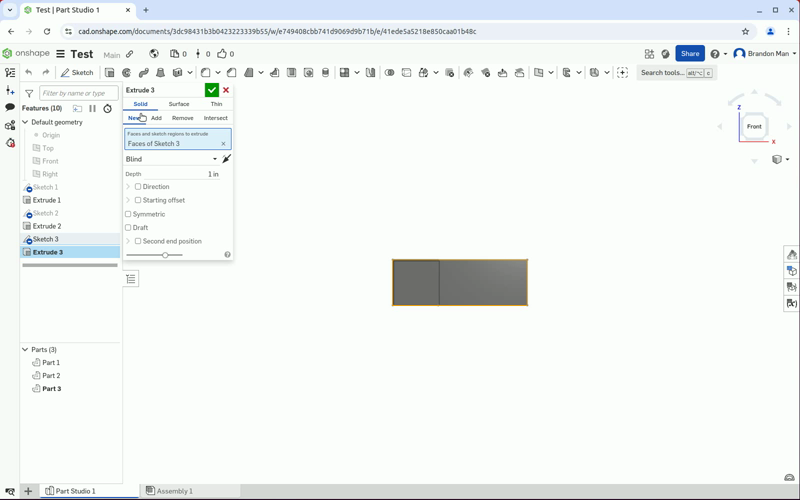
mouse_move(137, 120)
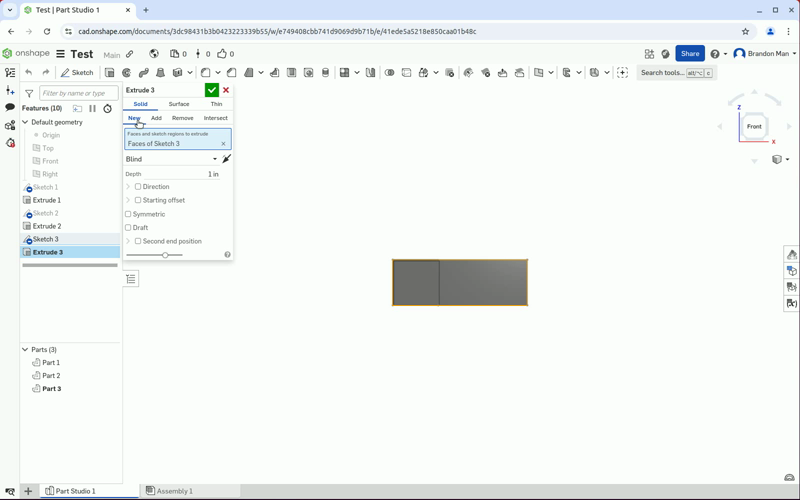
click(137, 120)
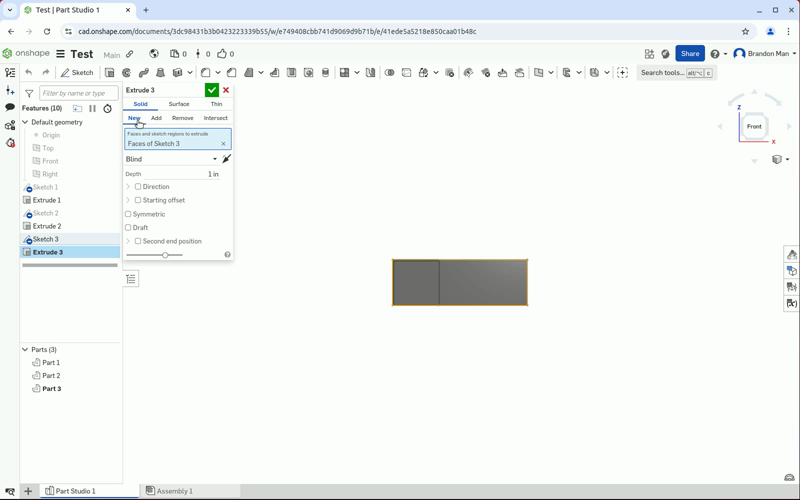
key(tab, 4)
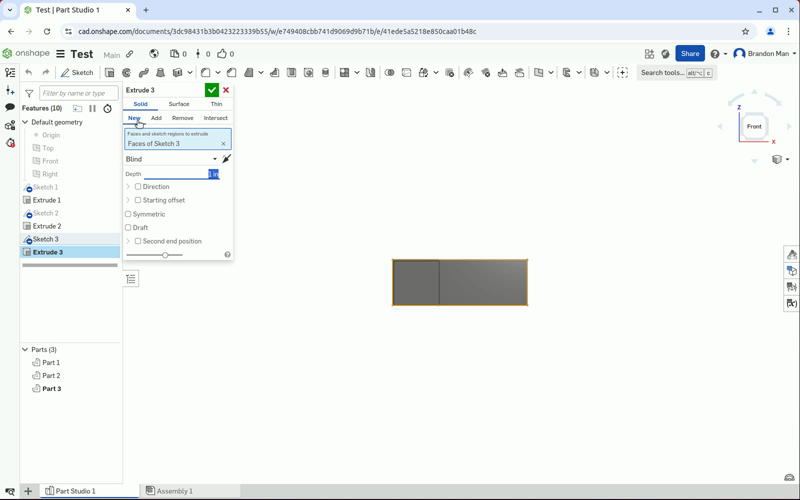
text(9.147)
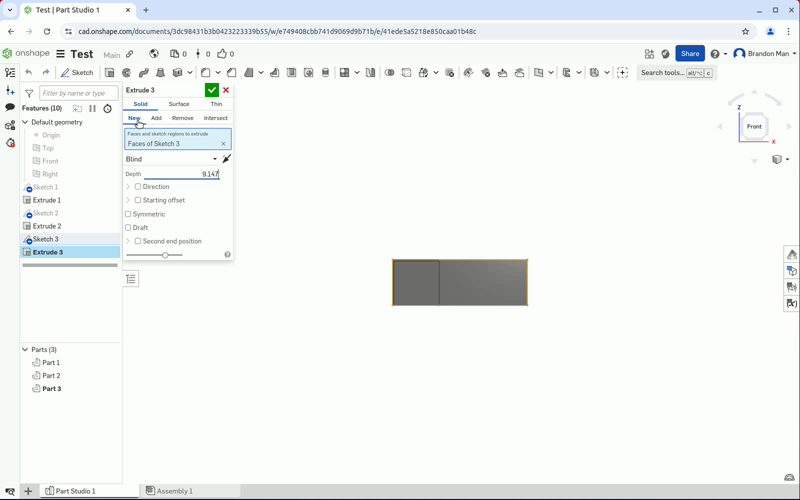
key(enter)
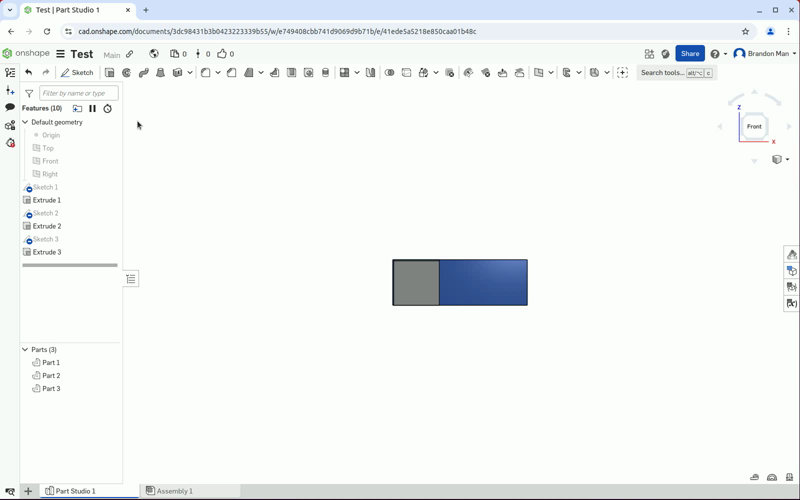
key(shift+h)
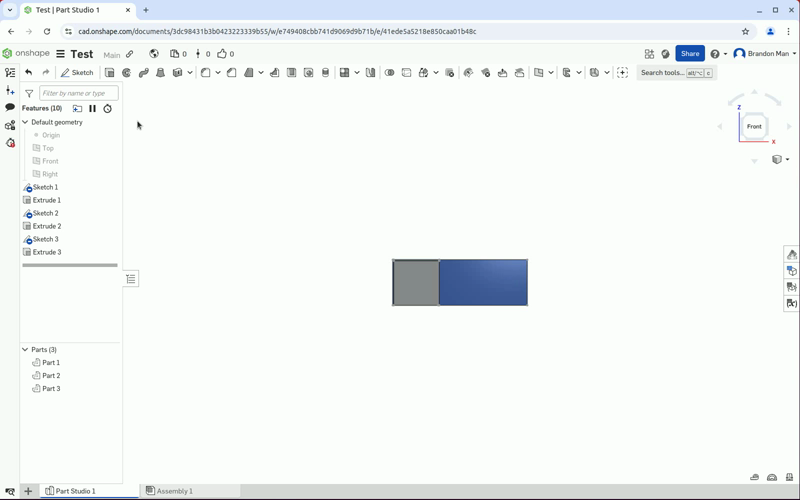
key(shift+h)
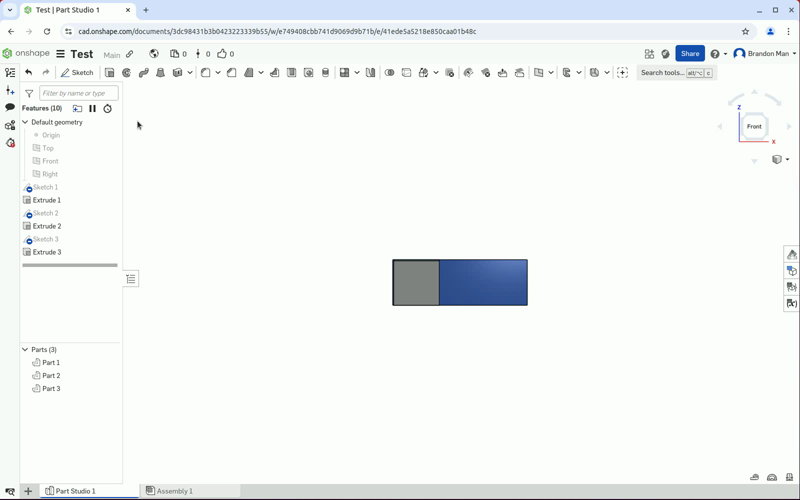
mouse_move(73, 189)
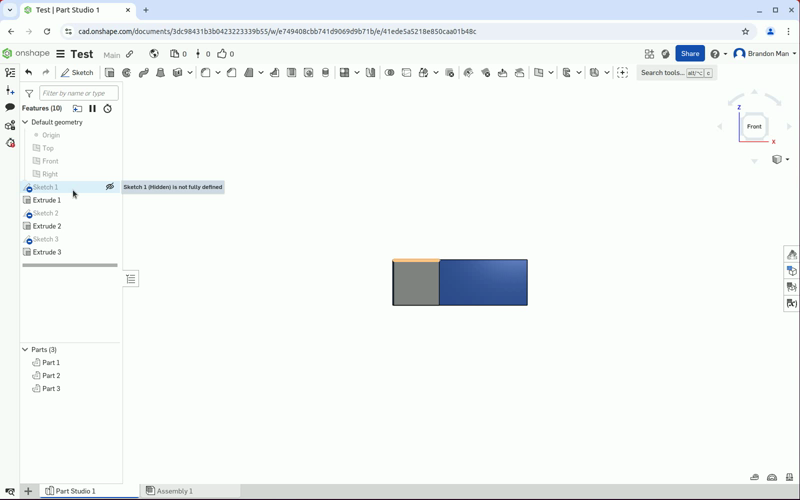
click(73, 189)
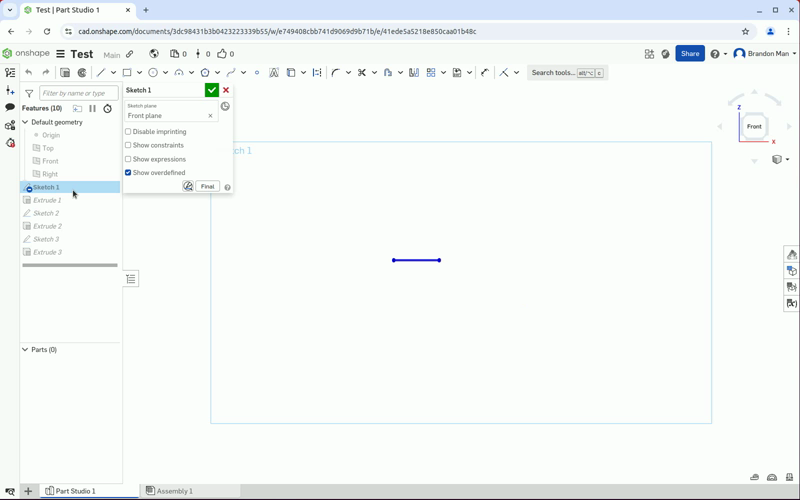
mouse_move(229, 92)
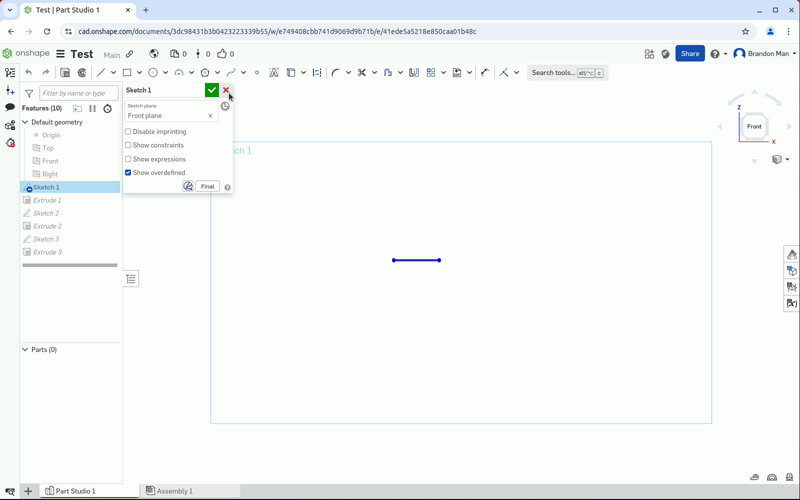
click(229, 92)
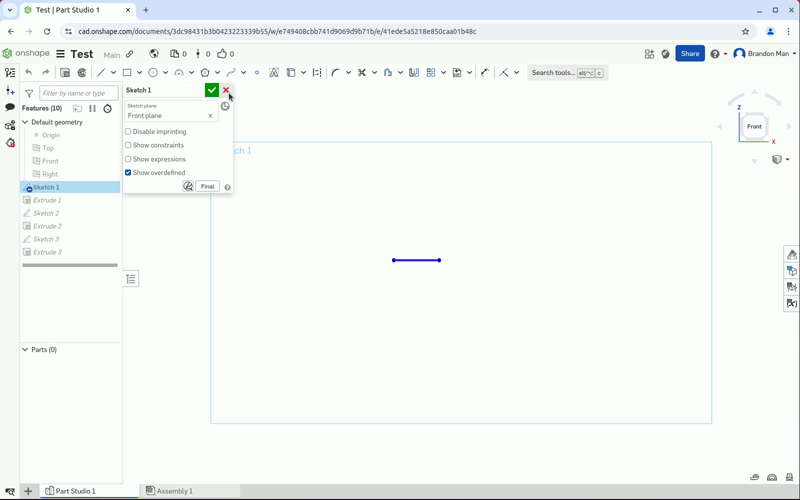
key(shift+s)
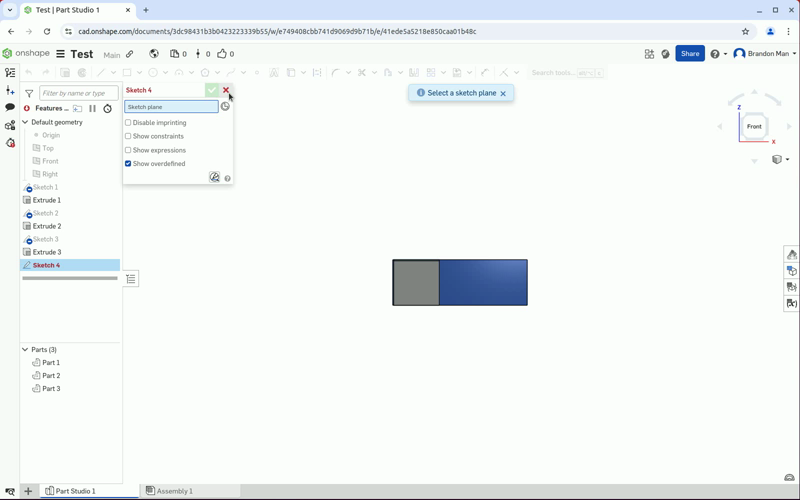
mouse_move(73, 163)
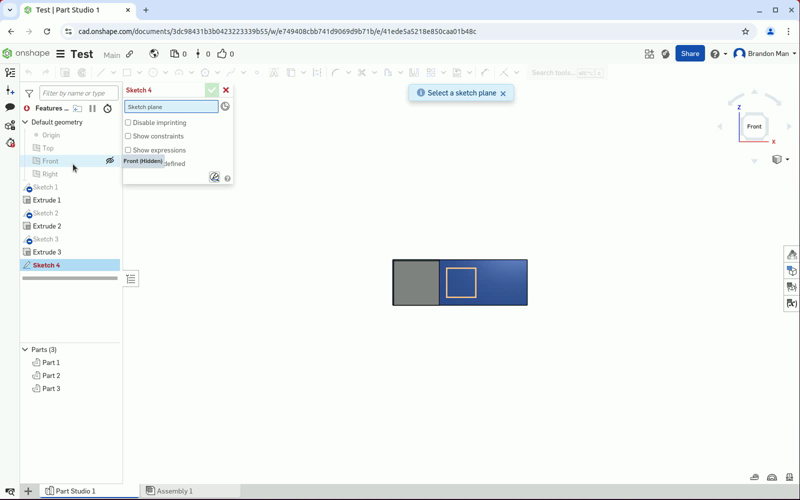
click(73, 163)
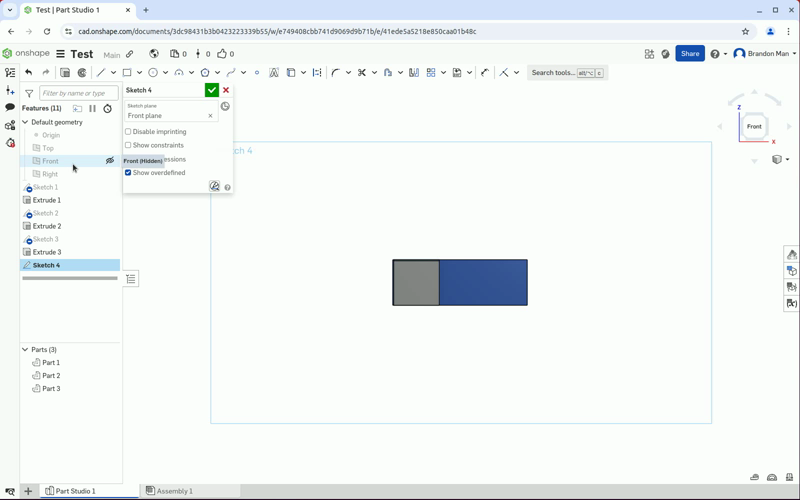
mouse_move(73, 352)
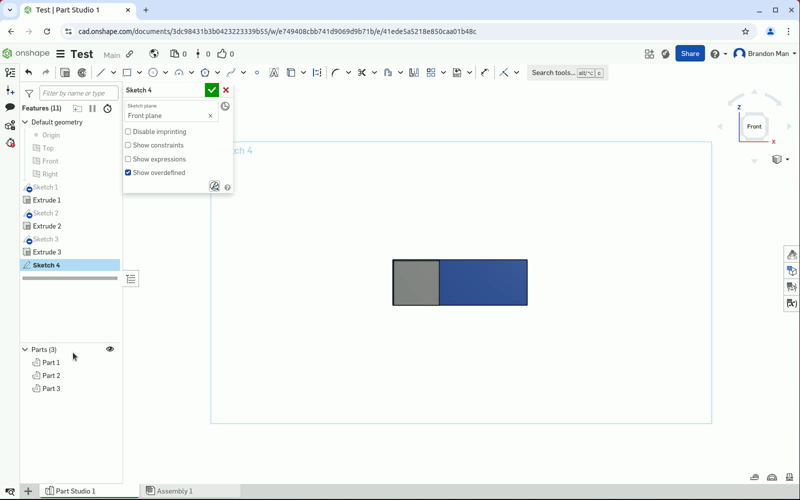
key(y)
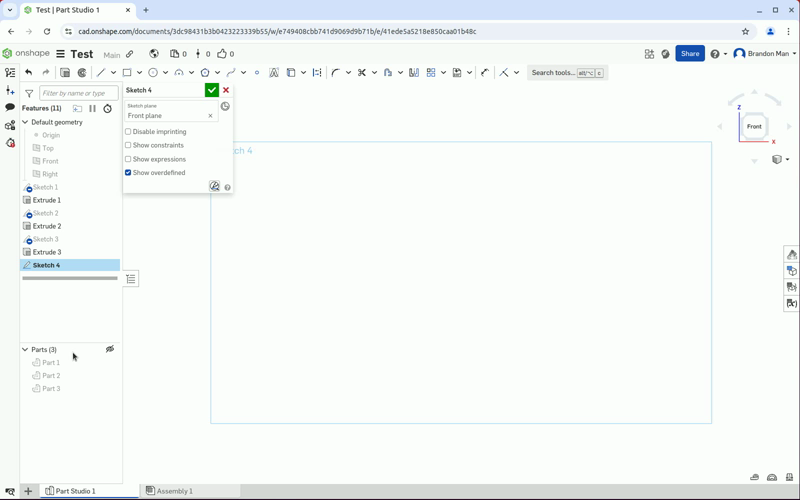
key(l)
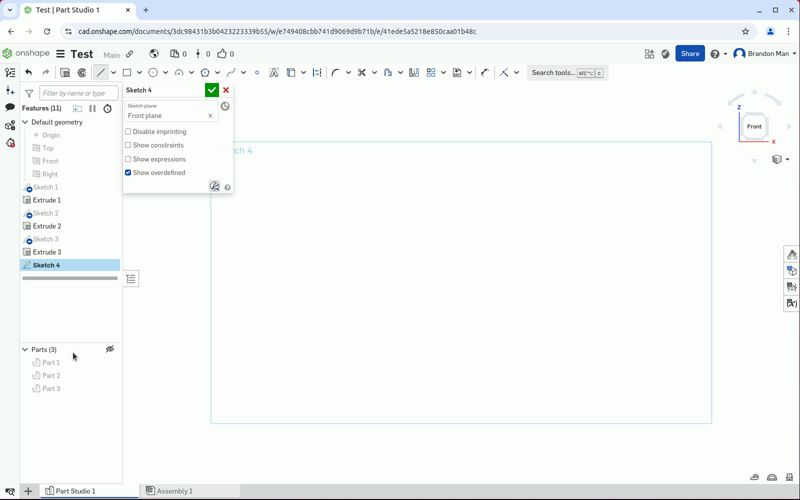
key_down(shift)
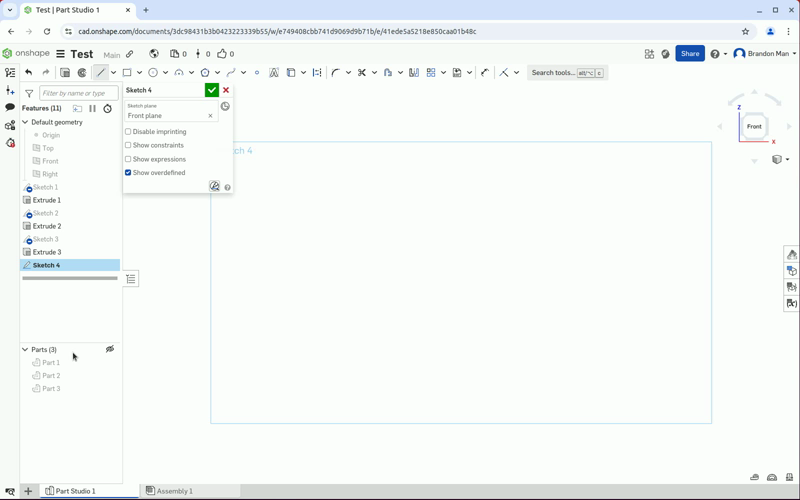
mouse_move(392, 395)
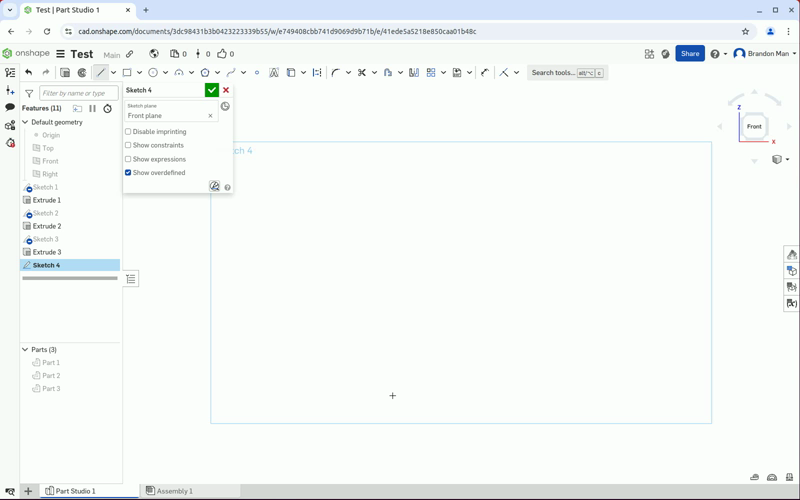
click(392, 395)
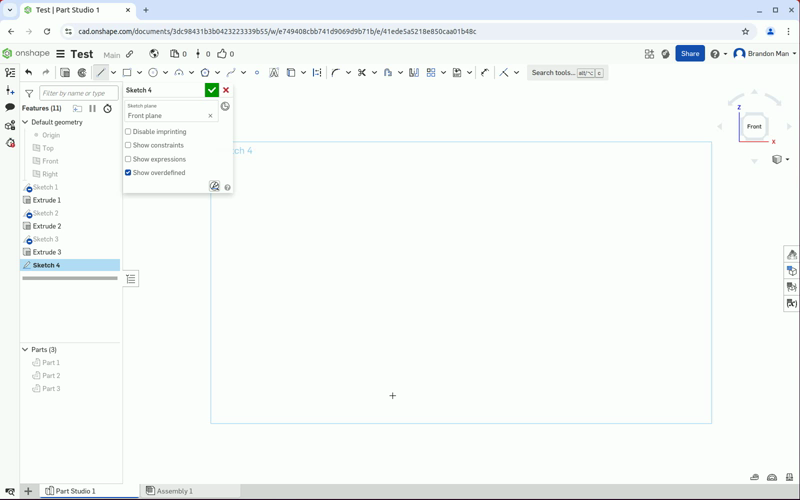
key_up(shift)
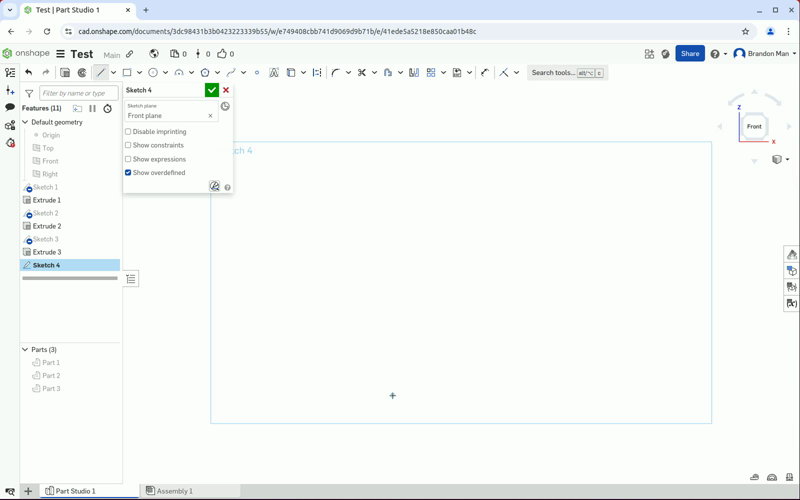
key_down(shift)
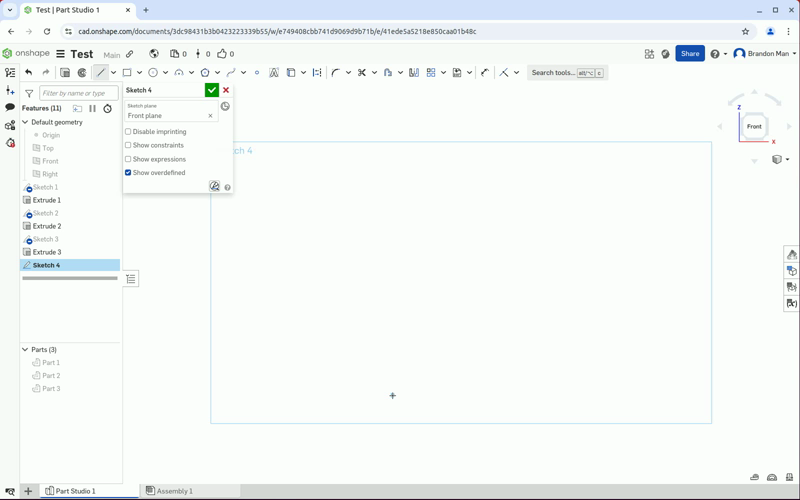
mouse_move(422, 395)
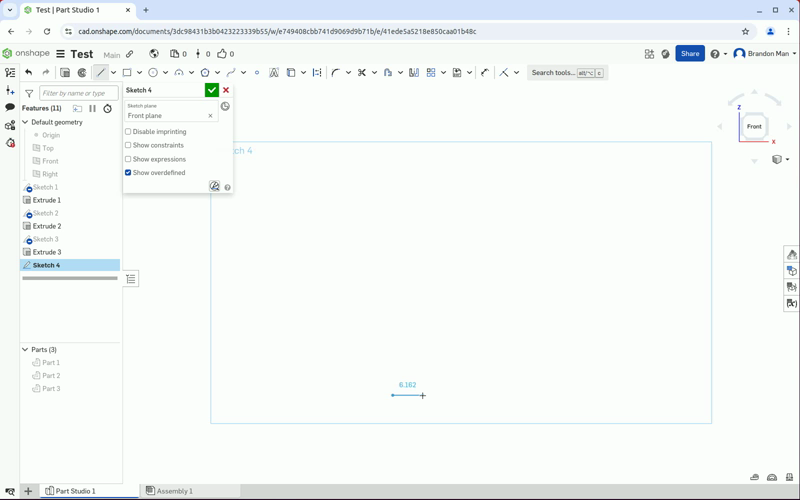
mouse_move(438, 395)
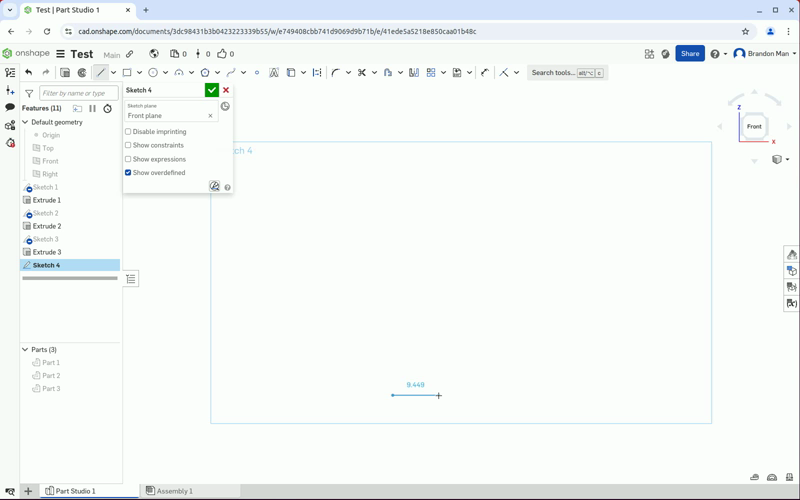
click(438, 395)
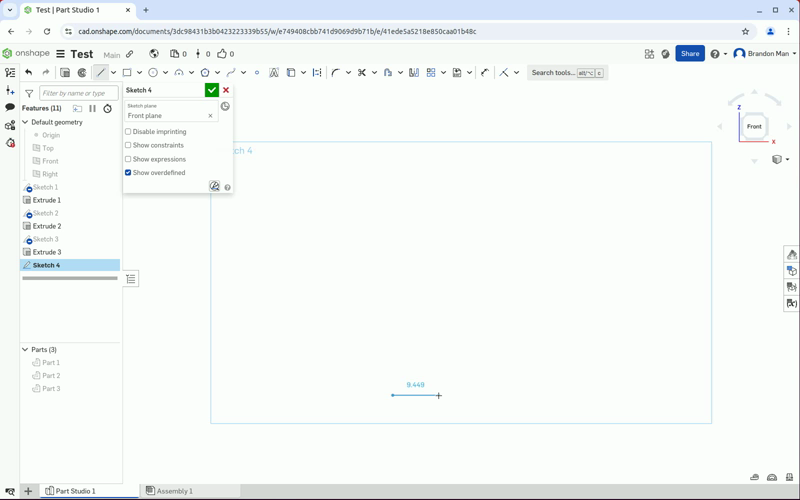
key_up(shift)
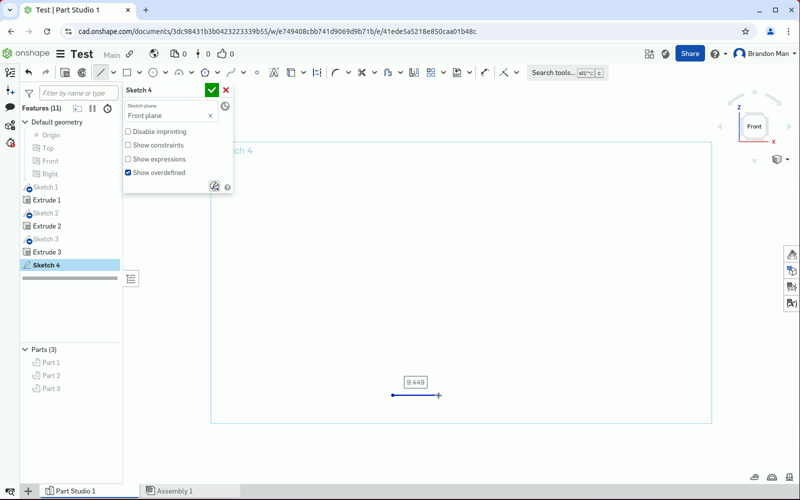
key_down(shift)
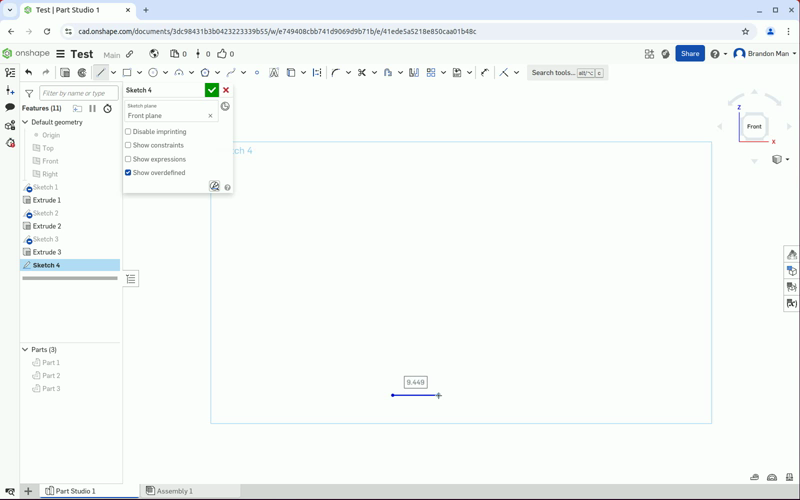
mouse_move(438, 304)
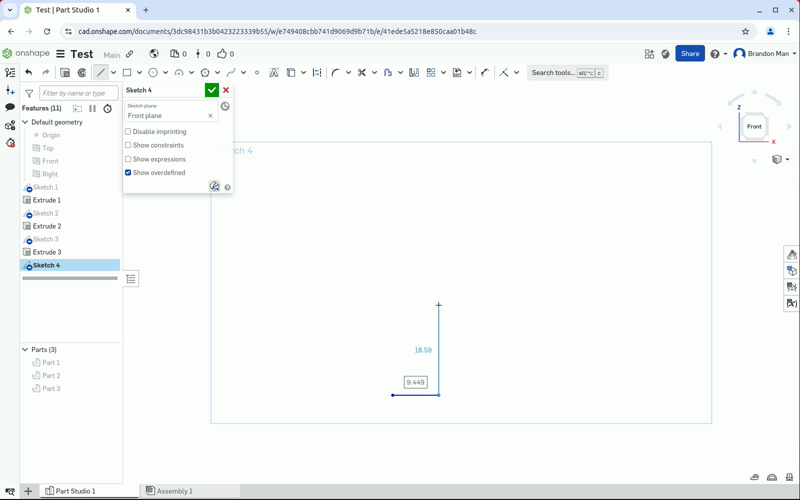
click(438, 304)
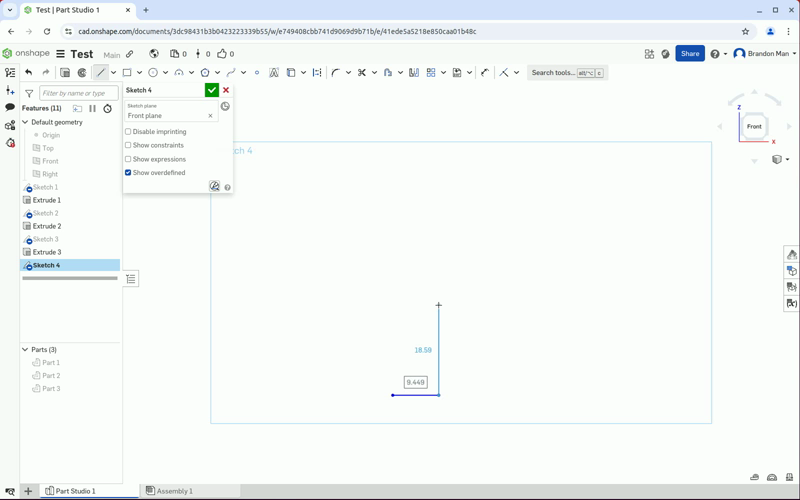
key_up(shift)
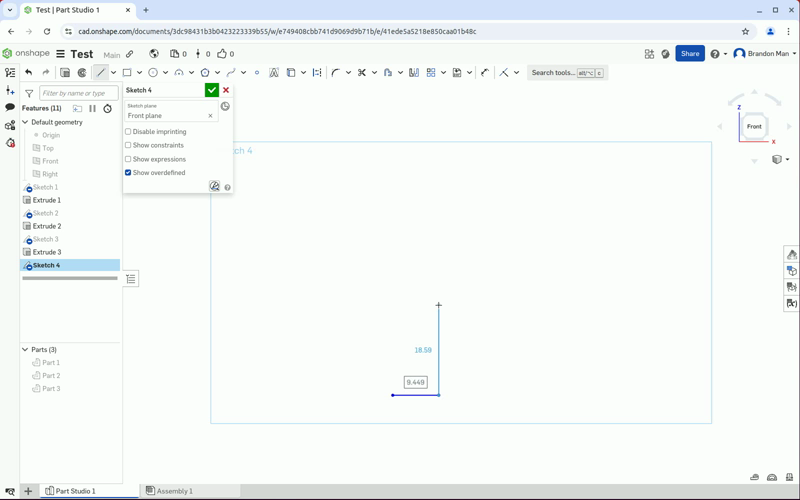
key_down(shift)
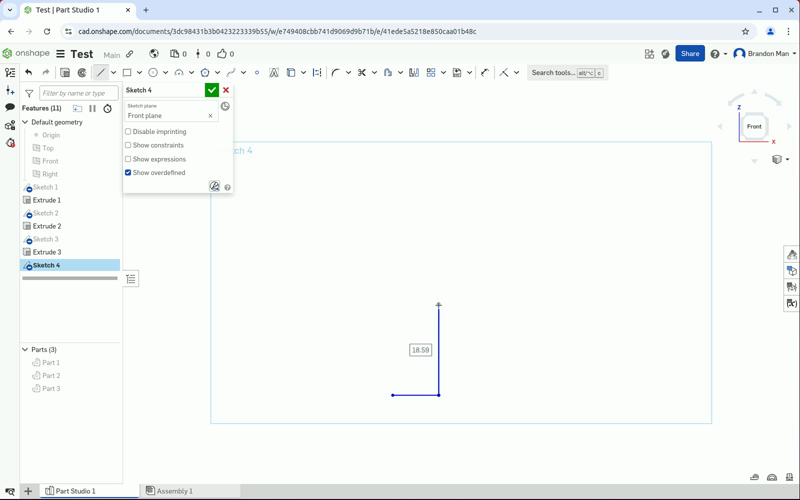
mouse_move(468, 304)
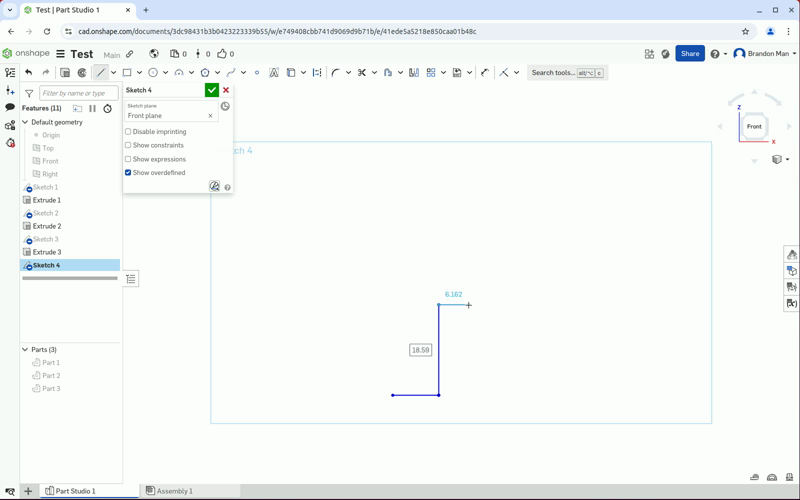
mouse_move(392, 304)
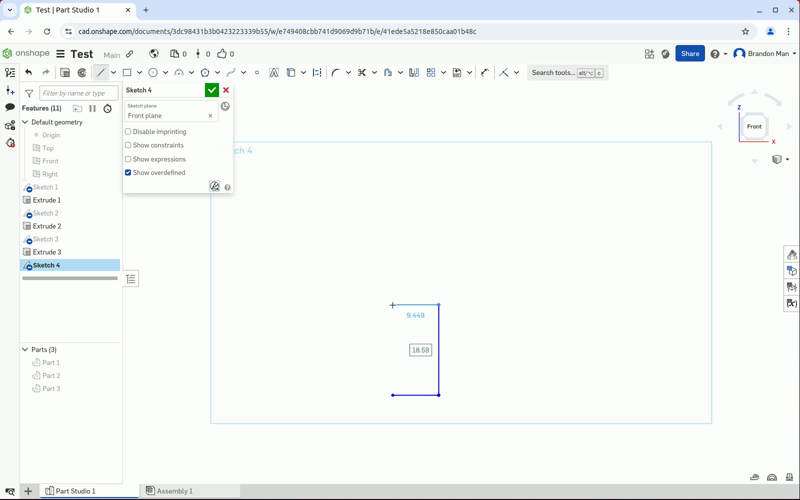
click(392, 304)
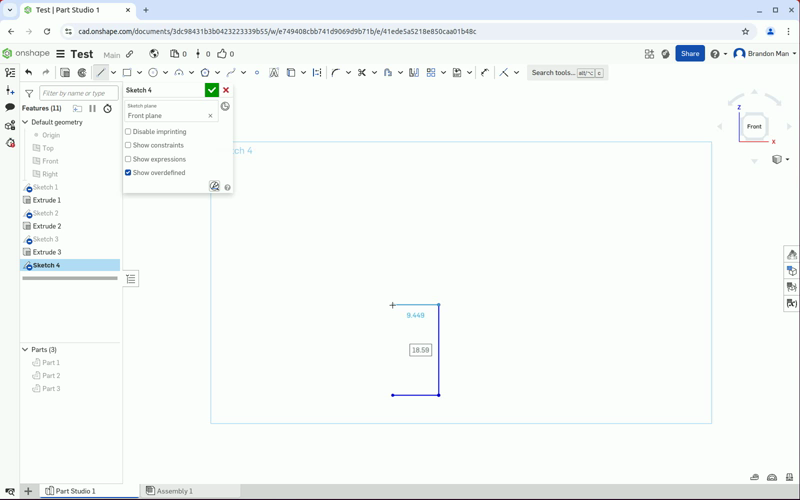
key_up(shift)
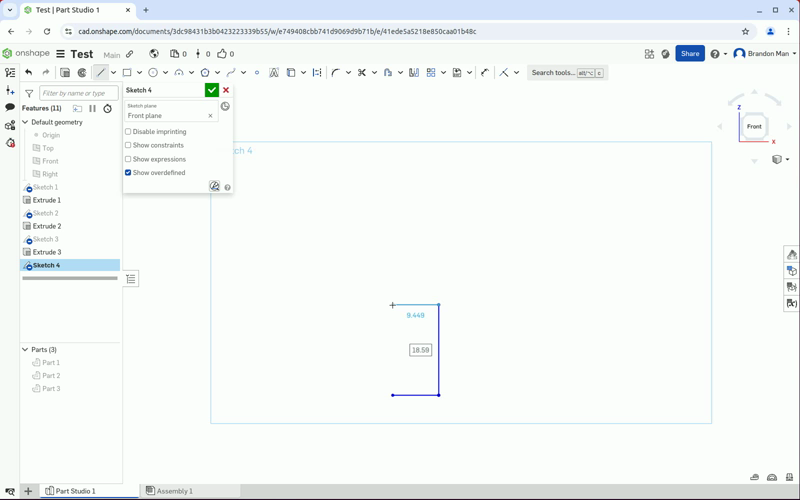
key_down(shift)
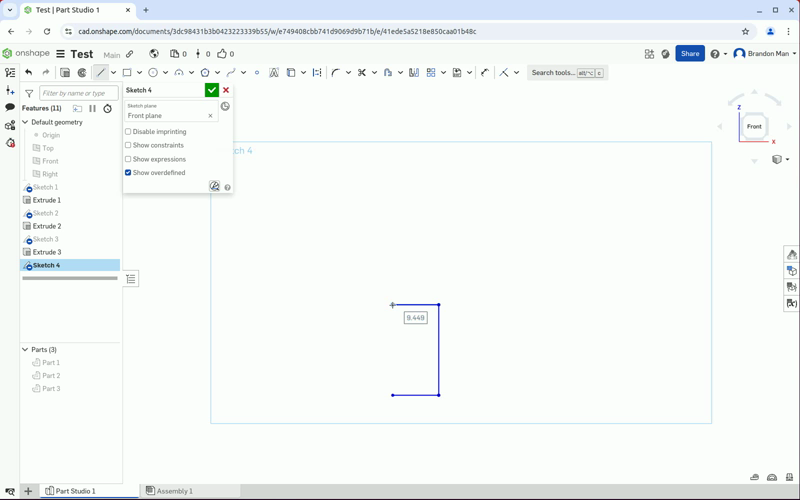
mouse_move(392, 395)
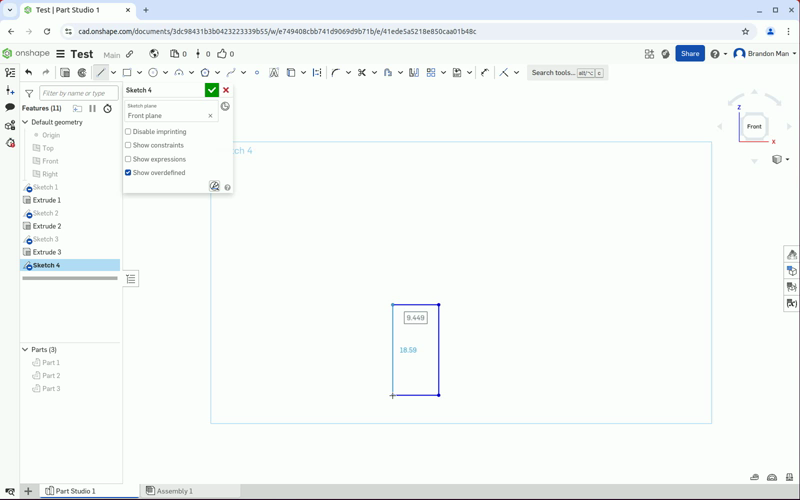
key_up(shift)
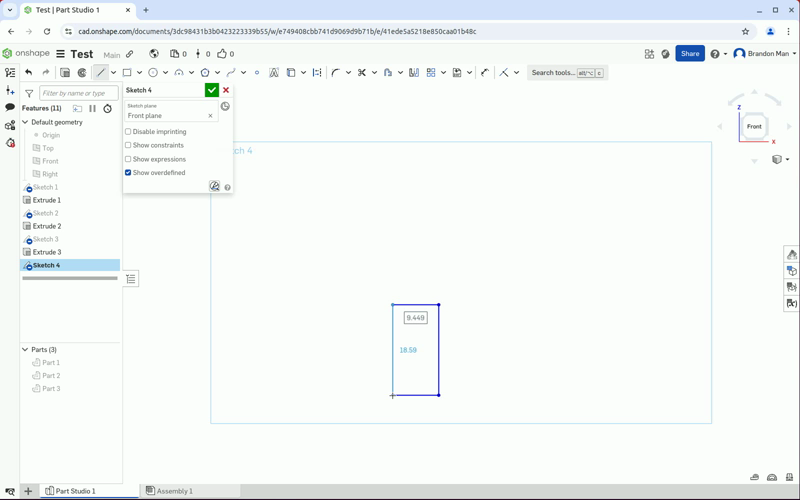
click(392, 395)
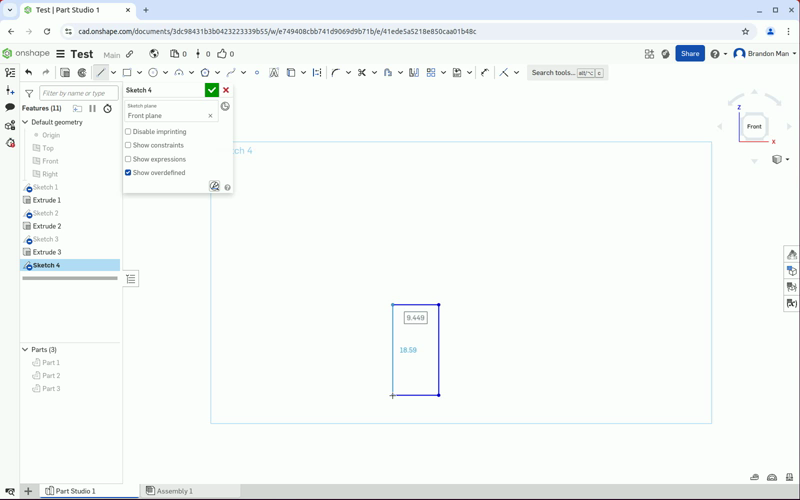
key(esc)
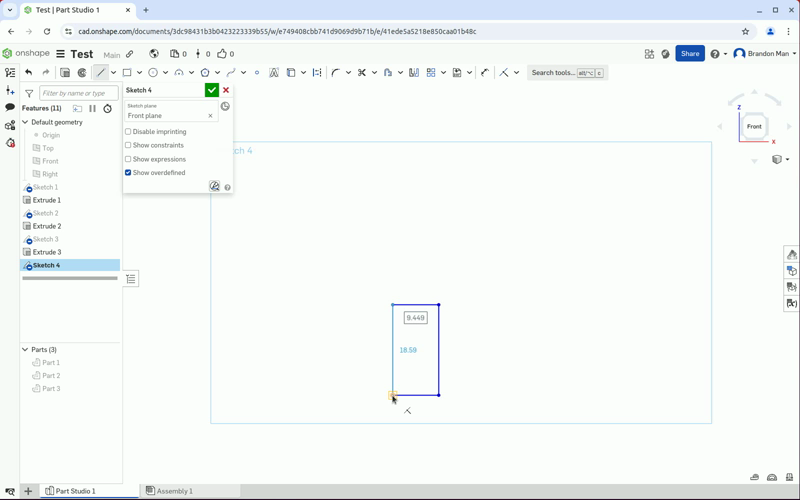
mouse_move(433, 311)
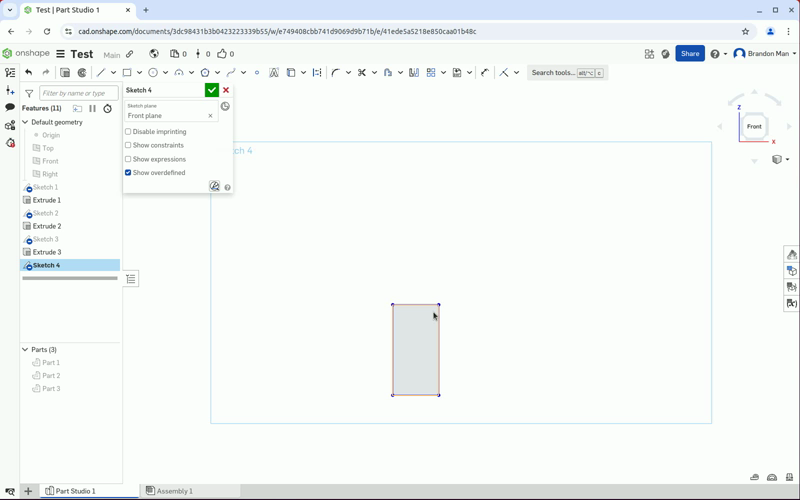
click(433, 311)
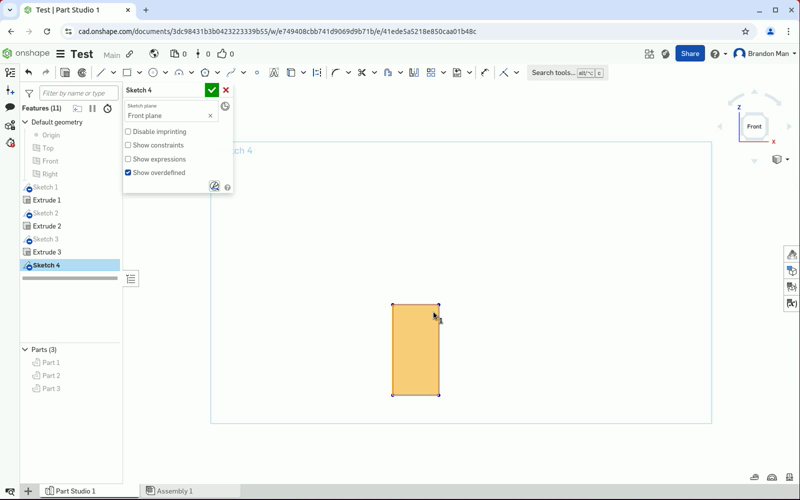
mouse_move(73, 352)
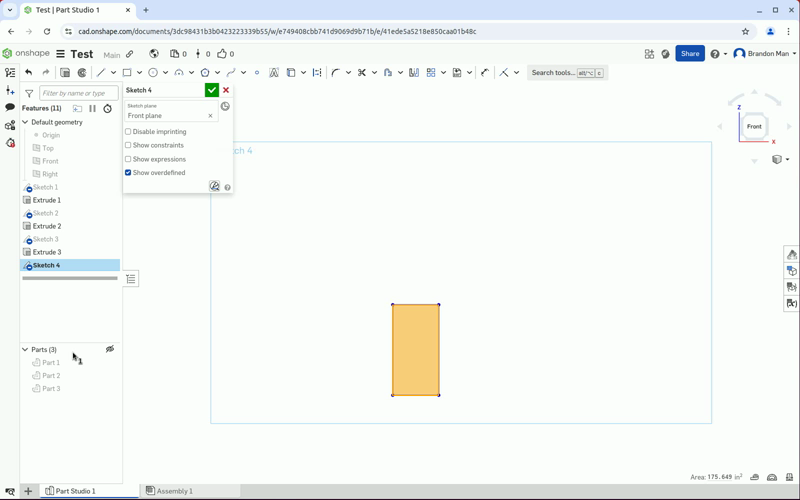
key(shift+y)
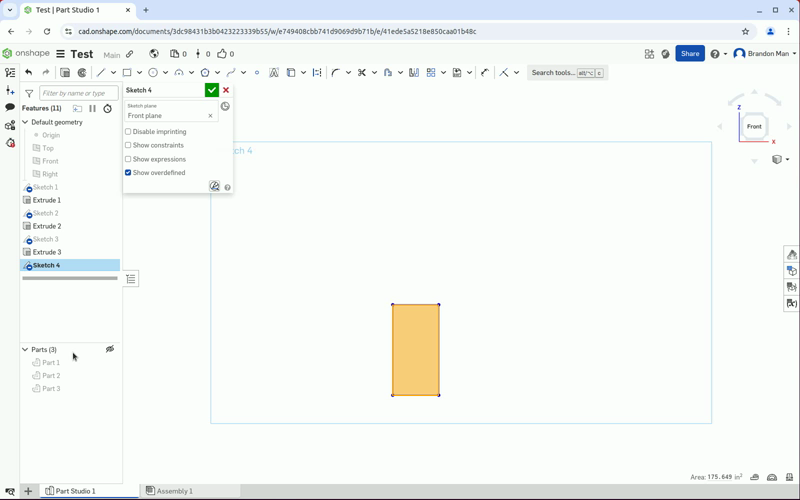
key(shift+e)
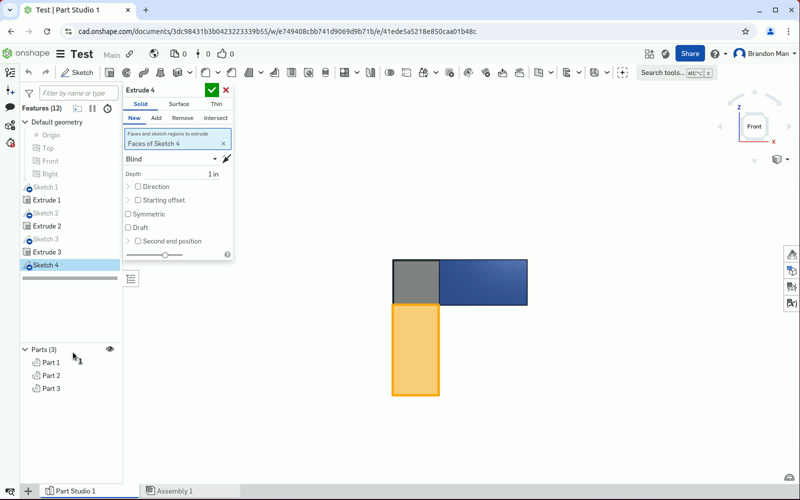
mouse_move(143, 106)
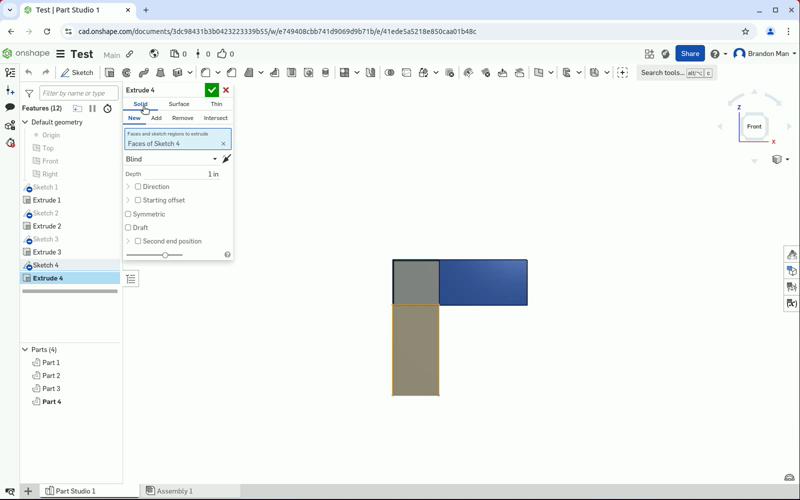
click(143, 106)
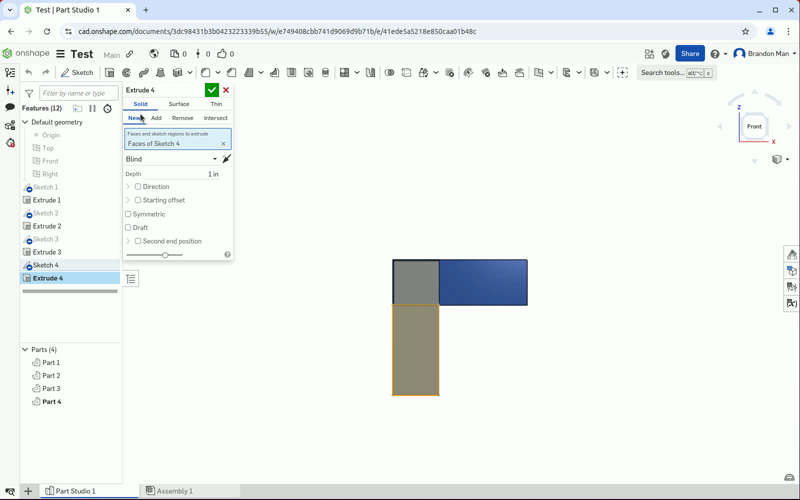
mouse_move(137, 120)
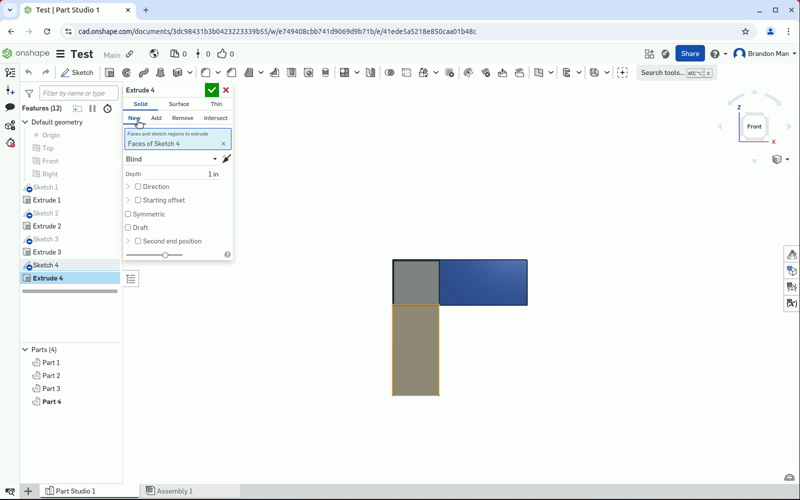
click(137, 120)
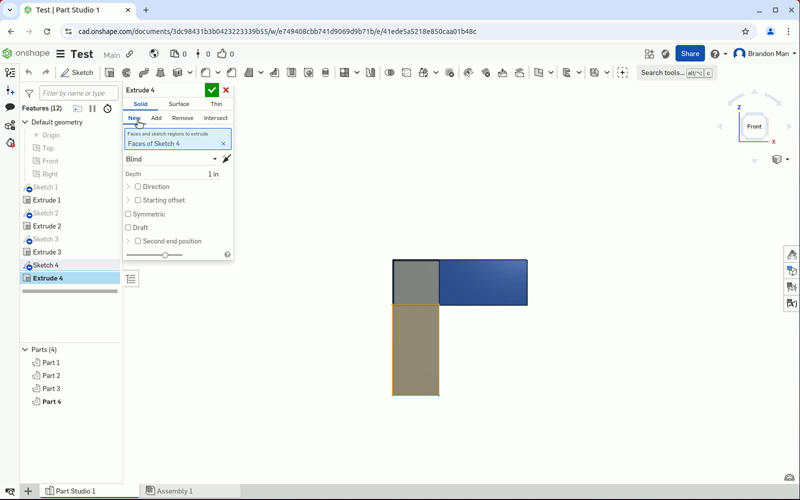
key(tab, 4)
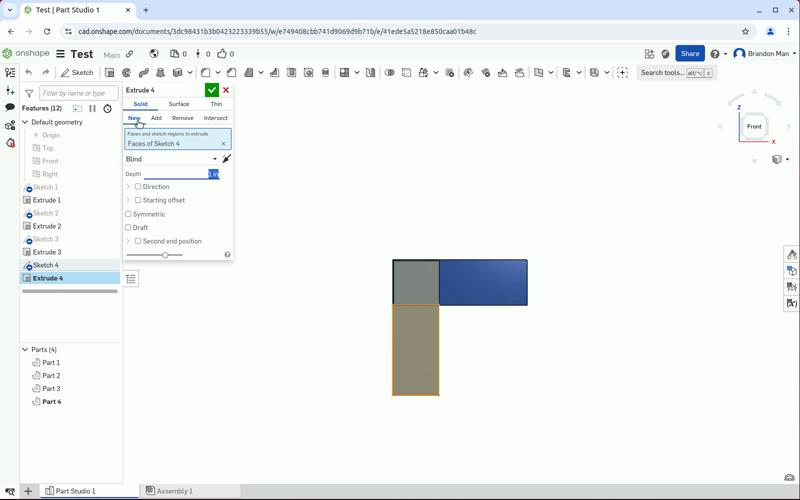
text(9.147)
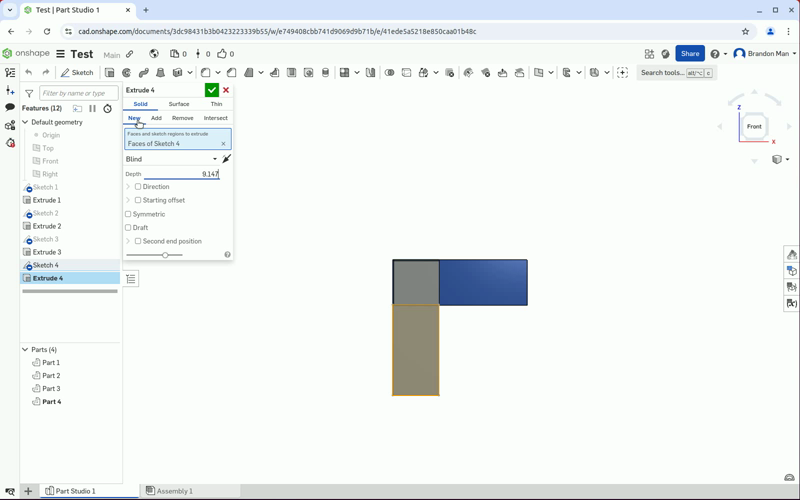
key(enter)
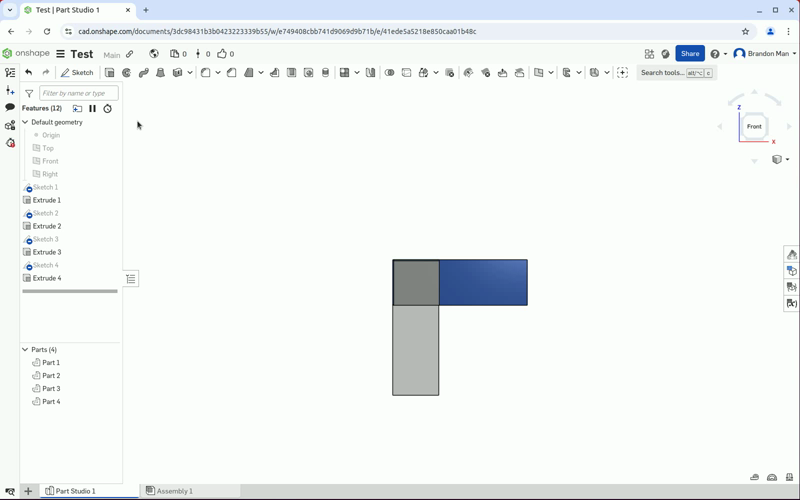
key(shift+h)
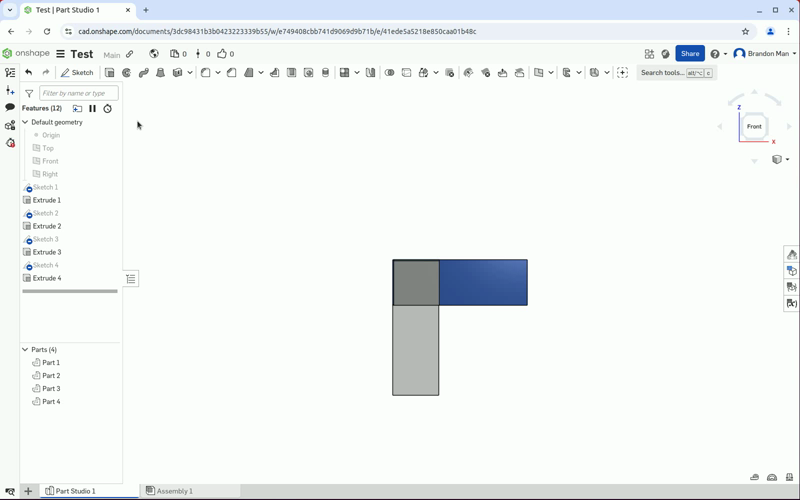
key(shift+h)
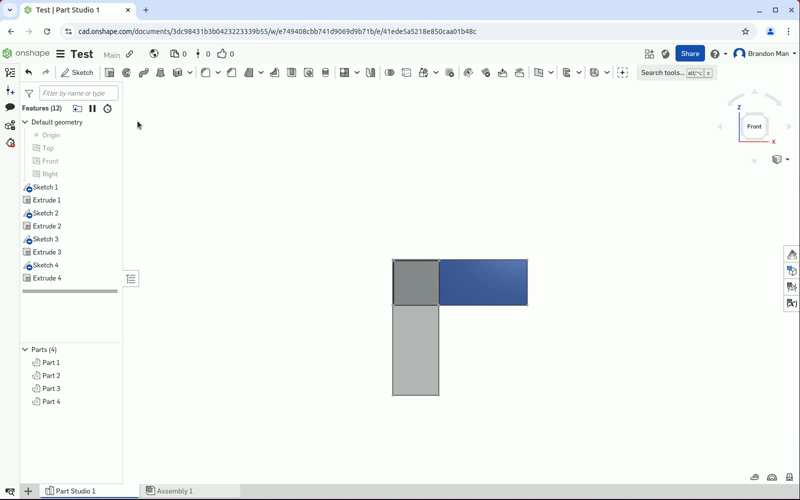
key(shift+7)
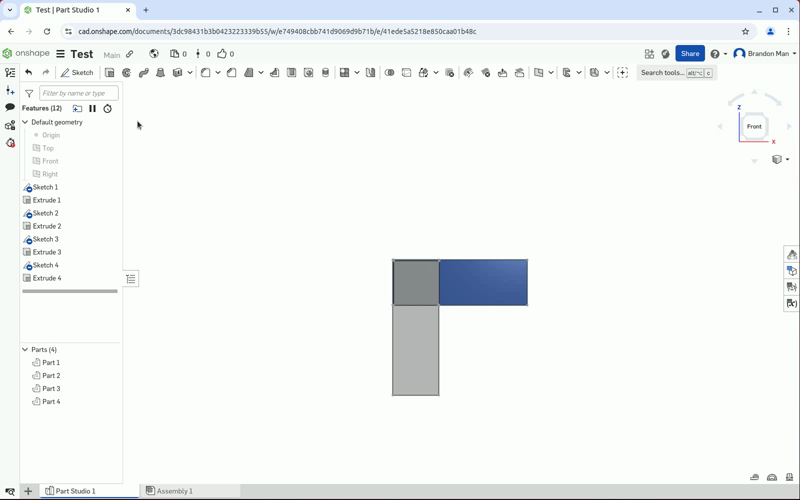
key(left, 2)
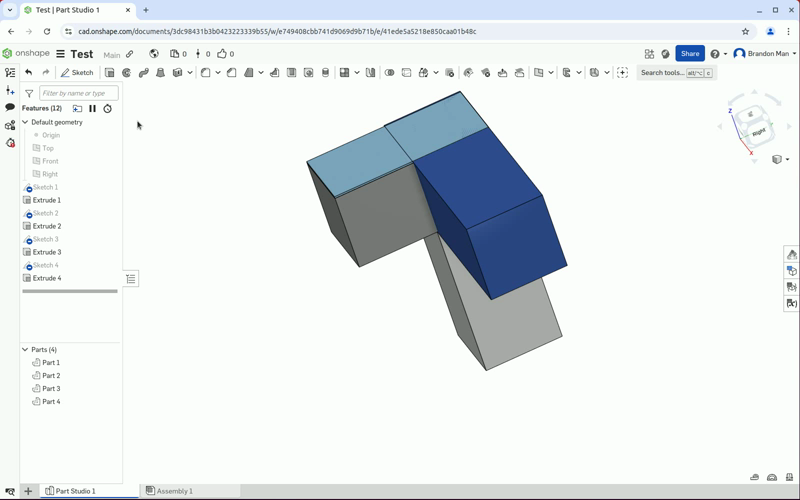
key(down, 2)
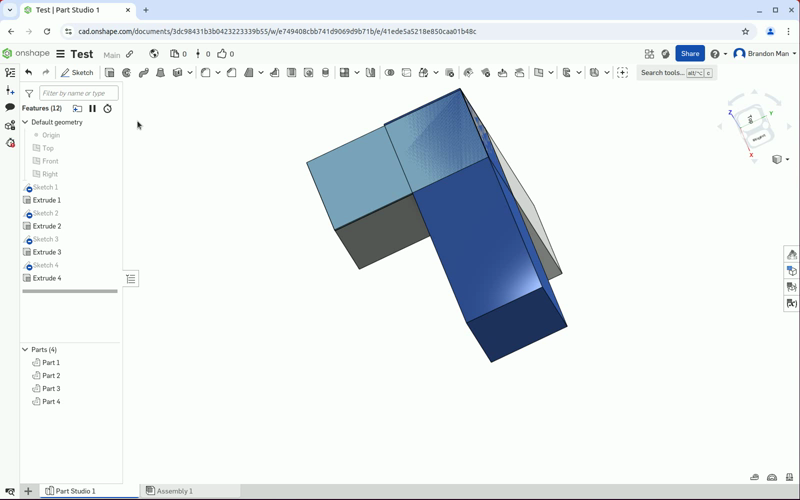
key(up, 2)
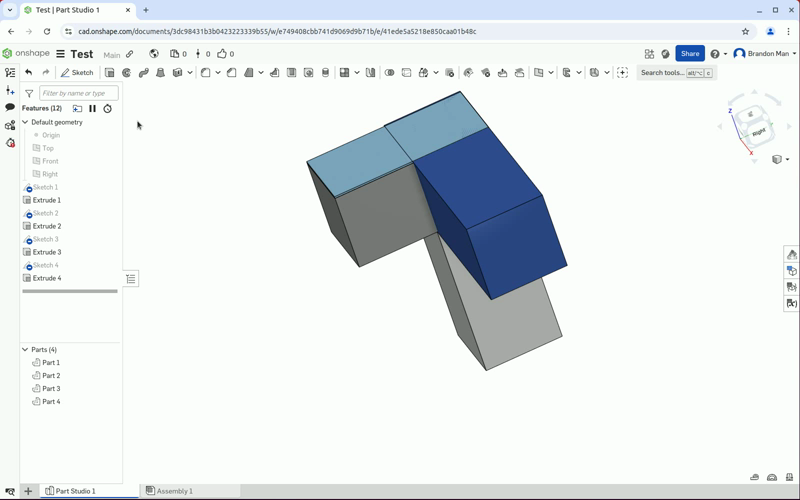
key(right, 2)
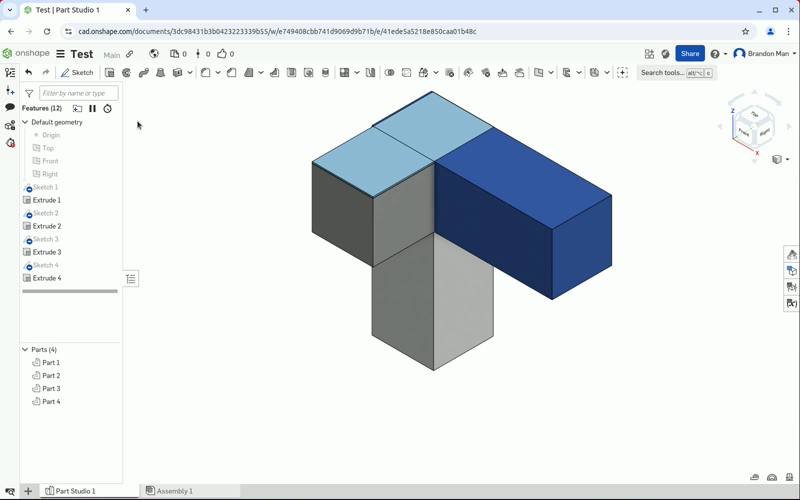
mouse_move(73, 189)
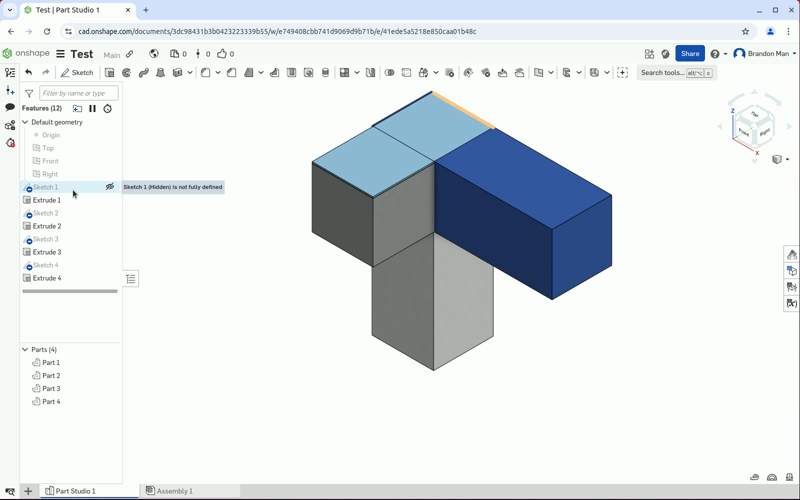
click(73, 189)